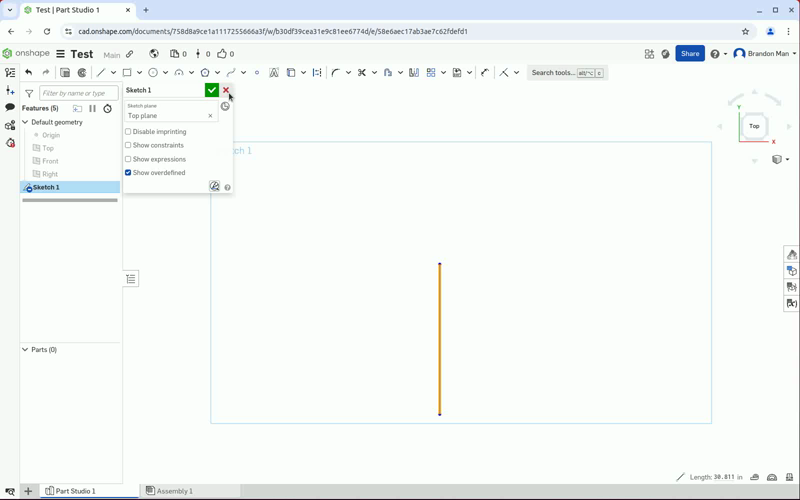
key(shift+h)
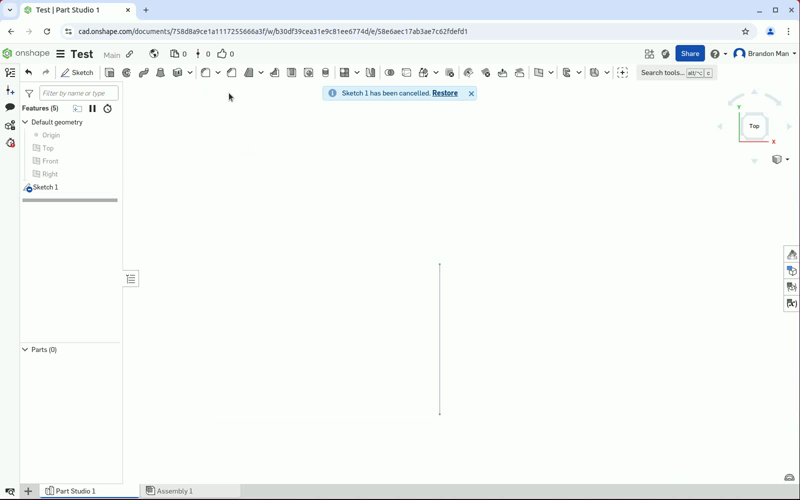
key(shift+s)
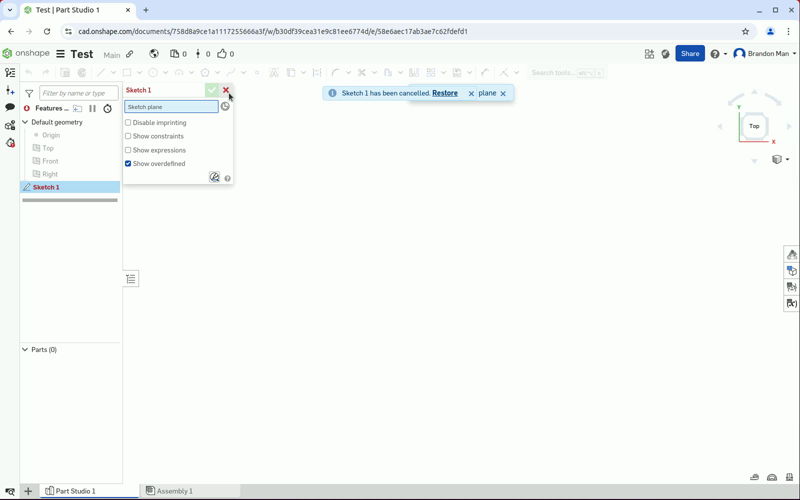
mouse_move(73, 150)
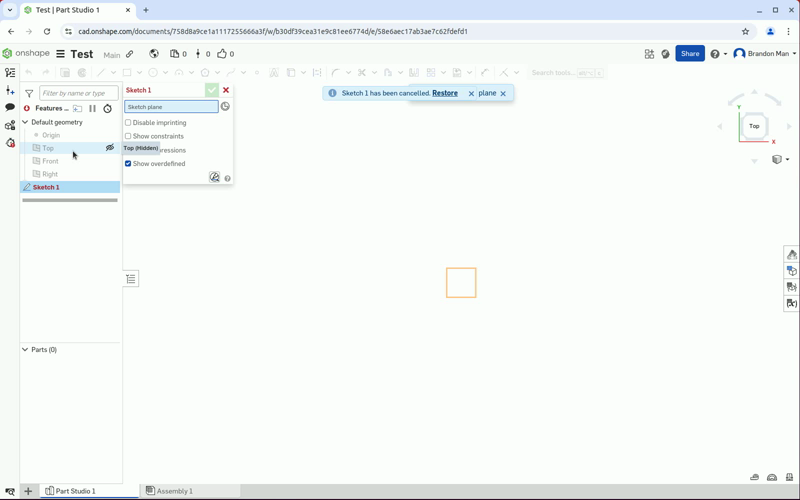
click(73, 150)
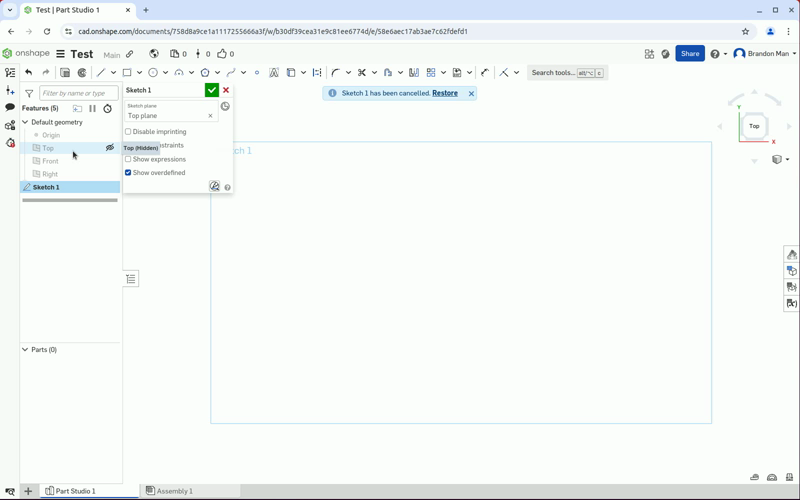
mouse_move(73, 352)
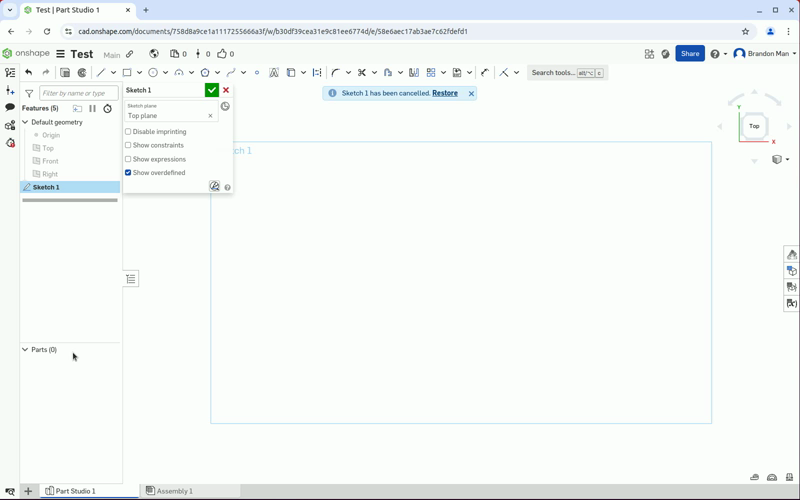
key(y)
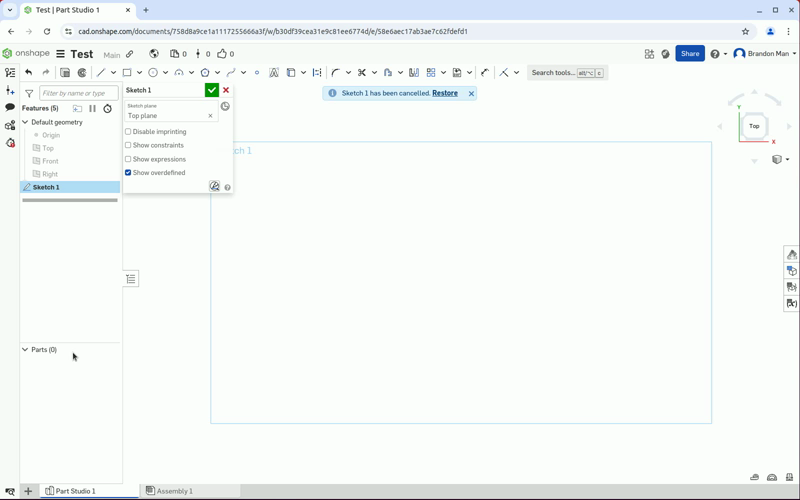
key(l)
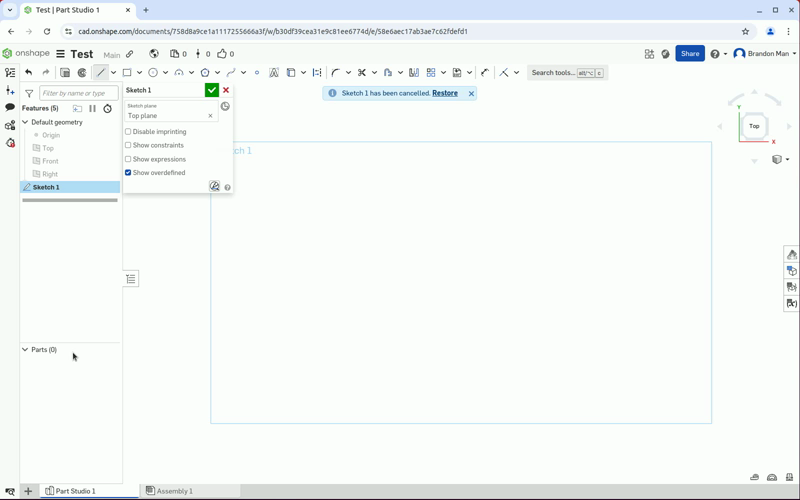
key_down(shift)
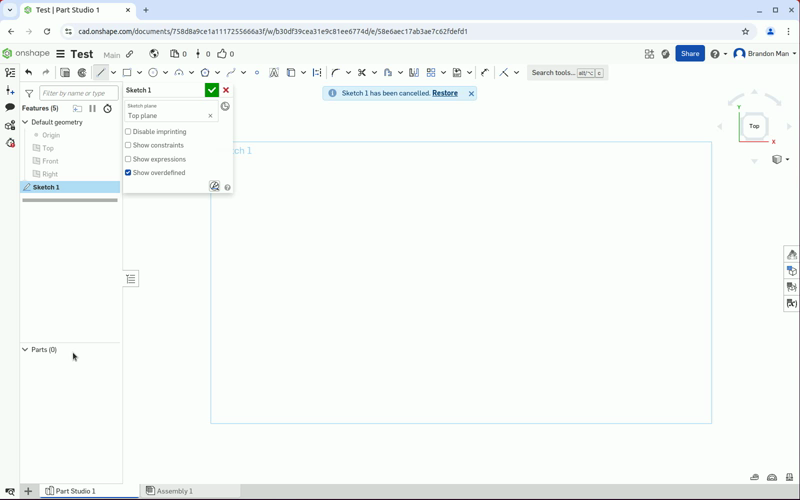
mouse_move(383, 282)
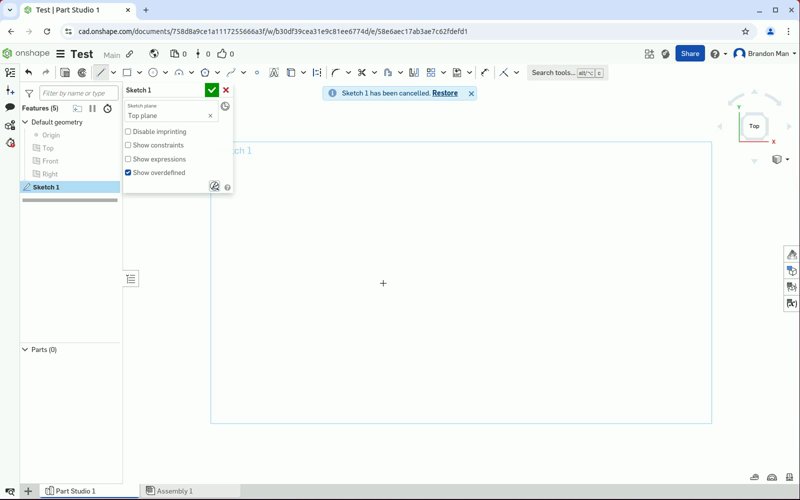
click(383, 282)
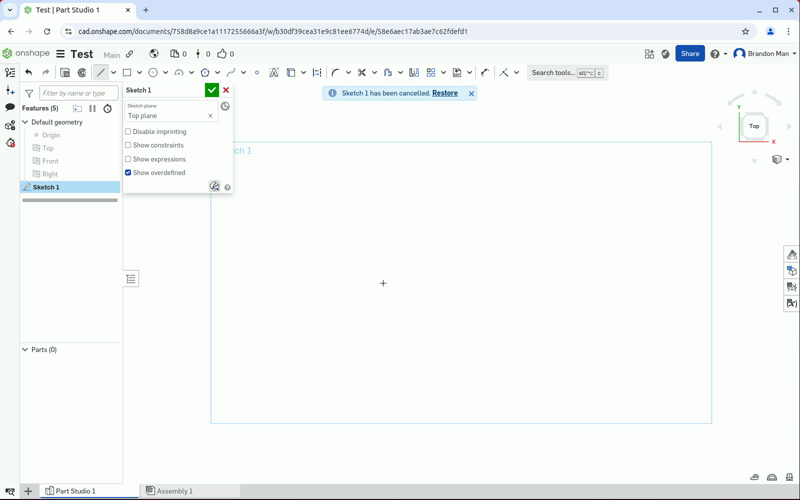
key_up(shift)
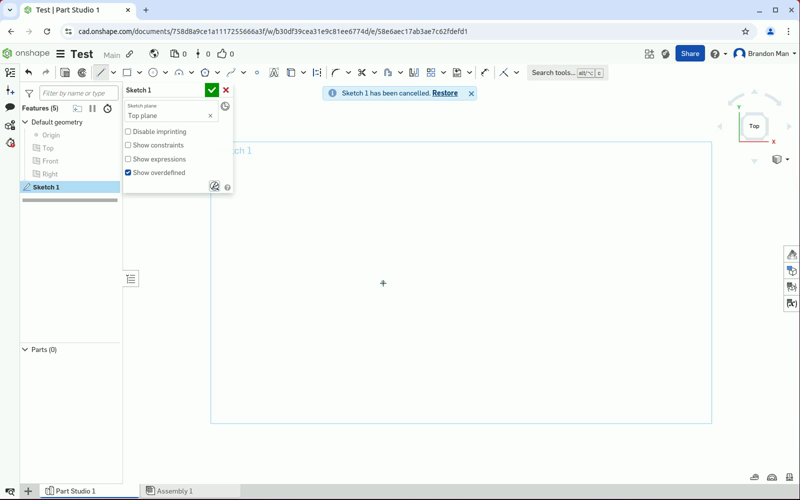
key_down(shift)
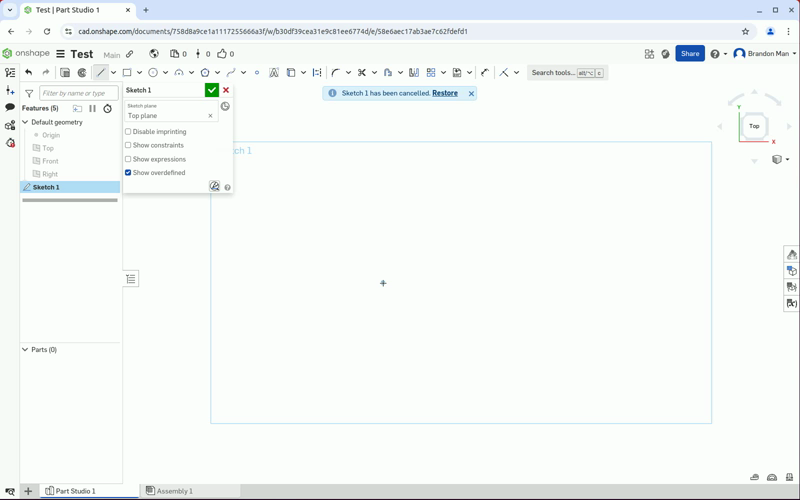
mouse_move(460, 282)
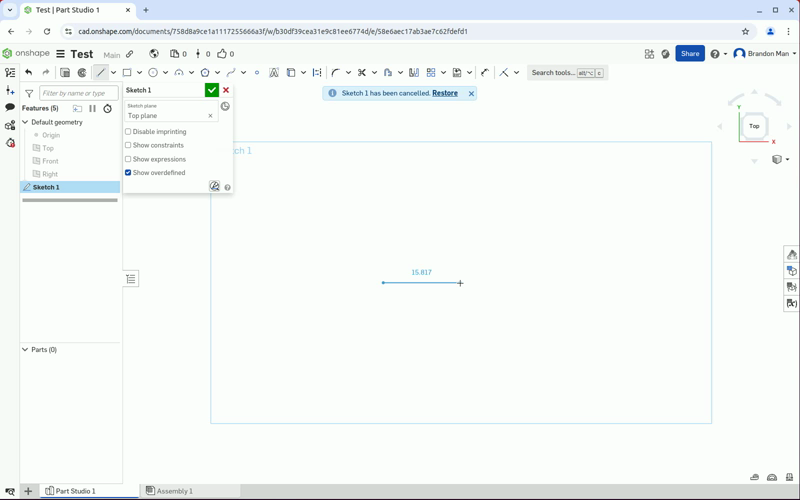
click(460, 282)
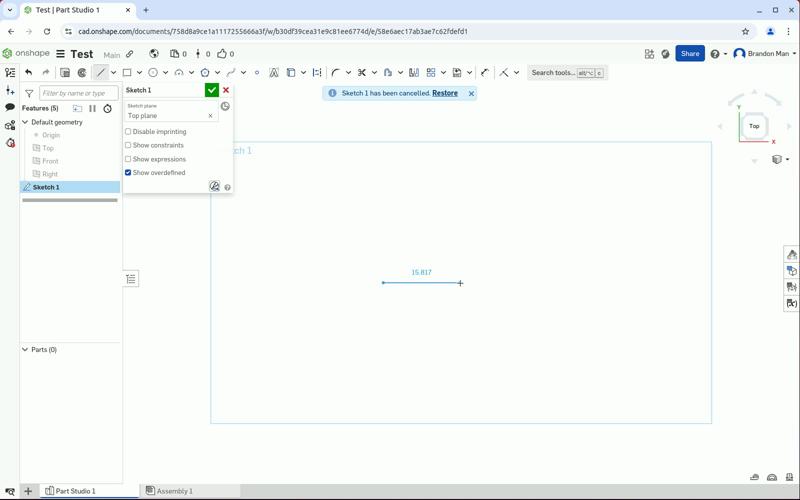
key_up(shift)
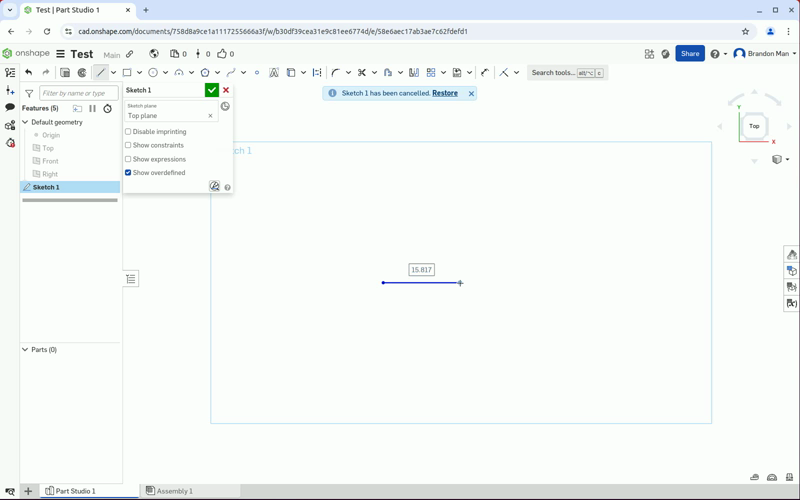
key_down(shift)
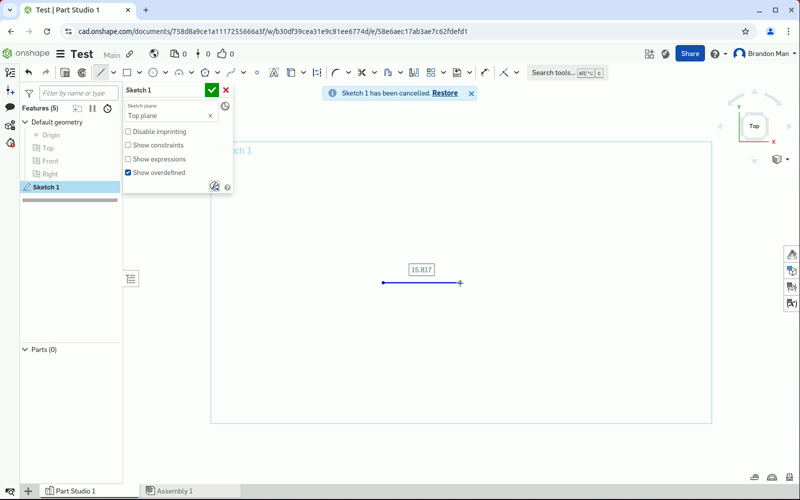
mouse_move(490, 282)
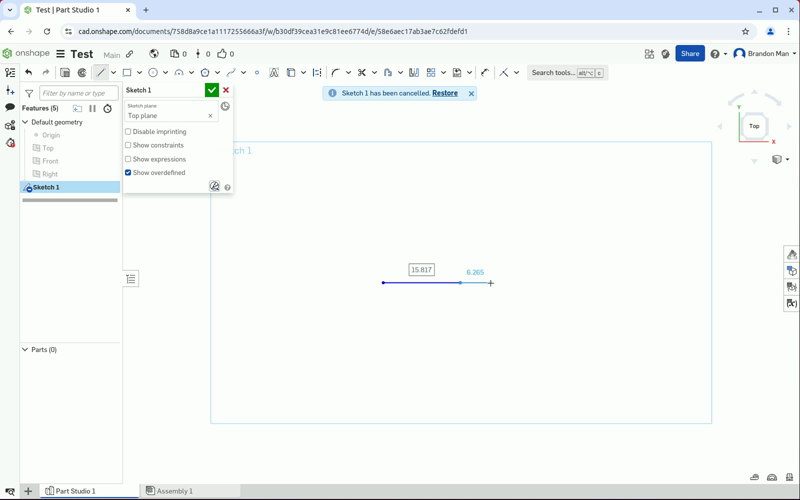
mouse_move(460, 304)
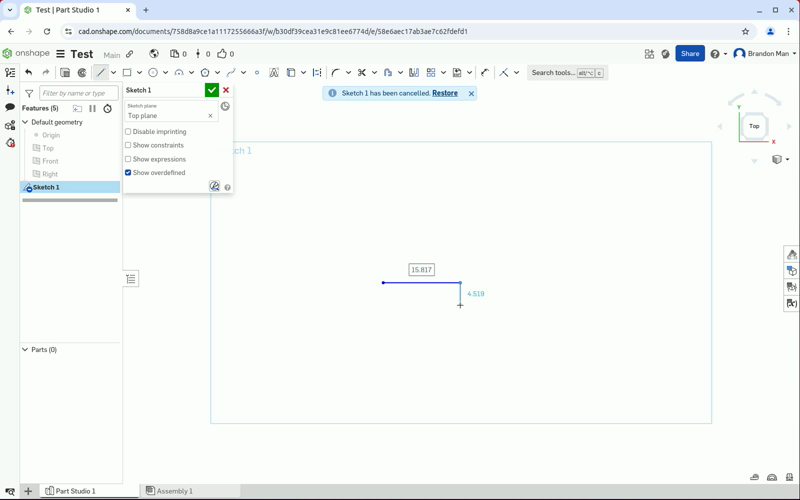
click(460, 304)
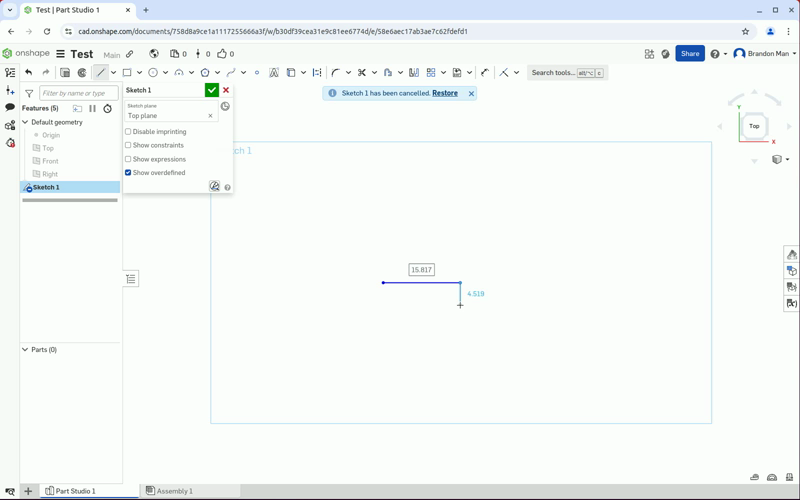
key_up(shift)
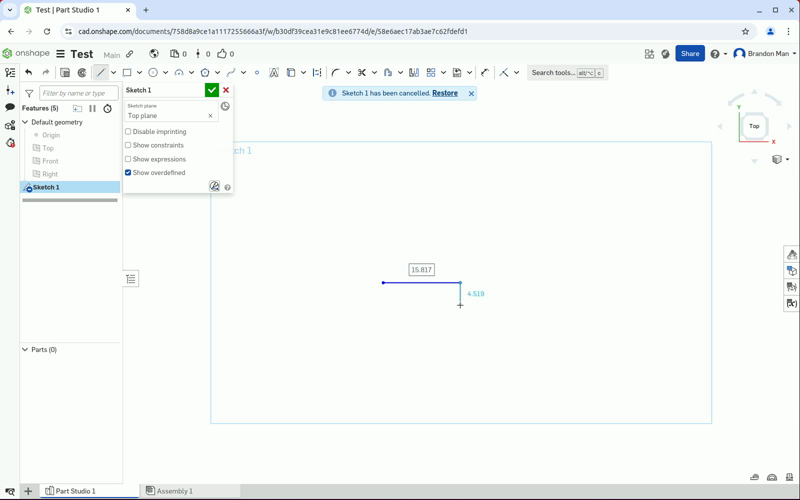
key_down(shift)
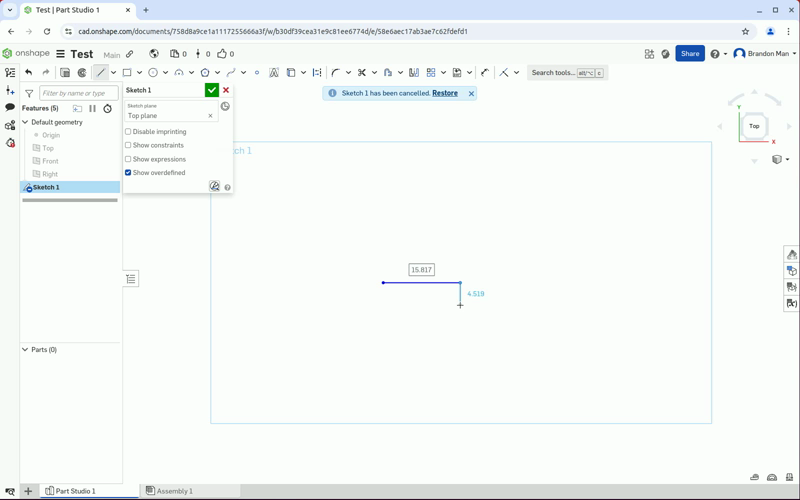
mouse_move(490, 304)
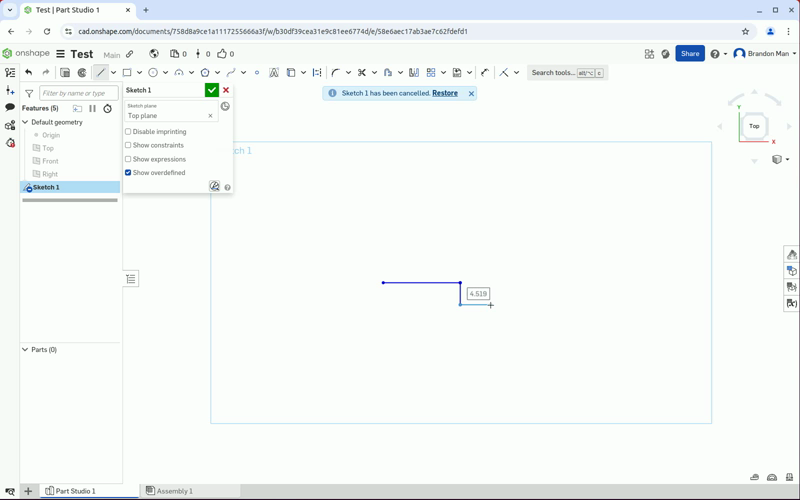
mouse_move(472, 304)
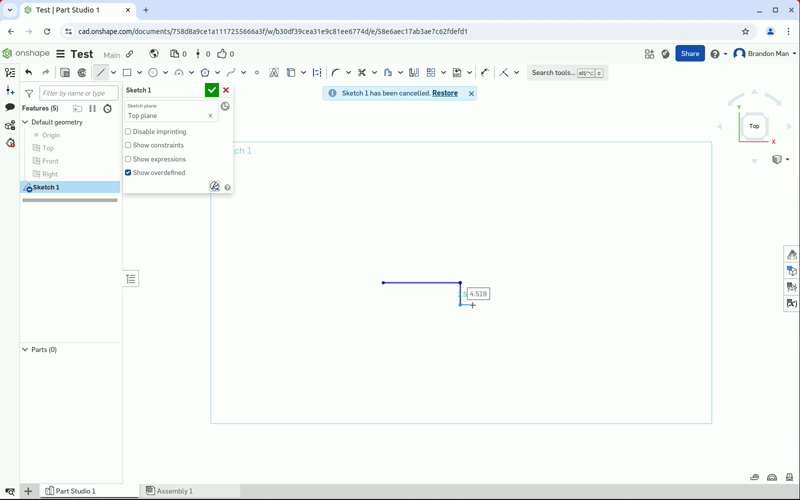
click(472, 304)
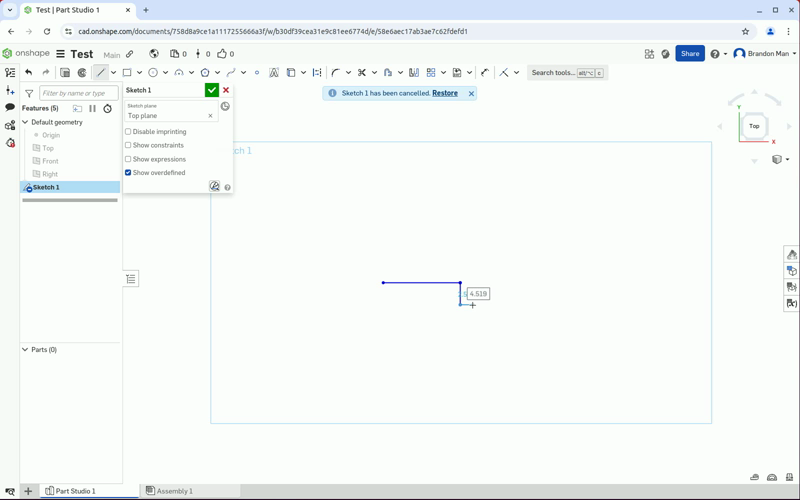
key_up(shift)
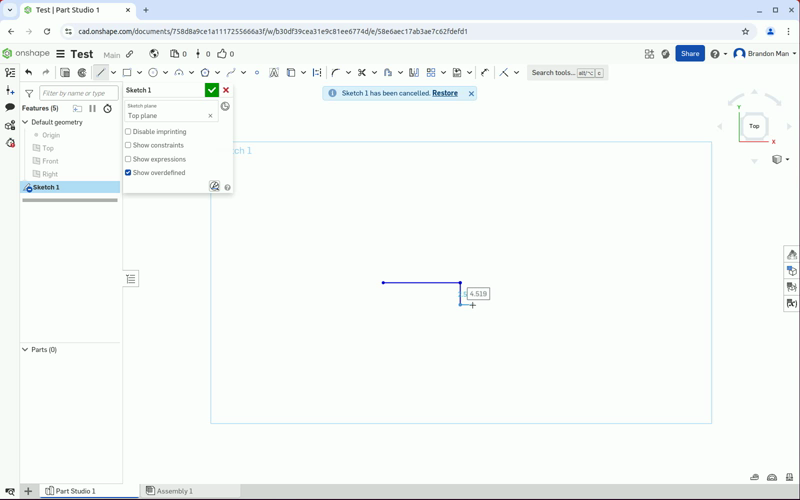
key_down(shift)
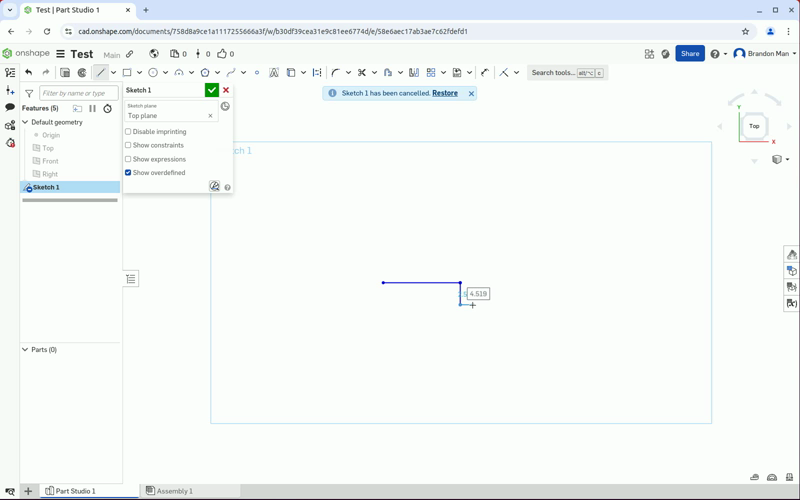
mouse_move(502, 304)
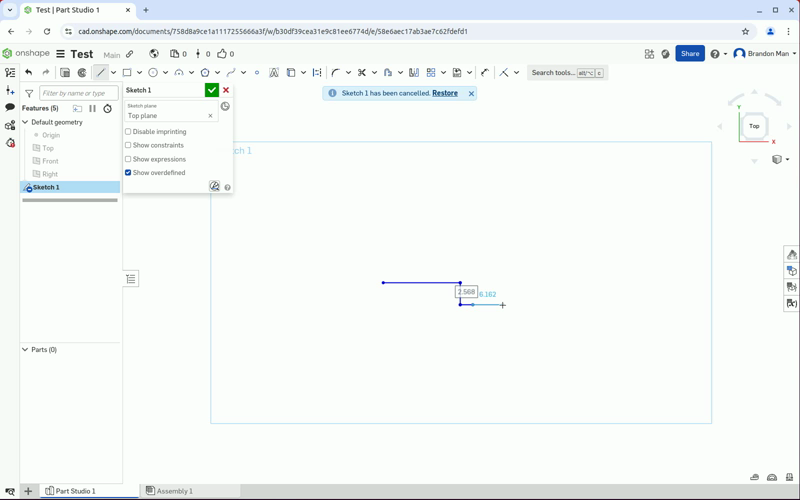
mouse_move(472, 297)
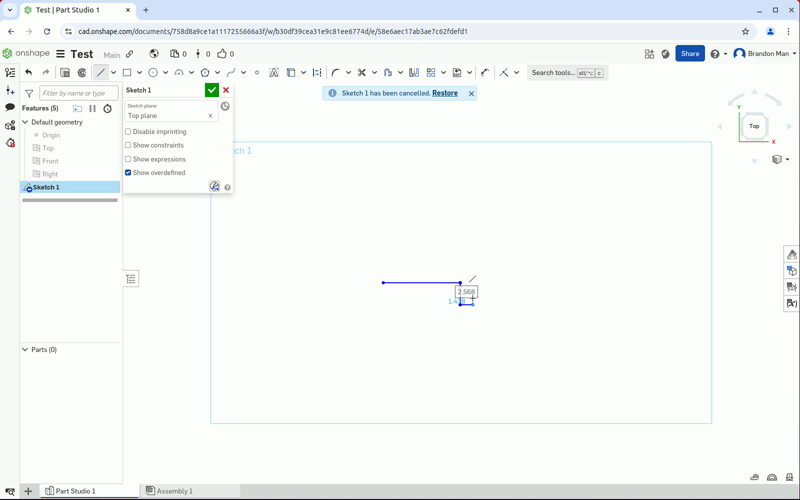
scroll(6)
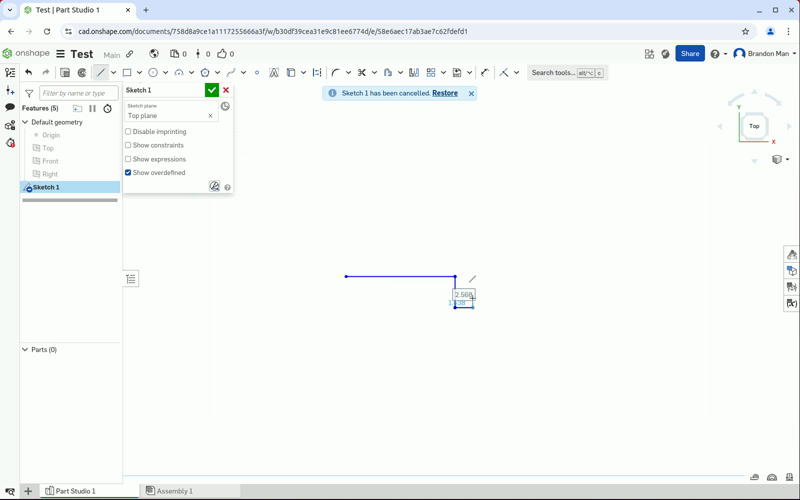
scroll(6)
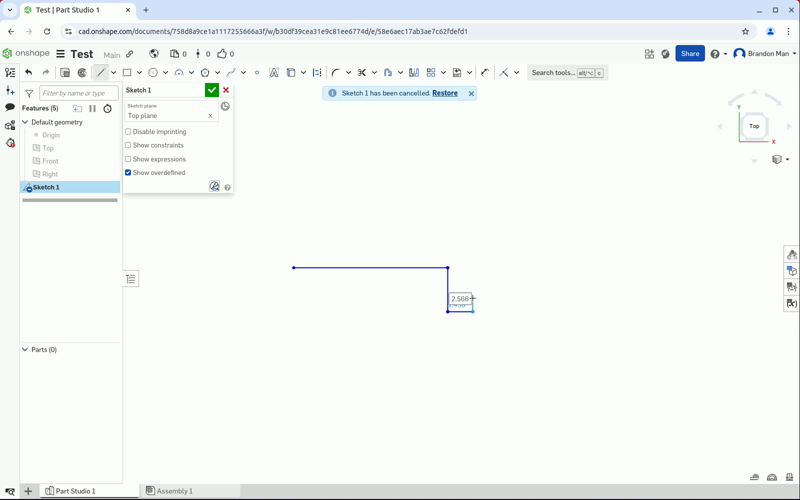
scroll(6)
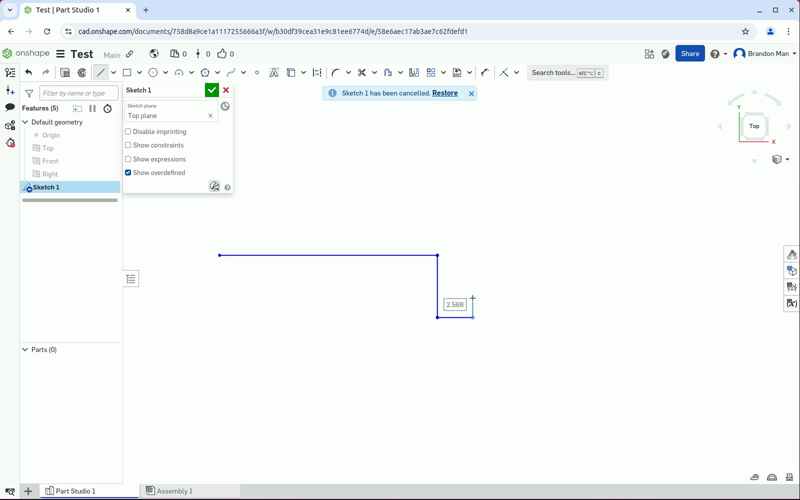
scroll(6)
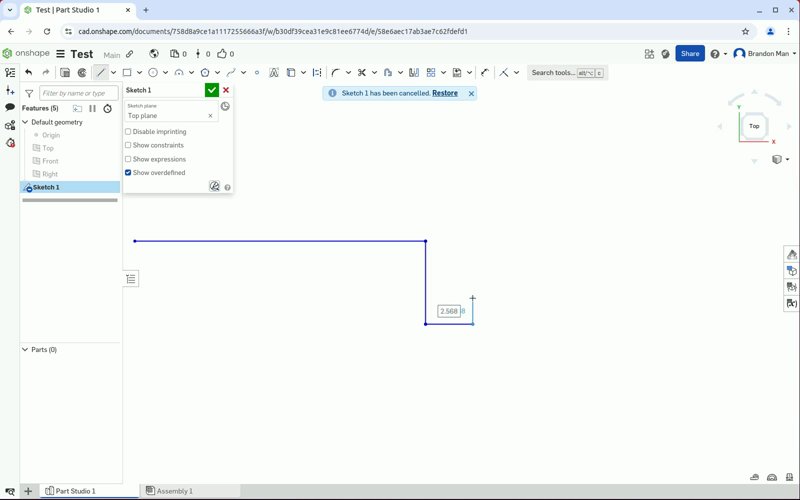
scroll(6)
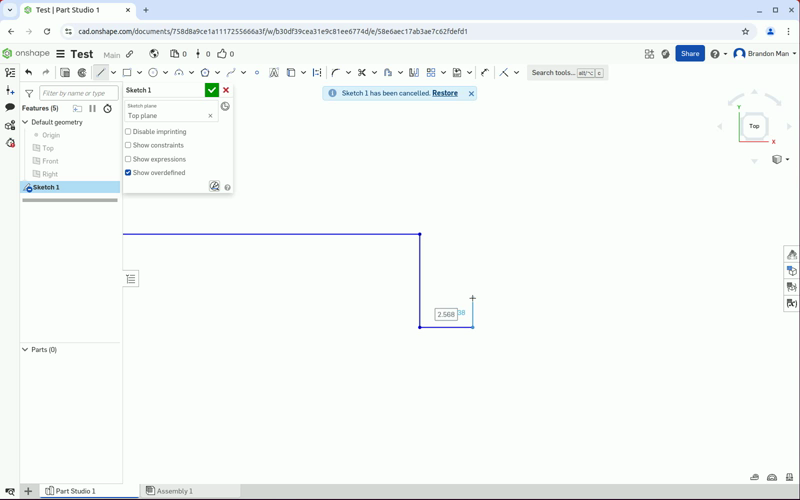
scroll(6)
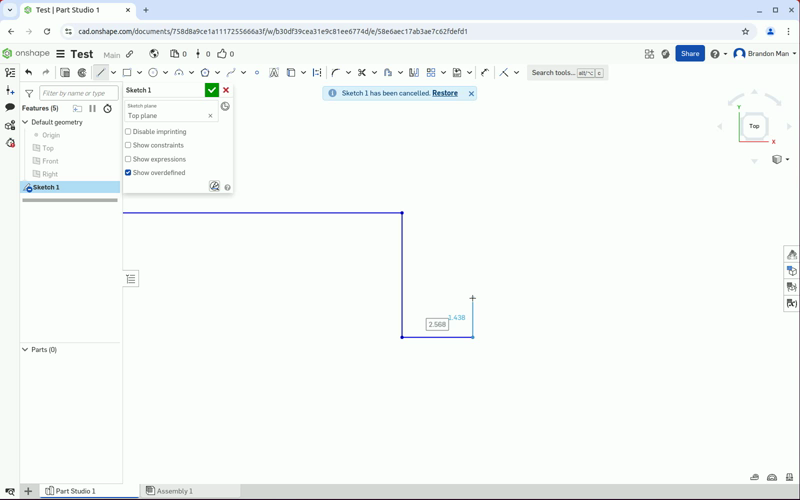
scroll(6)
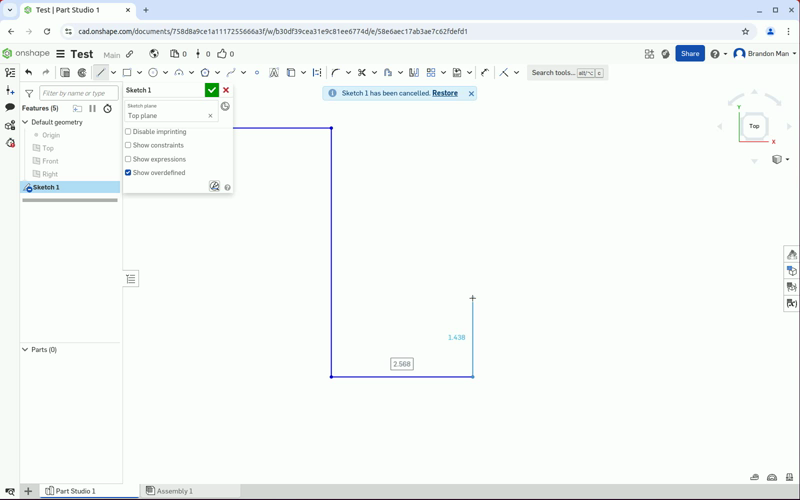
click(472, 297)
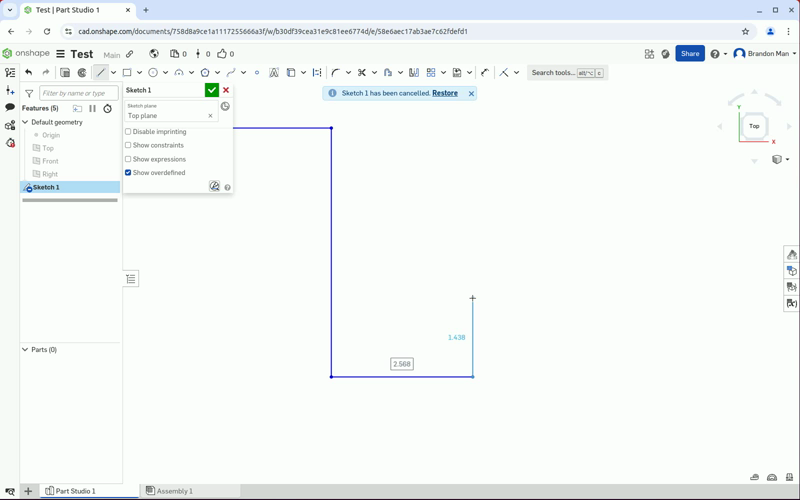
scroll(-6)
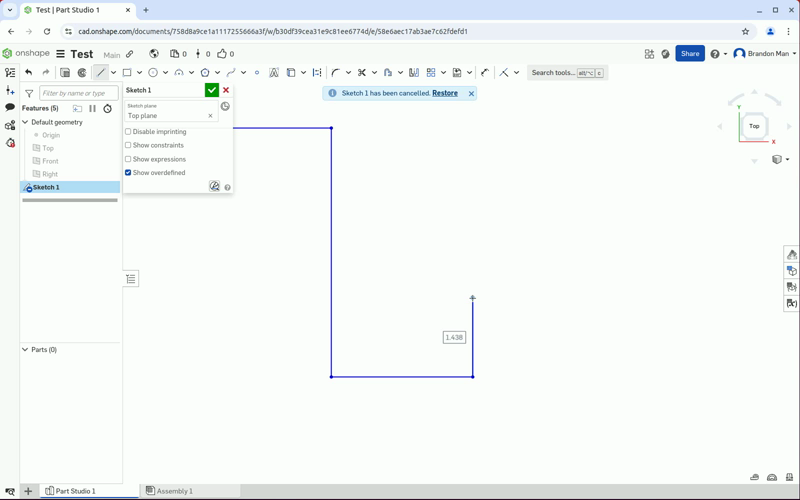
scroll(-6)
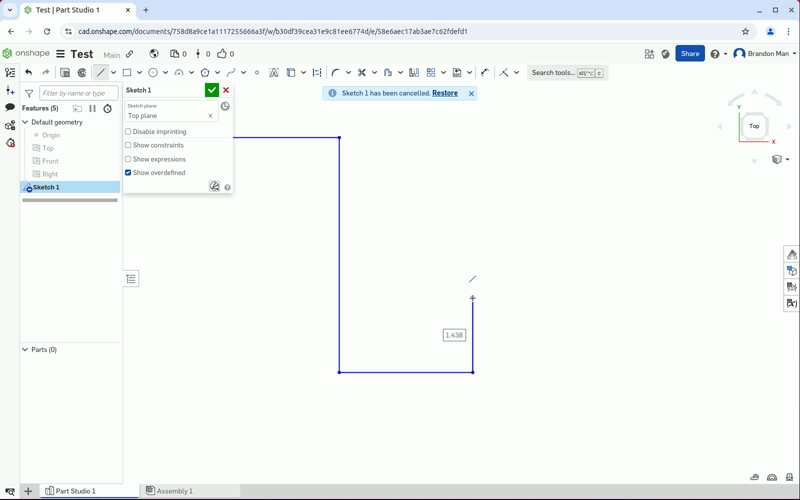
scroll(-6)
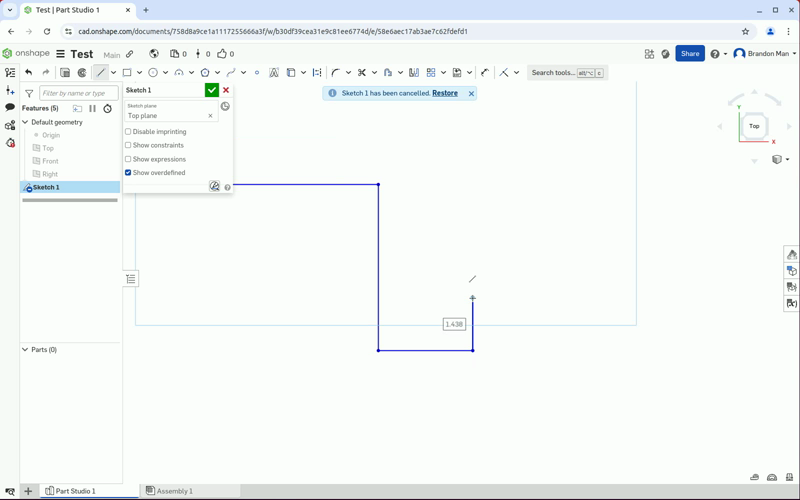
scroll(-6)
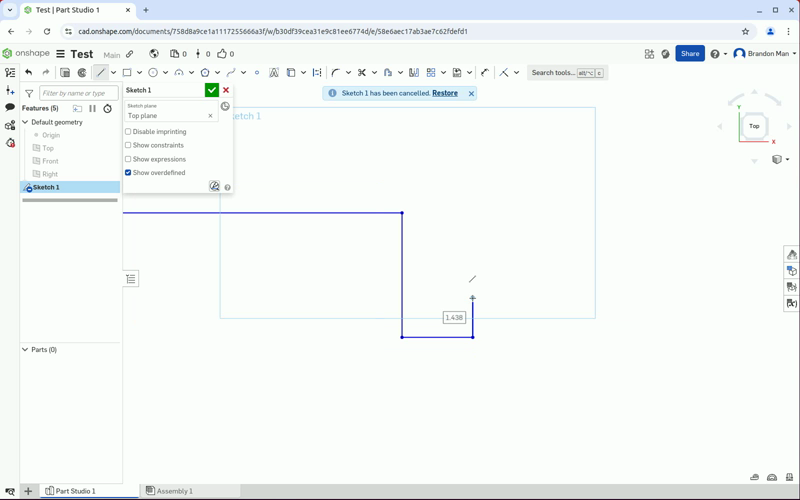
scroll(-6)
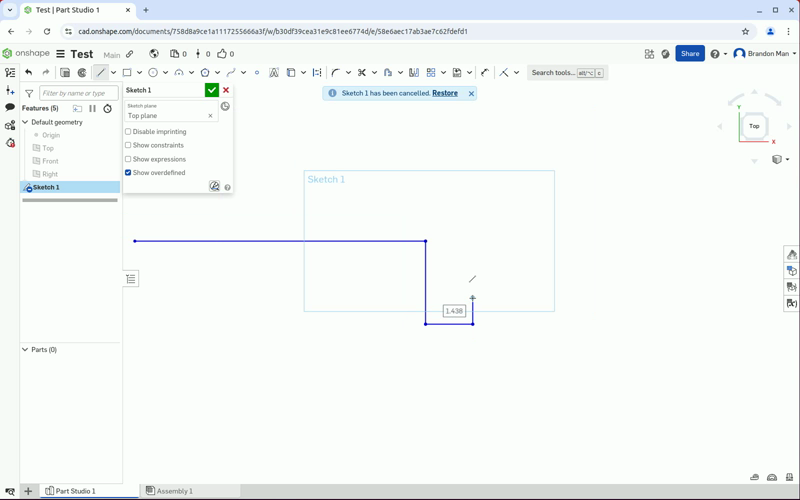
scroll(-6)
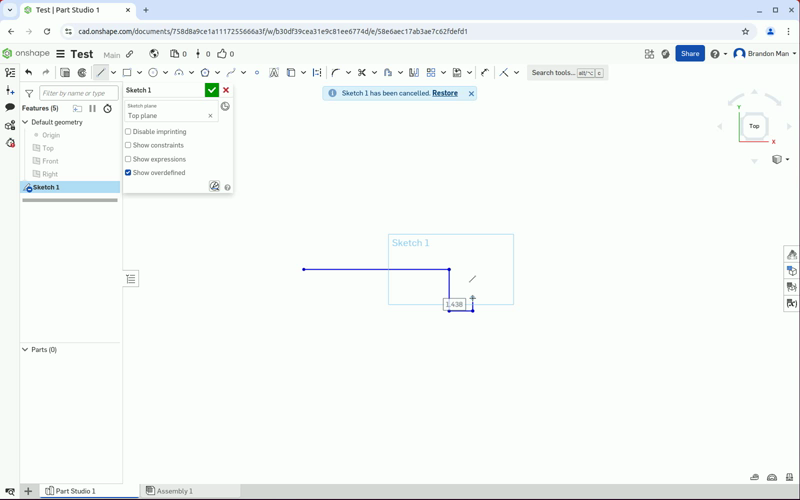
scroll(-6)
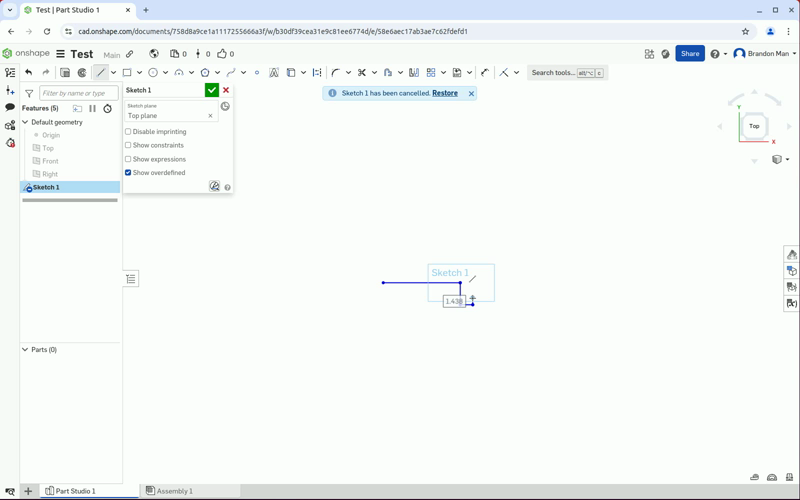
key_up(shift)
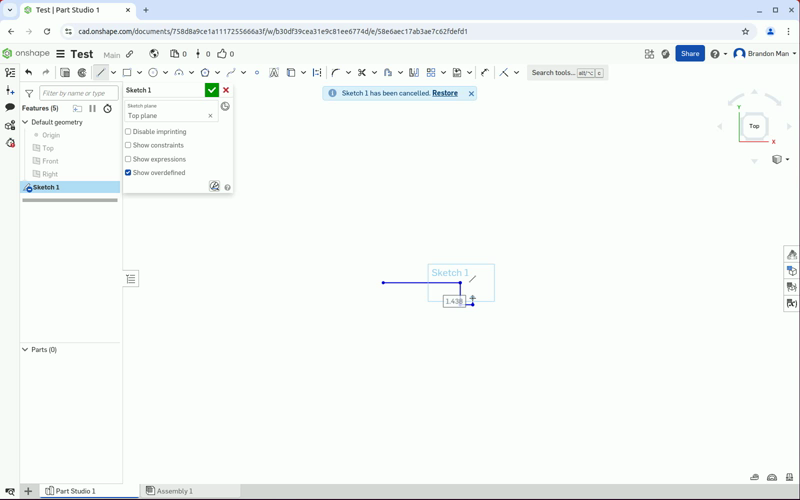
key_down(shift)
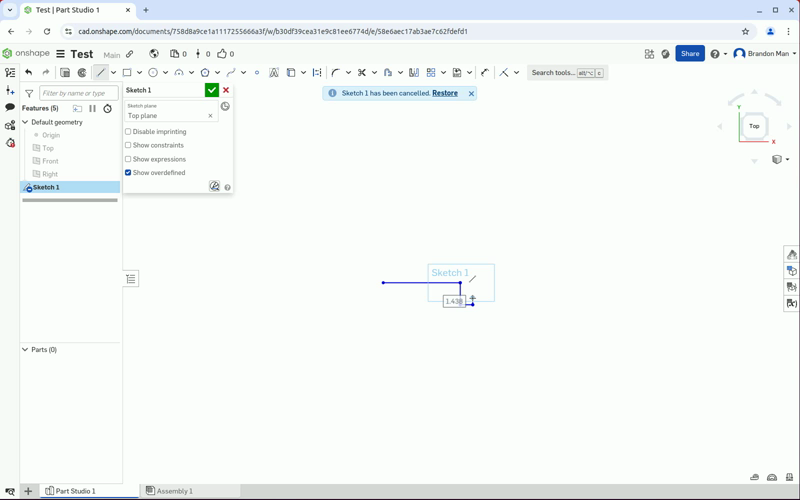
mouse_move(502, 297)
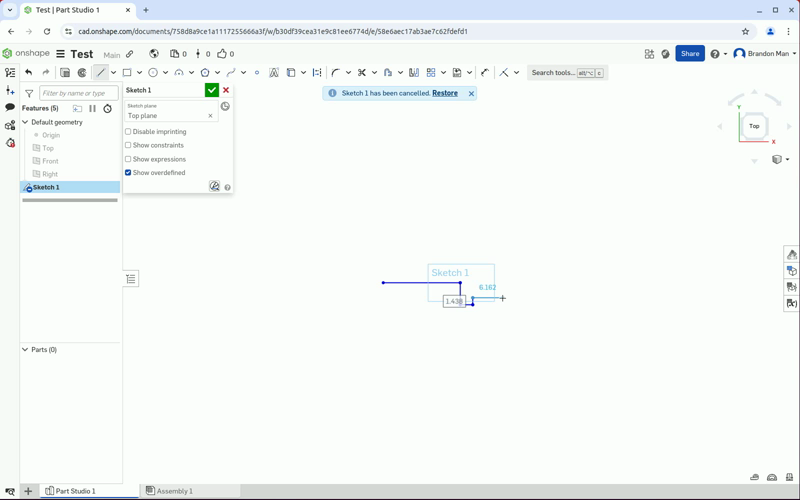
mouse_move(472, 274)
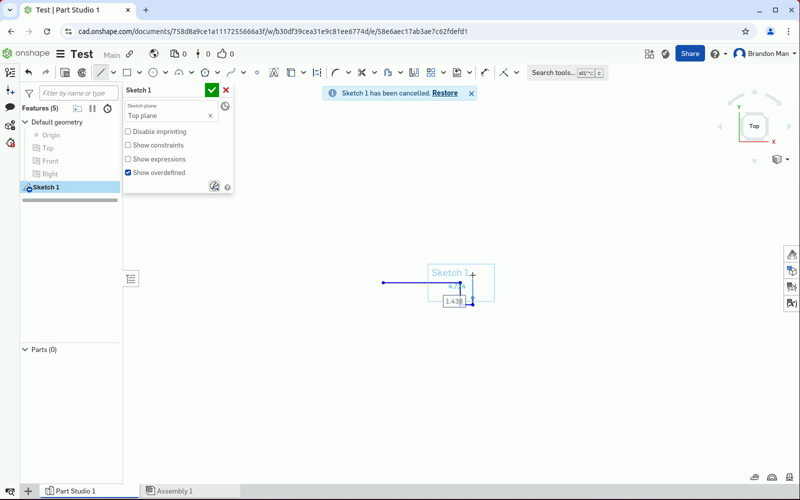
click(472, 274)
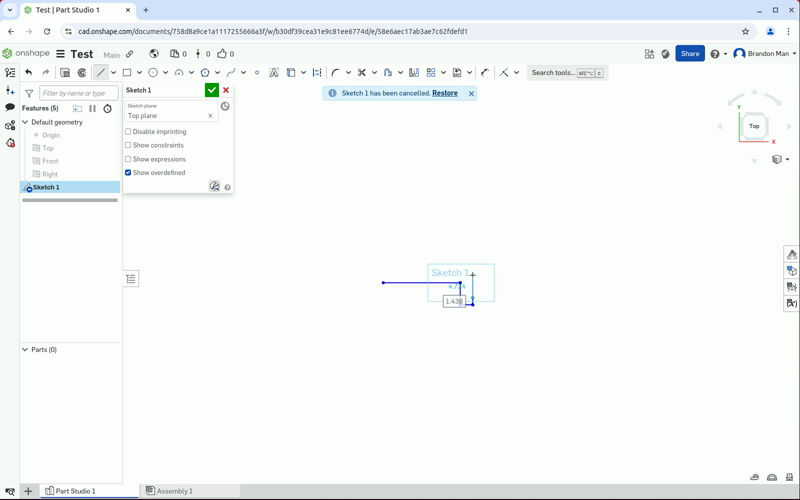
key_up(shift)
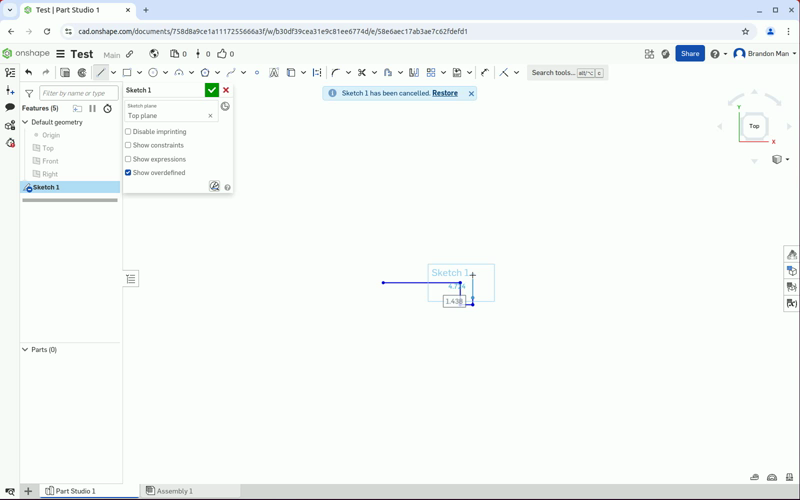
key_down(shift)
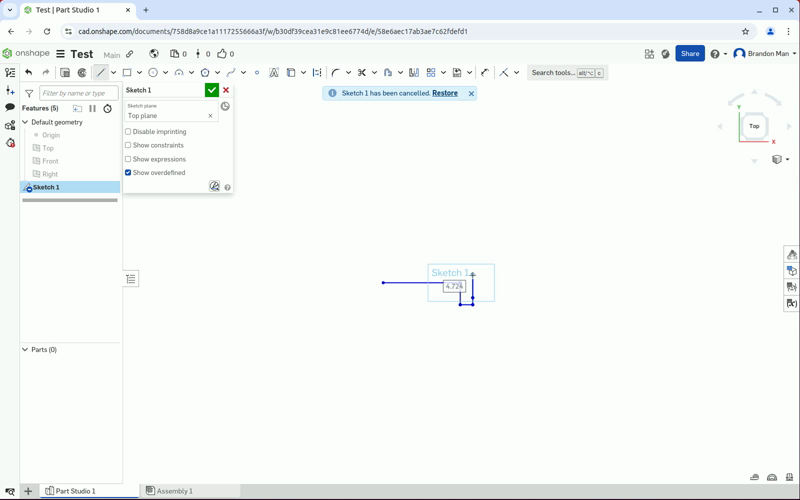
mouse_move(383, 274)
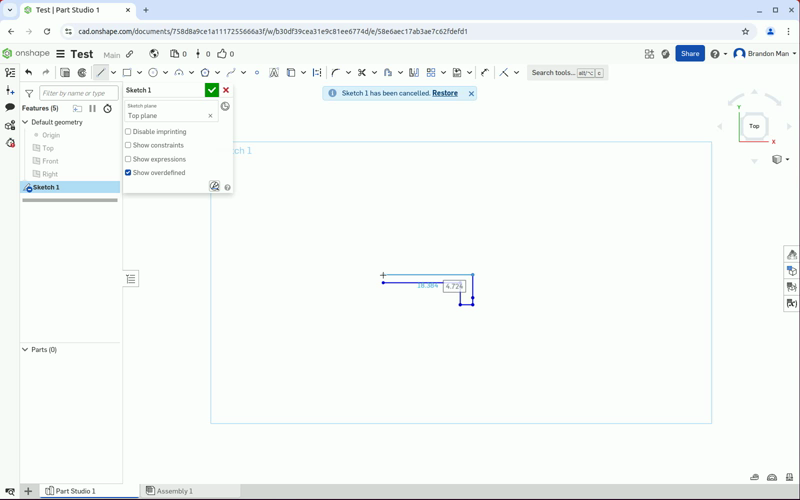
click(383, 274)
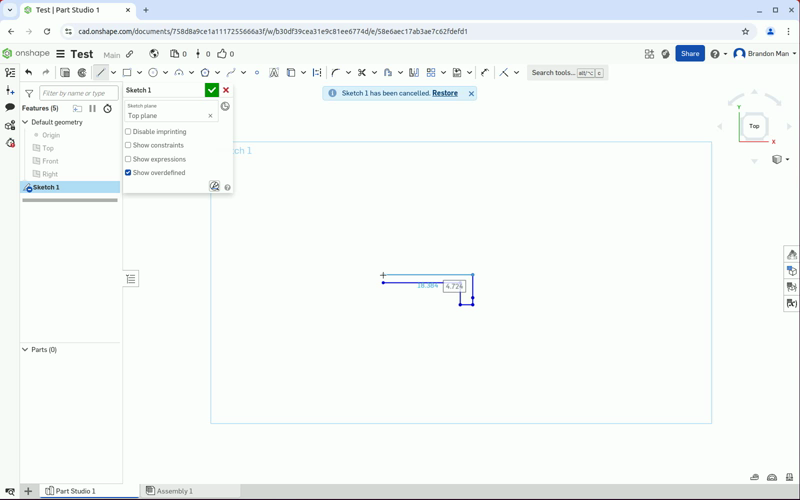
key_up(shift)
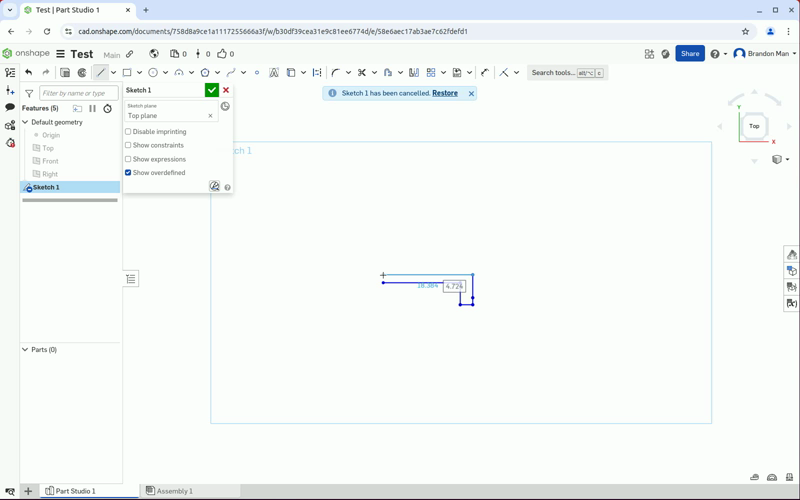
mouse_move(413, 274)
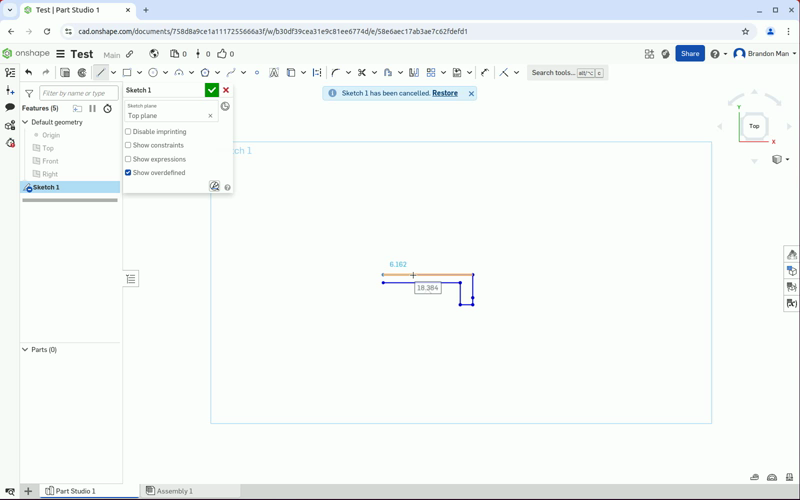
key_down(shift)
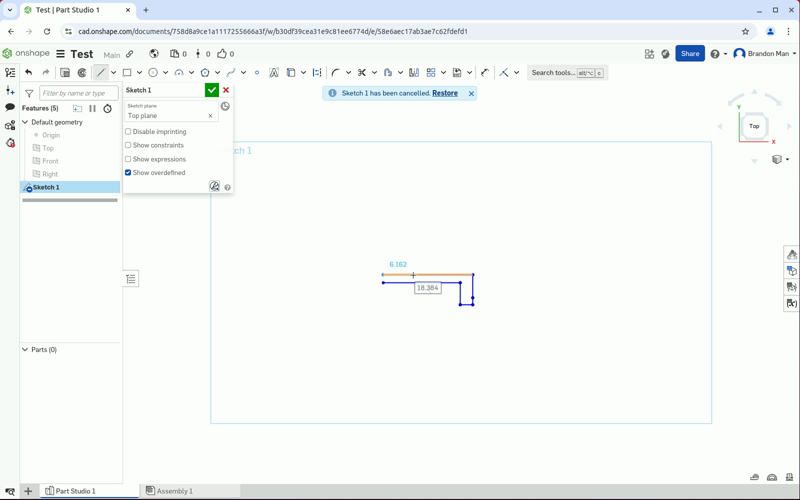
mouse_move(383, 282)
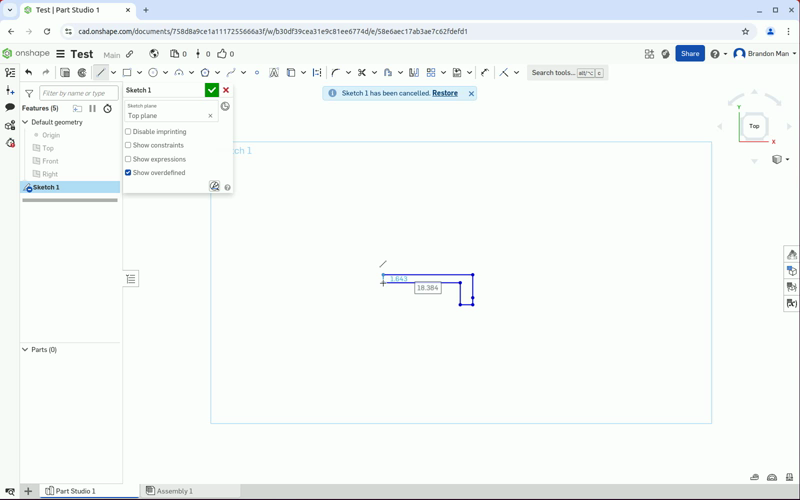
key_up(shift)
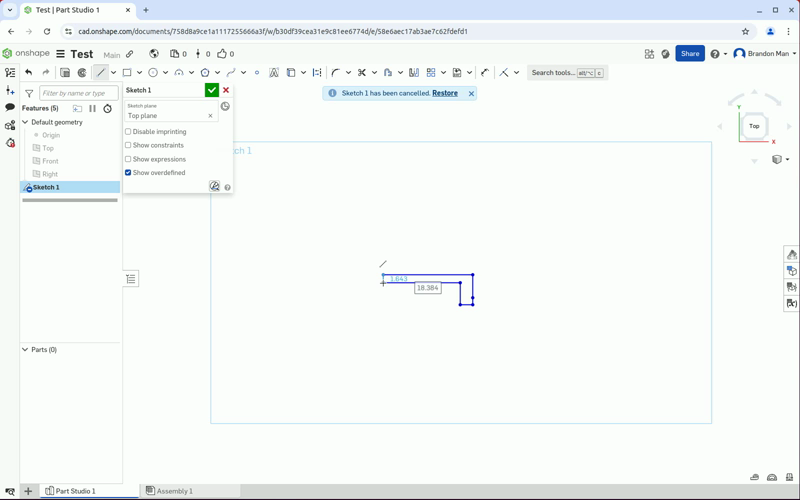
click(383, 282)
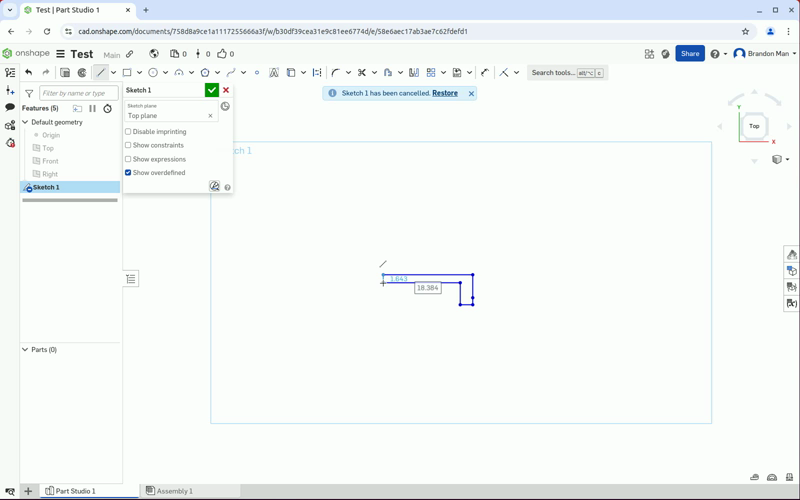
key(esc)
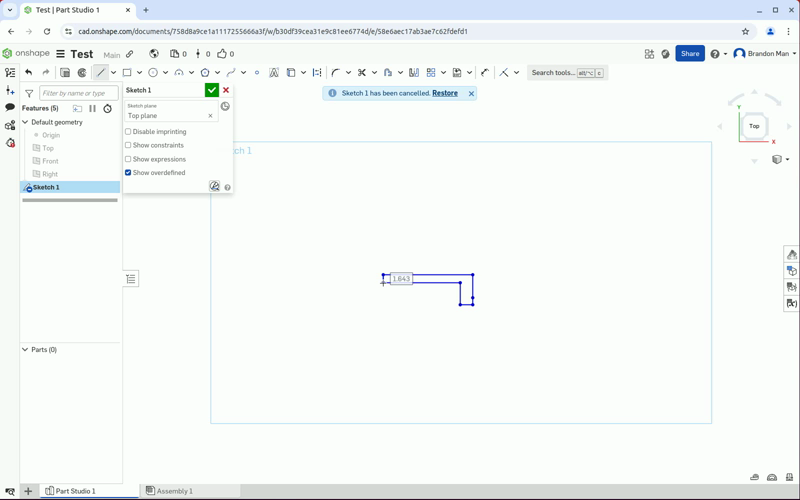
mouse_move(430, 276)
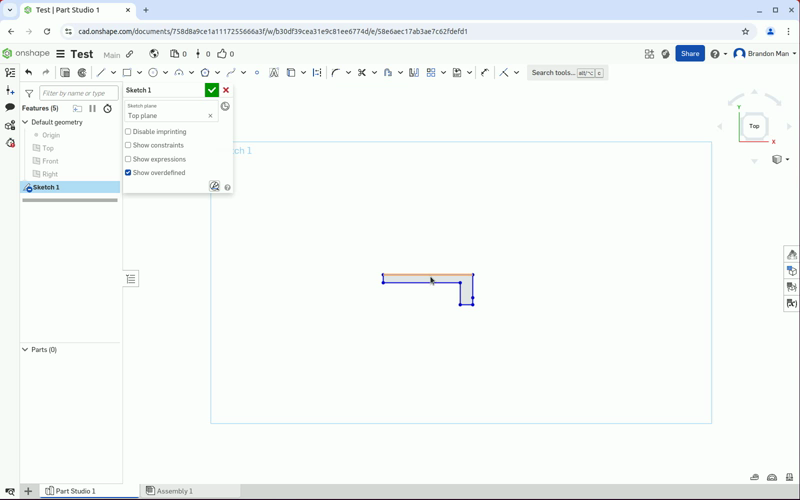
scroll(6)
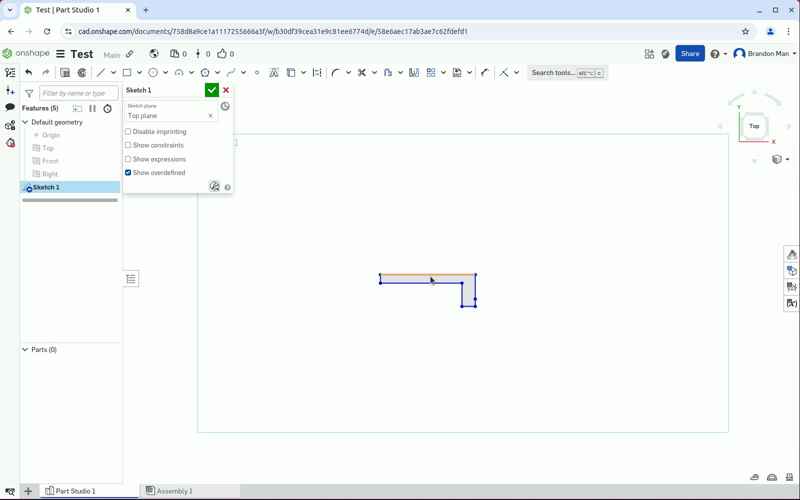
scroll(6)
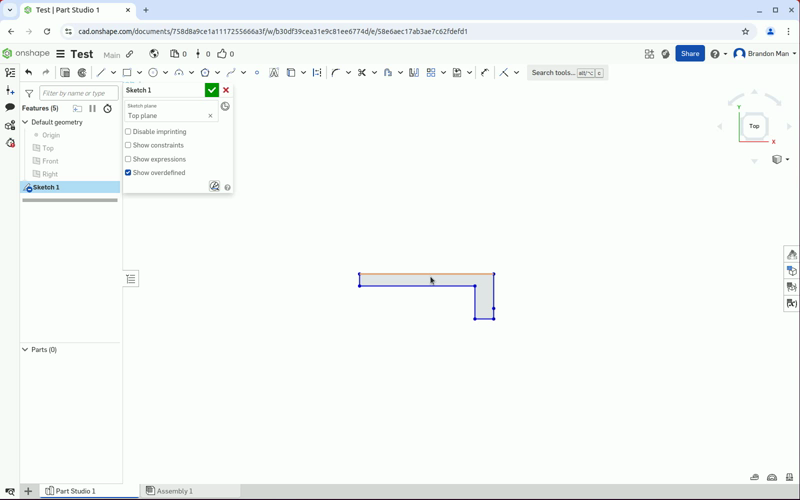
scroll(6)
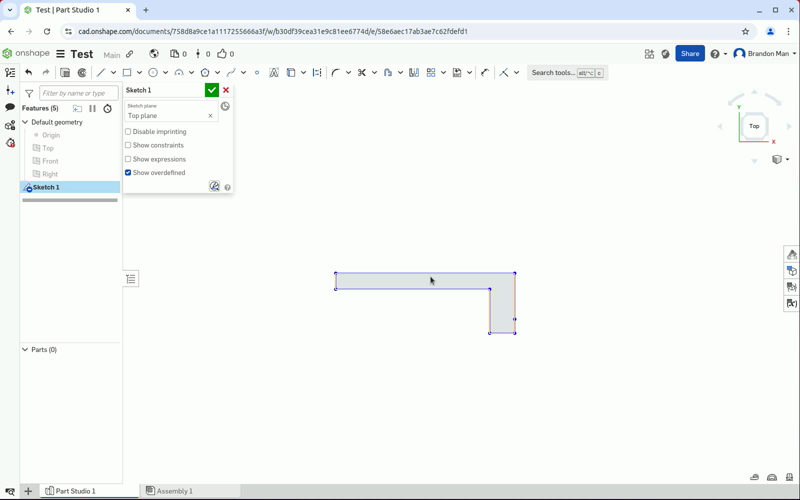
scroll(6)
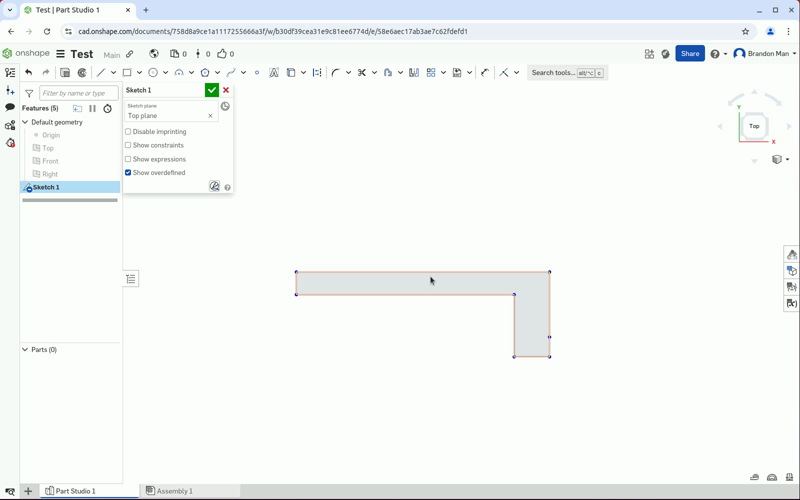
scroll(6)
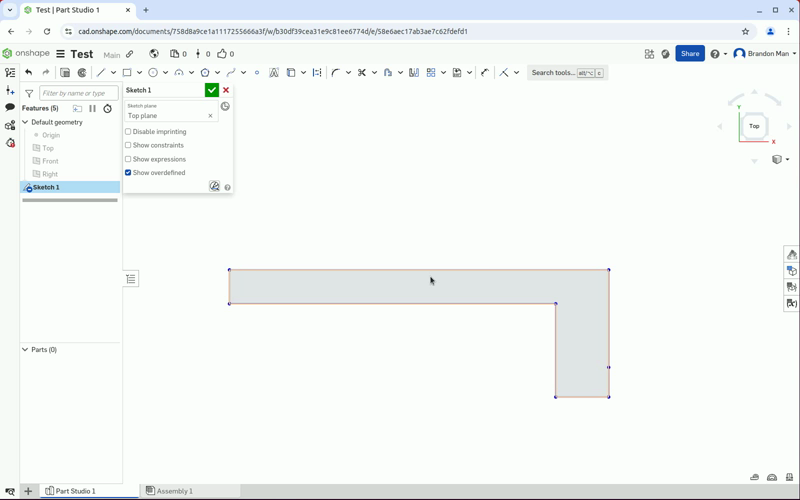
scroll(6)
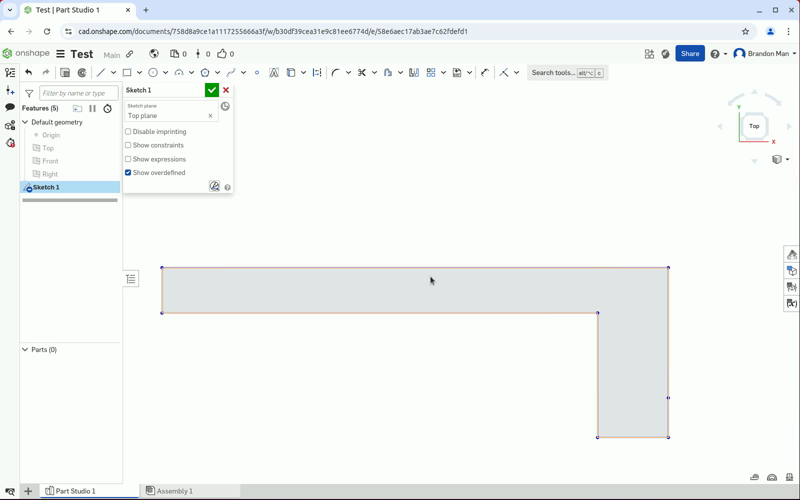
scroll(6)
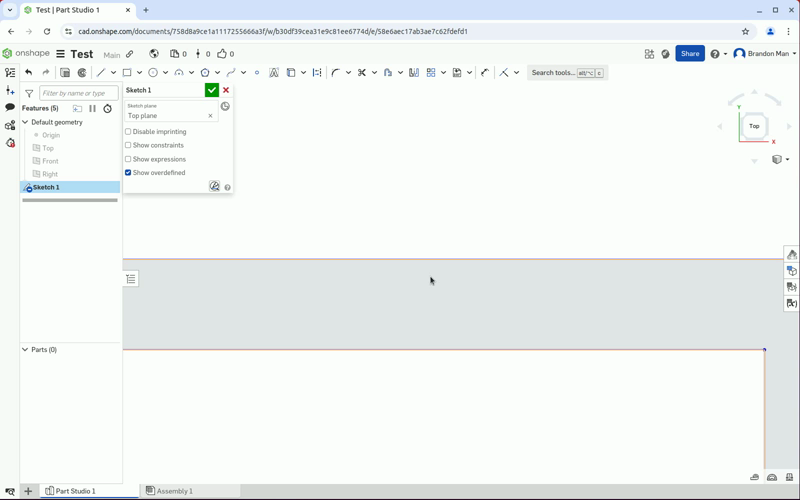
click(430, 276)
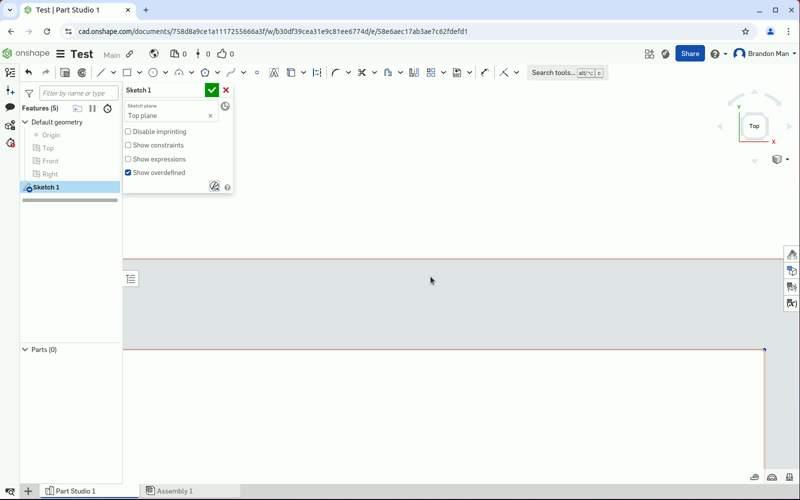
scroll(-6)
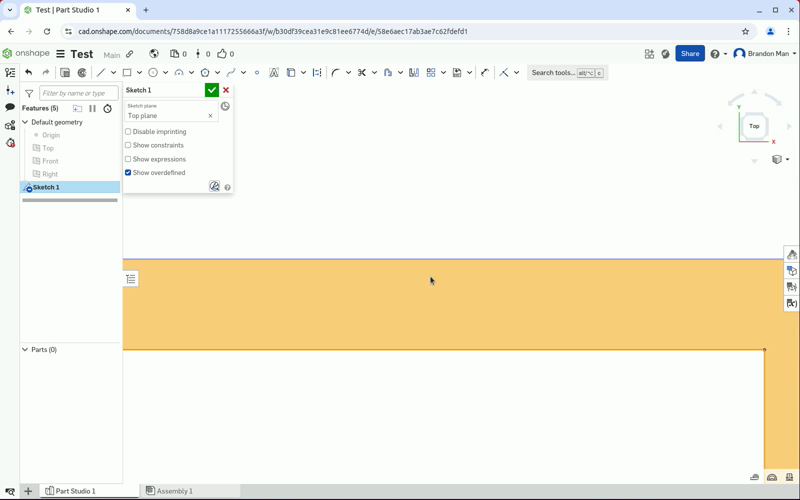
scroll(-6)
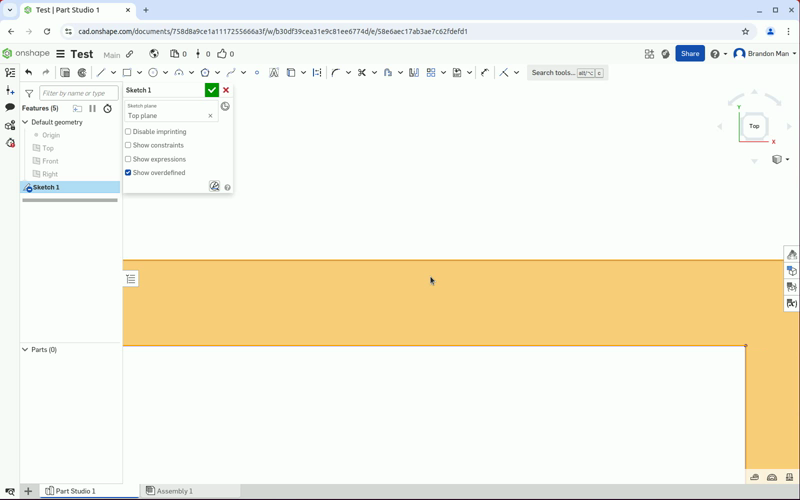
scroll(-6)
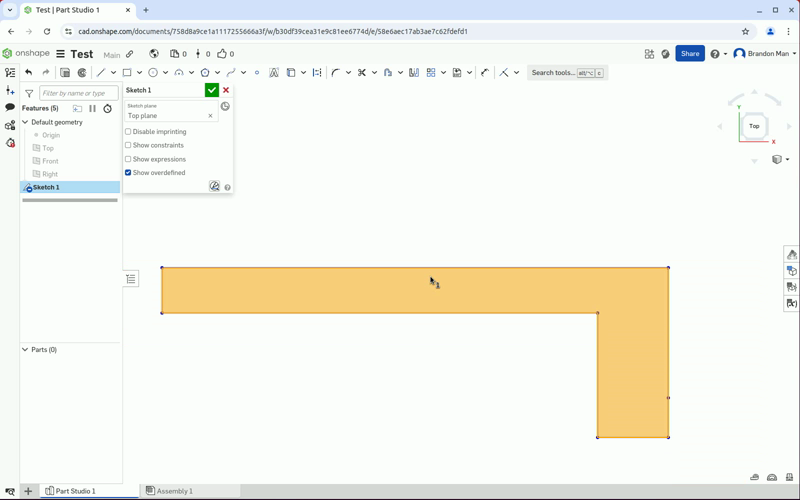
scroll(-6)
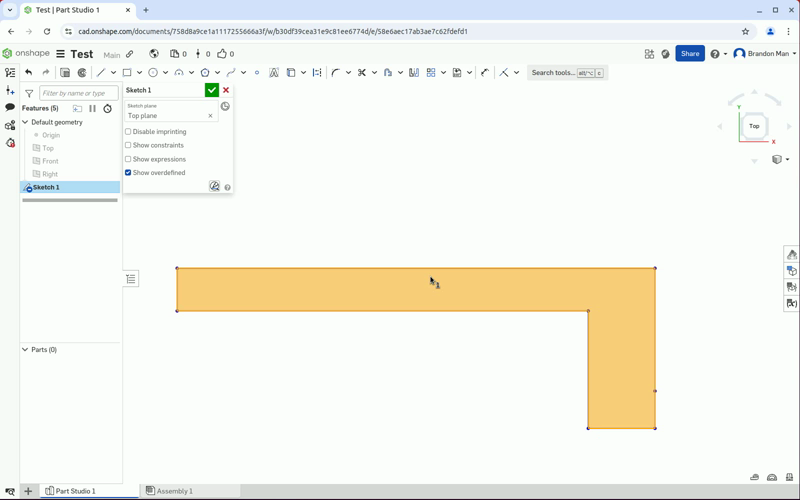
scroll(-6)
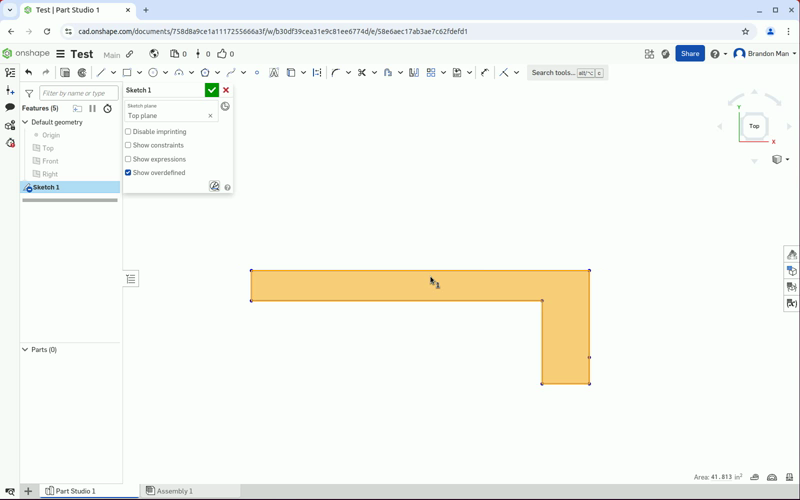
scroll(-6)
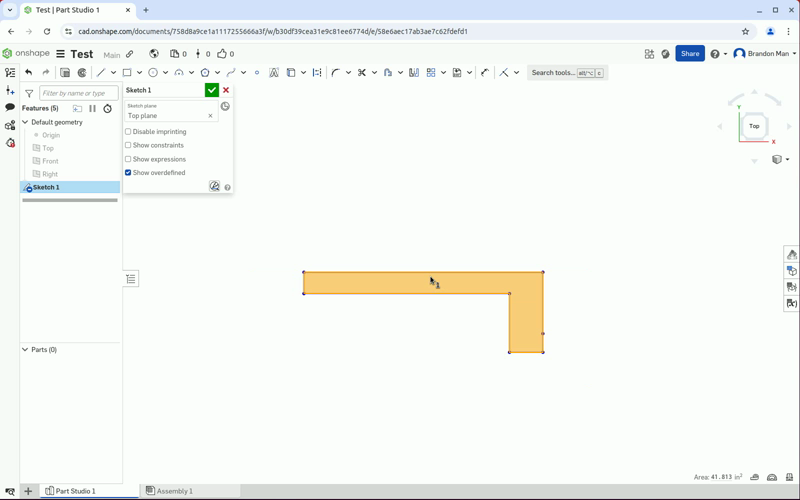
scroll(-6)
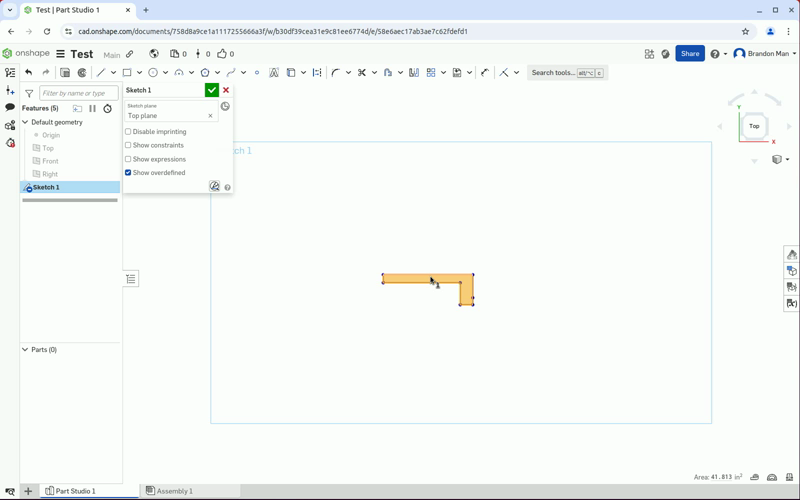
mouse_move(73, 352)
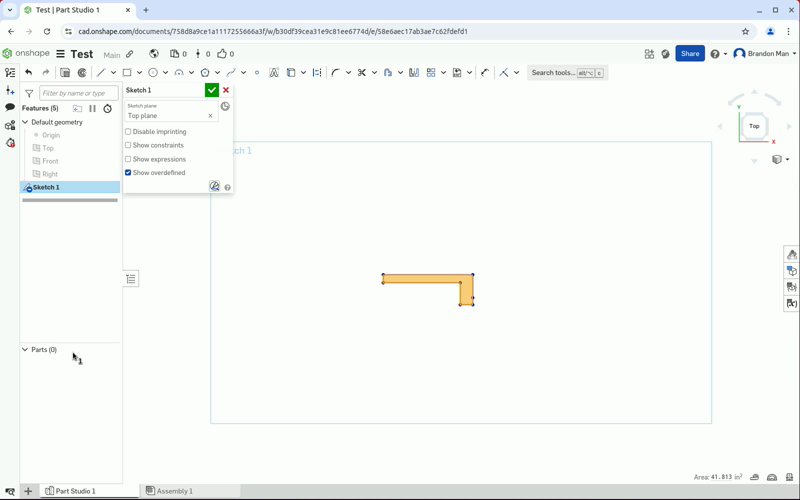
key(shift+y)
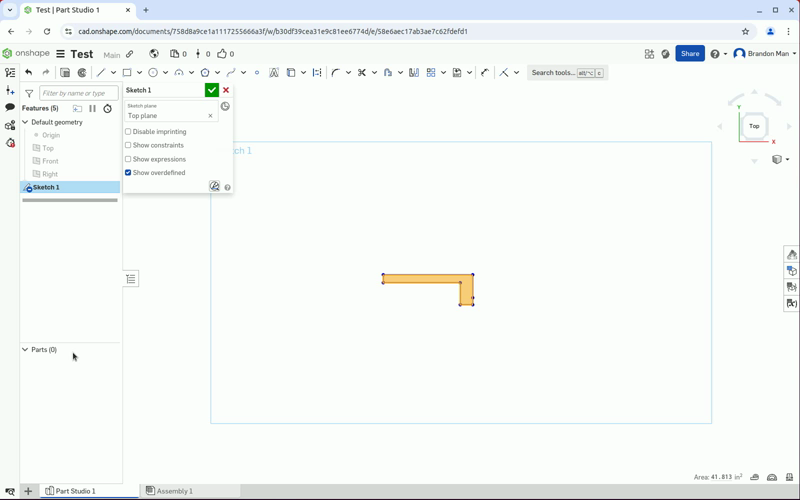
key(shift+e)
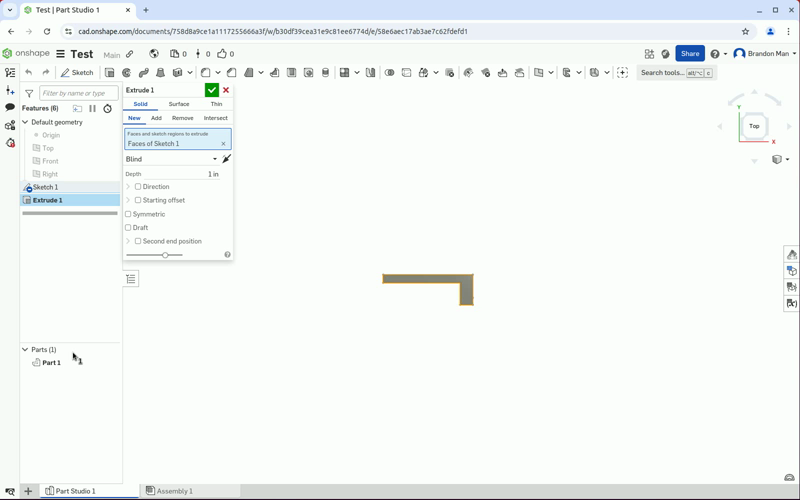
mouse_move(143, 106)
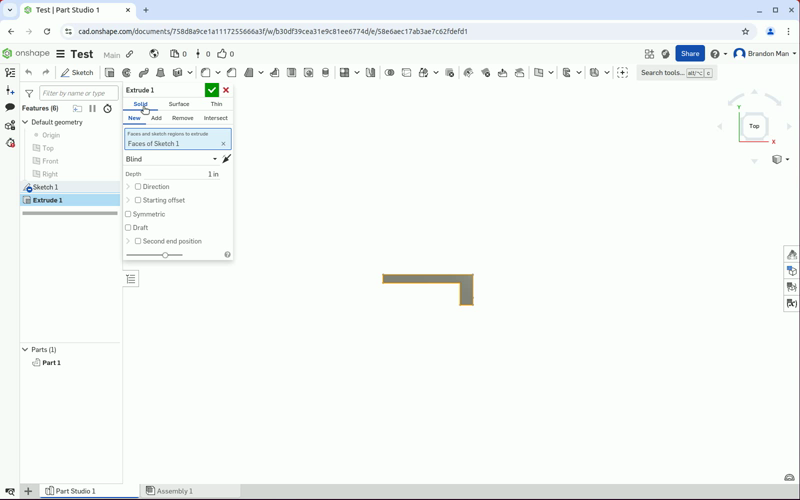
click(143, 106)
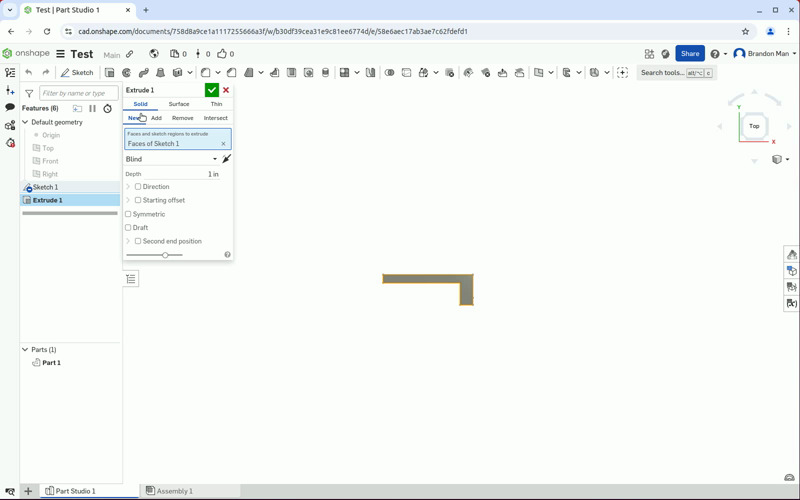
mouse_move(137, 120)
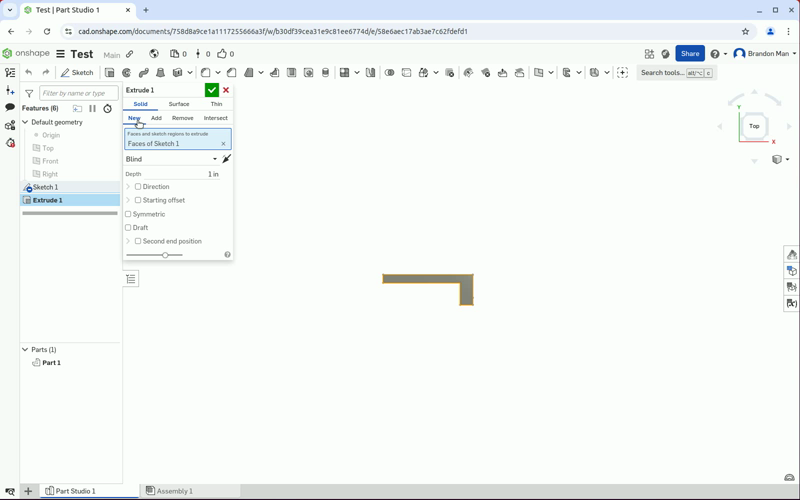
click(137, 120)
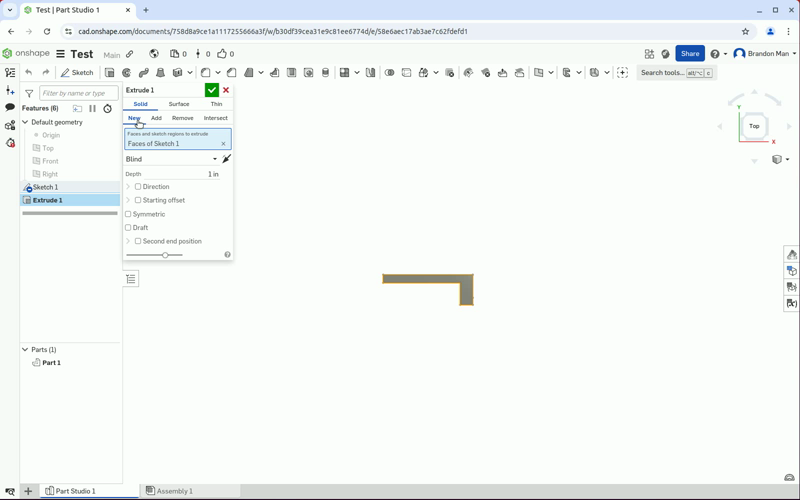
key(tab, 4)
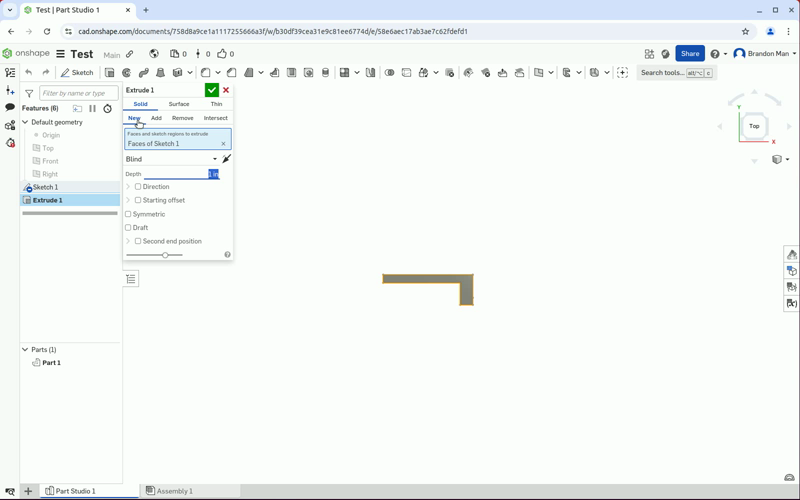
text(9.628)
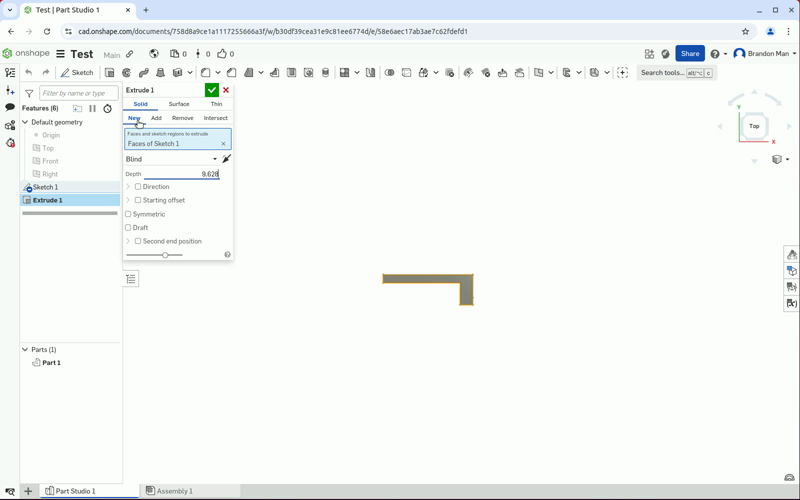
key(enter)
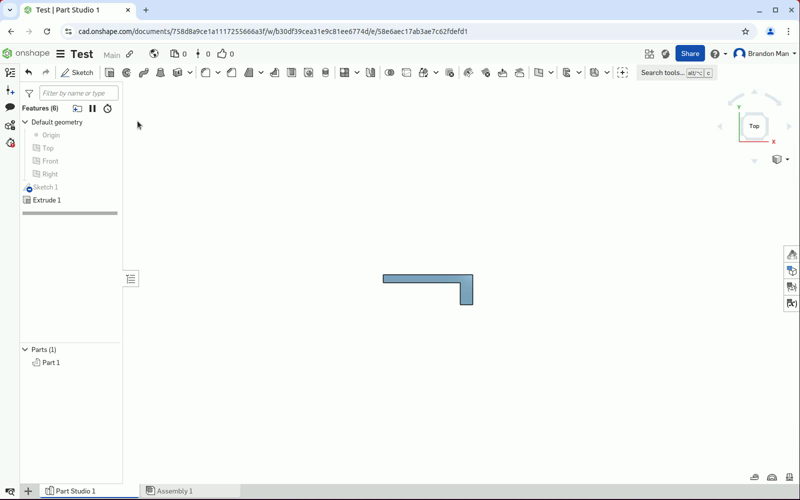
key(shift+h)
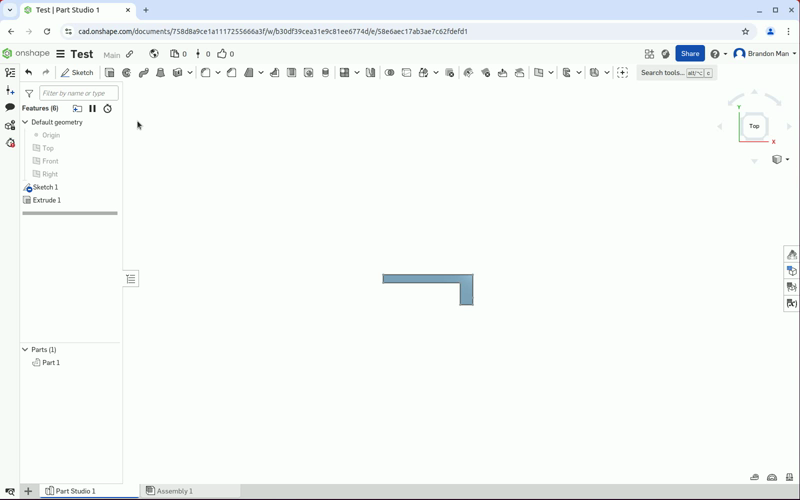
key(shift+h)
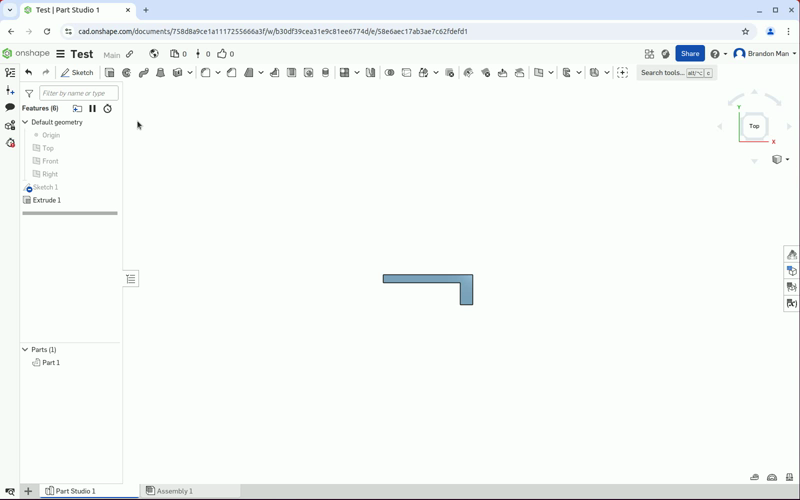
mouse_move(73, 189)
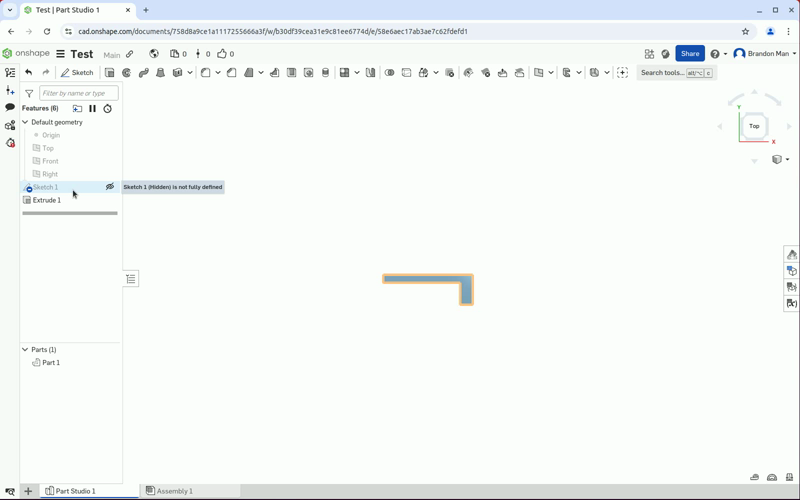
click(73, 189)
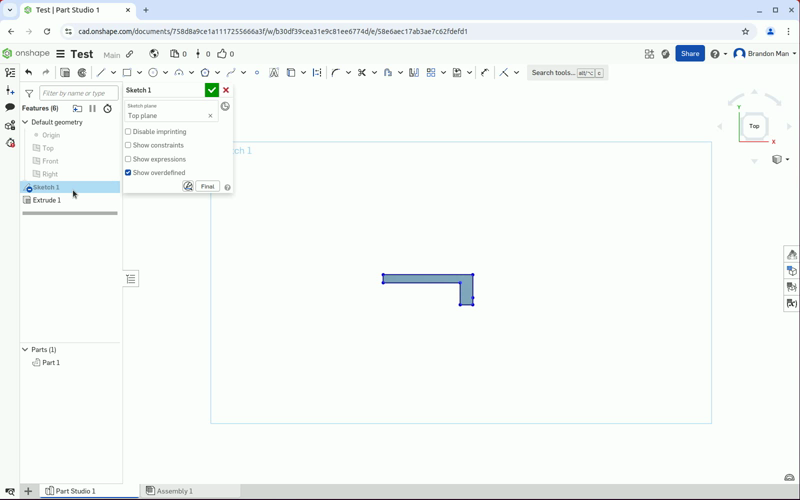
mouse_move(229, 92)
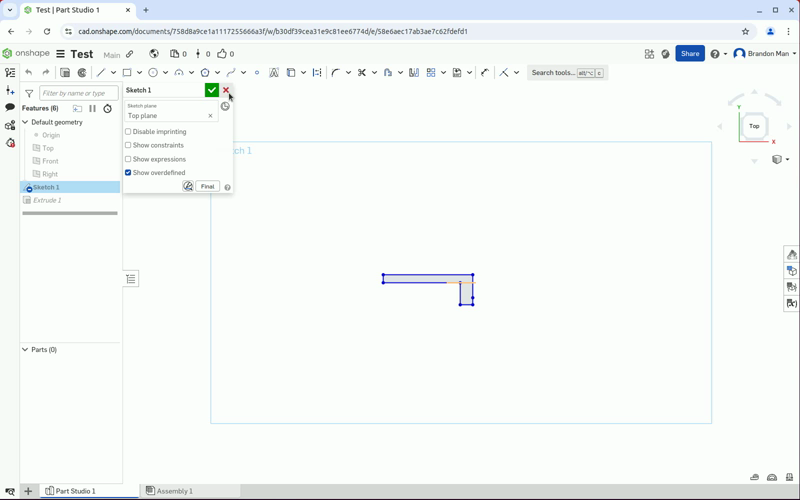
click(229, 92)
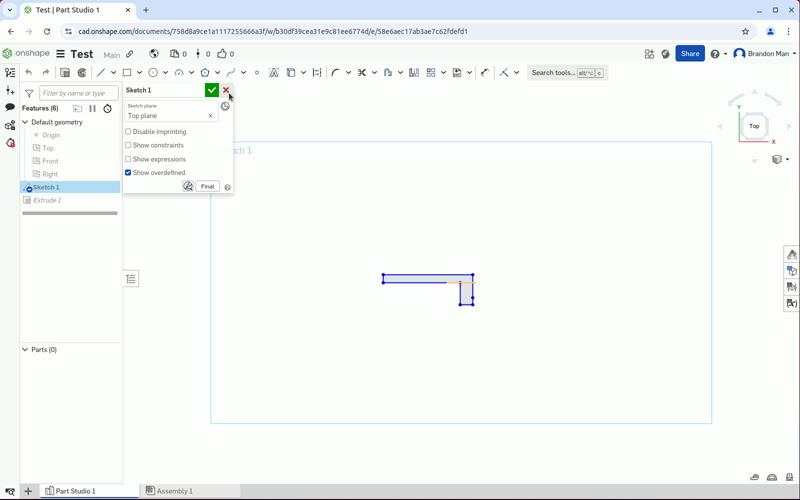
key(shift+s)
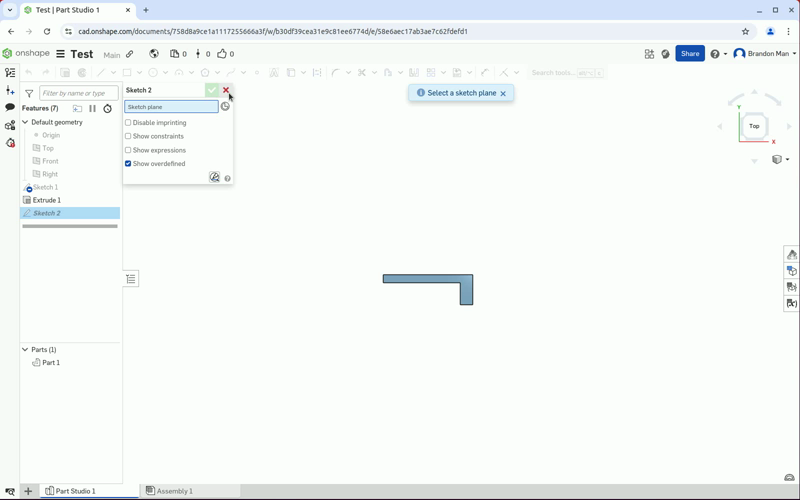
mouse_move(73, 150)
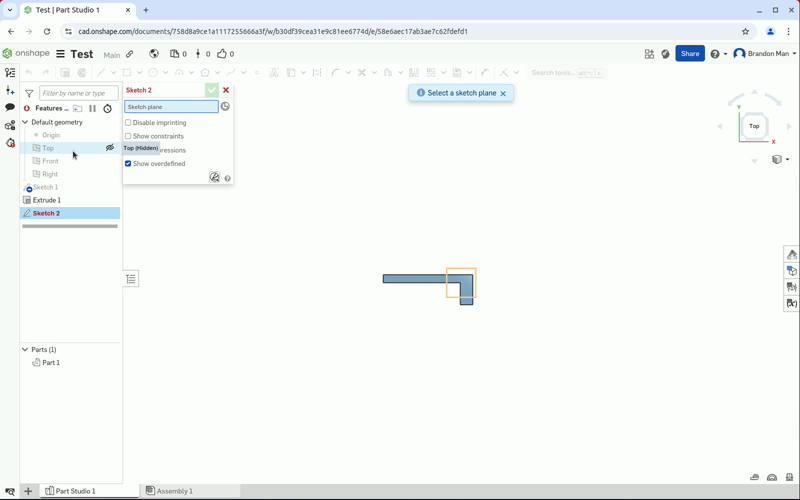
click(73, 150)
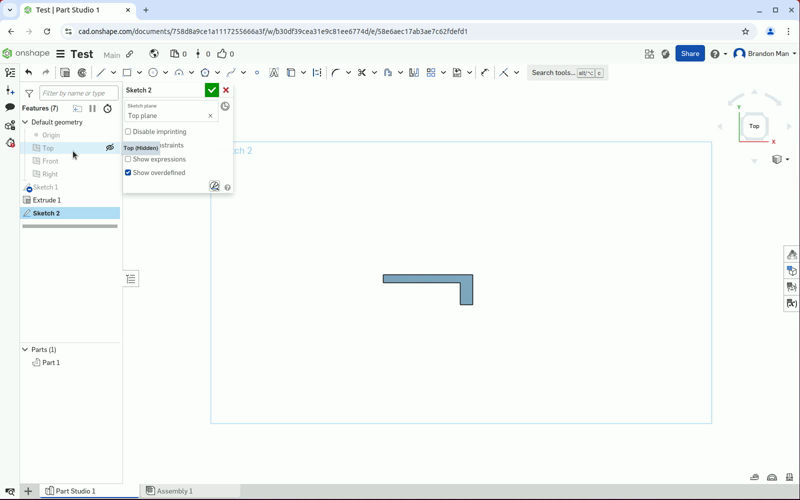
mouse_move(73, 352)
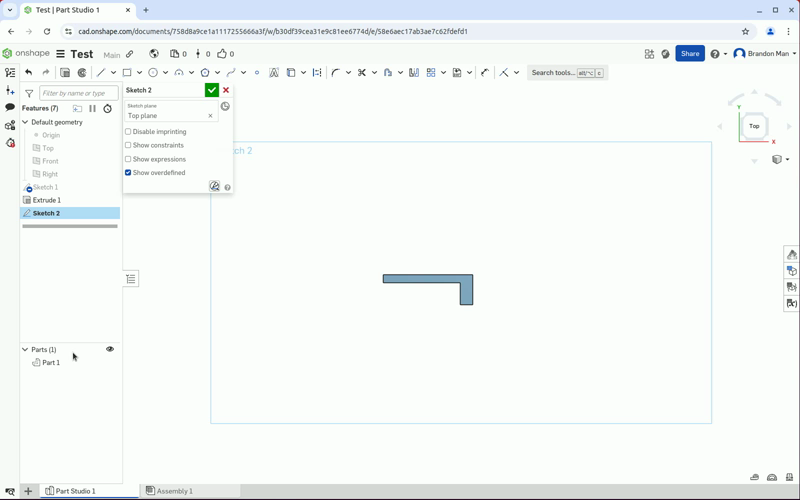
key(y)
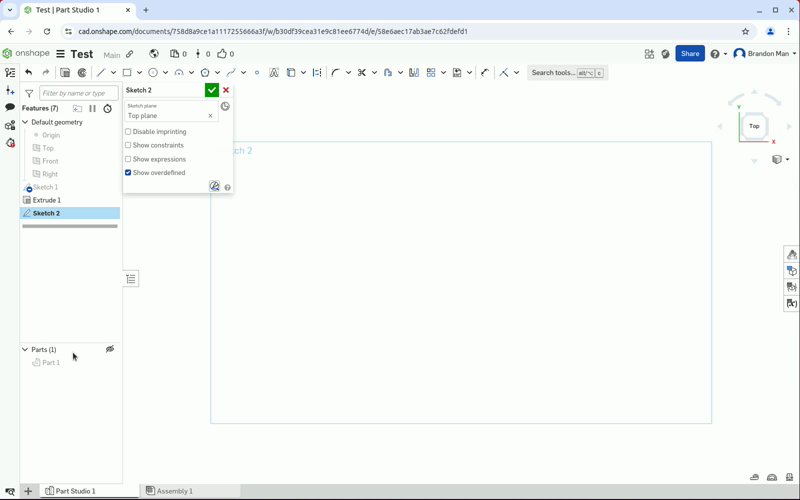
key(l)
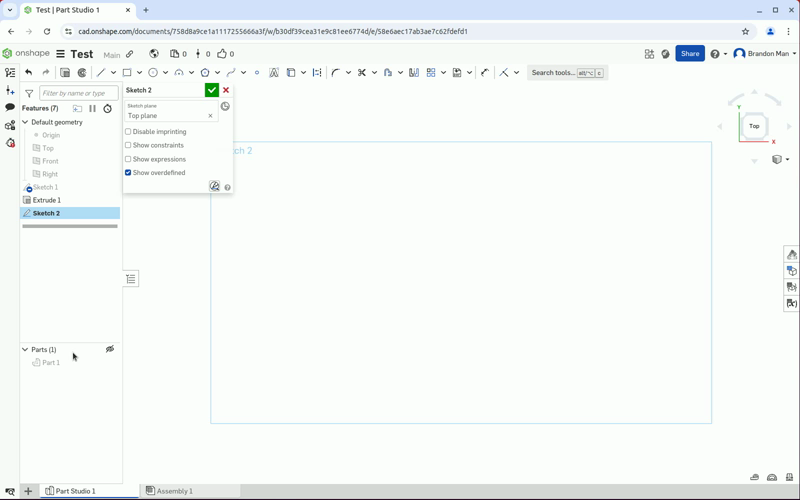
key_down(shift)
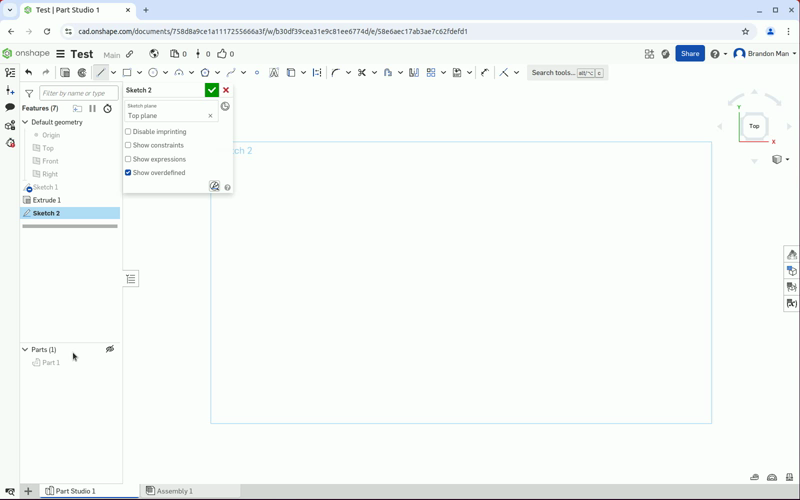
mouse_move(487, 386)
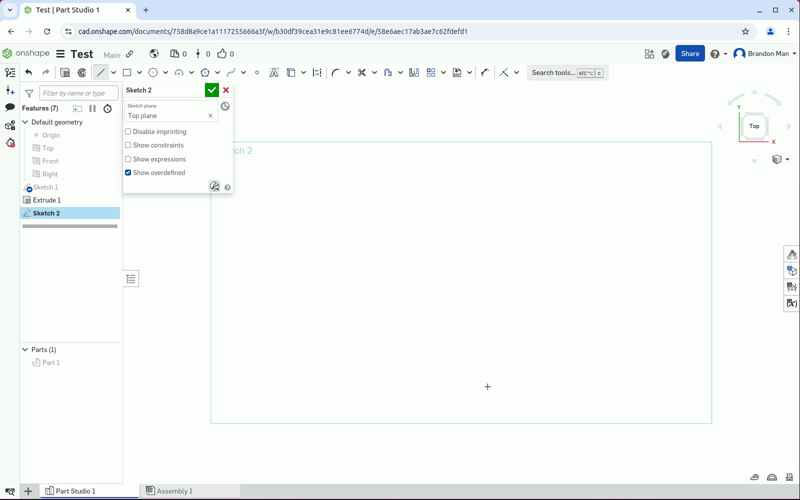
click(487, 386)
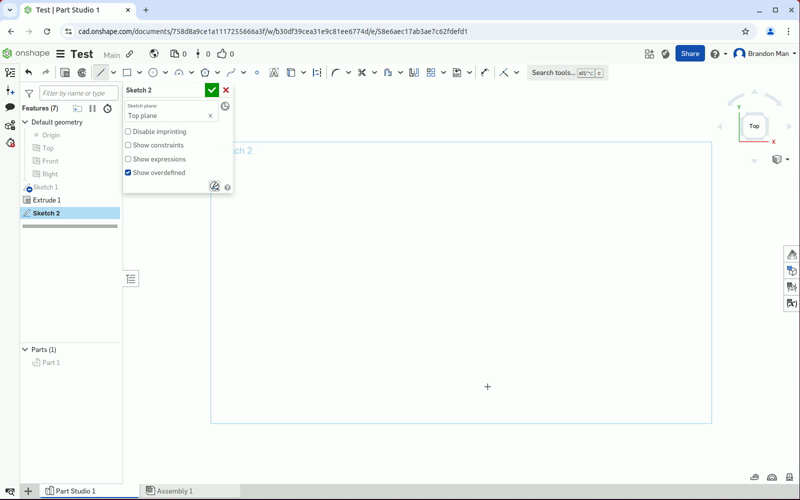
key_up(shift)
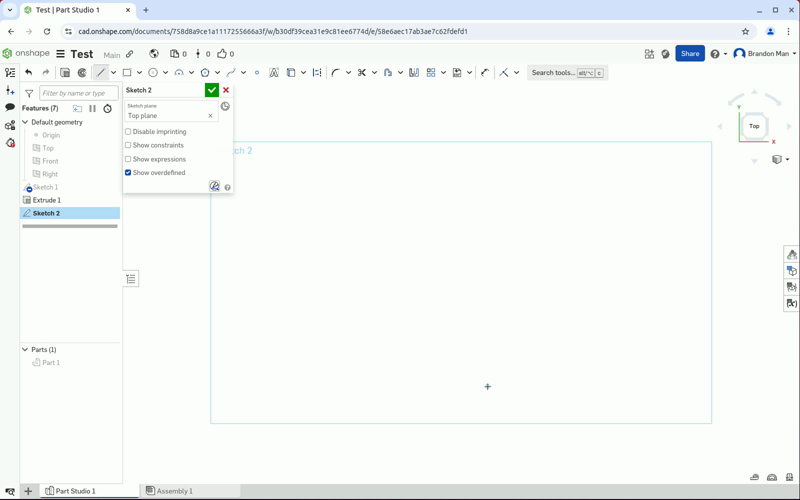
key_down(shift)
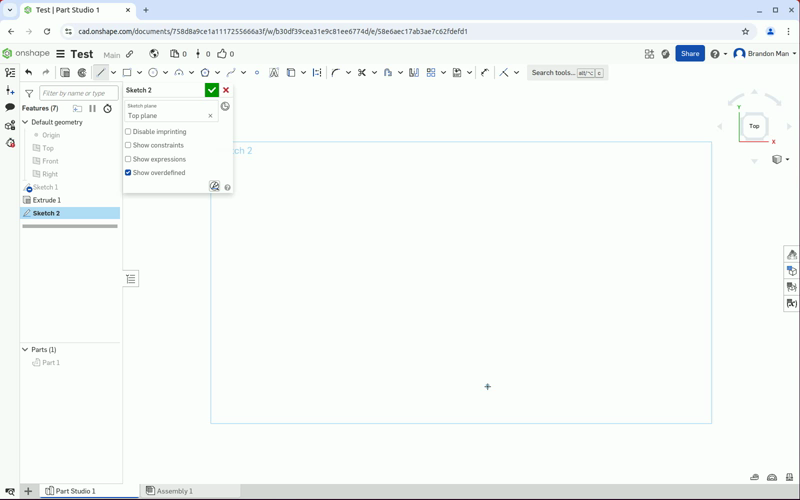
mouse_move(517, 386)
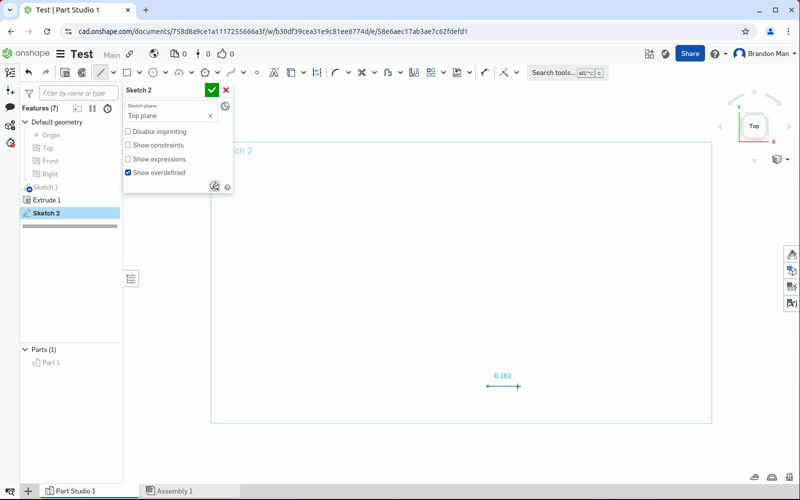
mouse_move(495, 386)
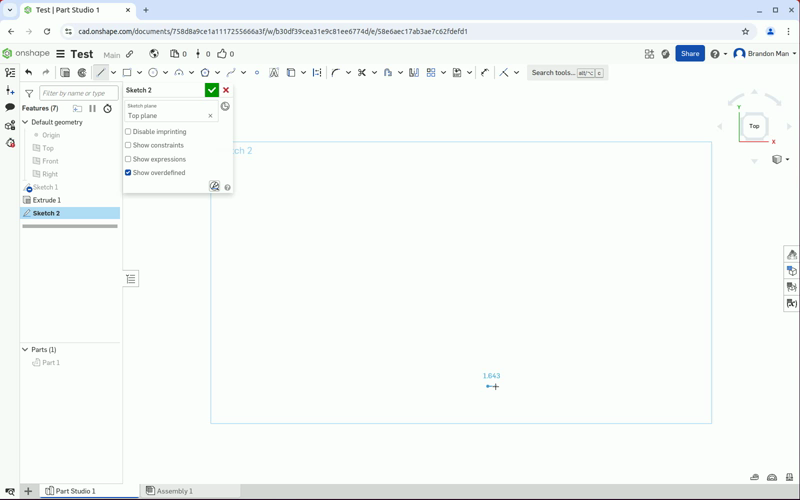
click(495, 386)
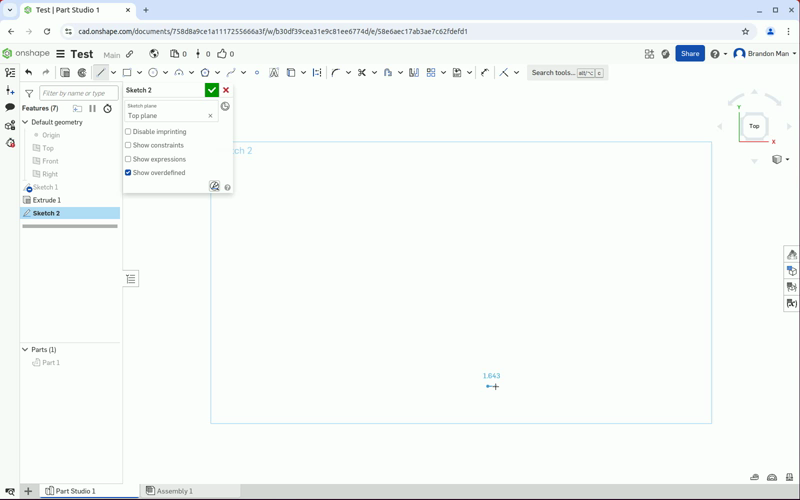
key_up(shift)
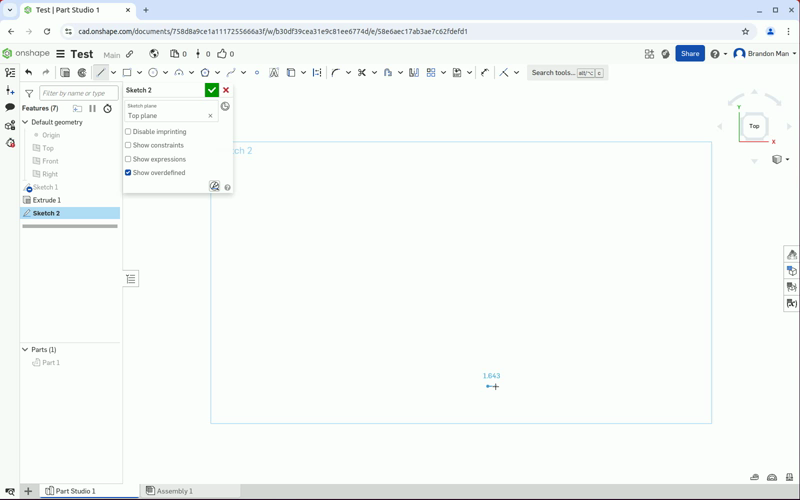
key_down(shift)
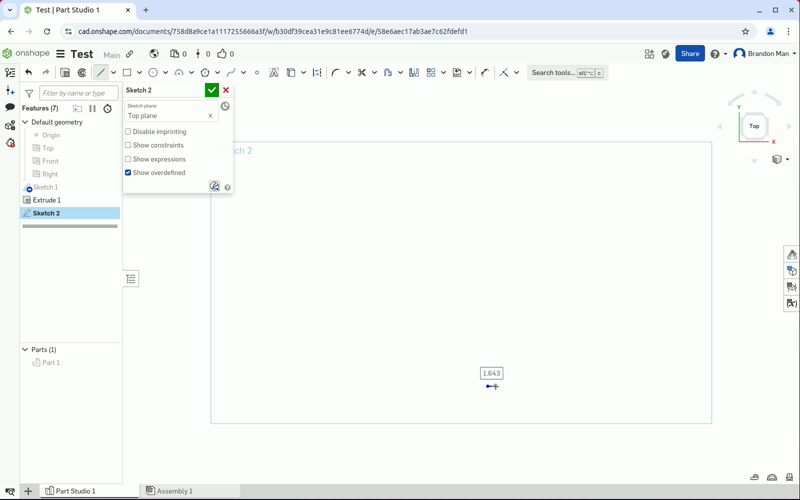
mouse_move(525, 386)
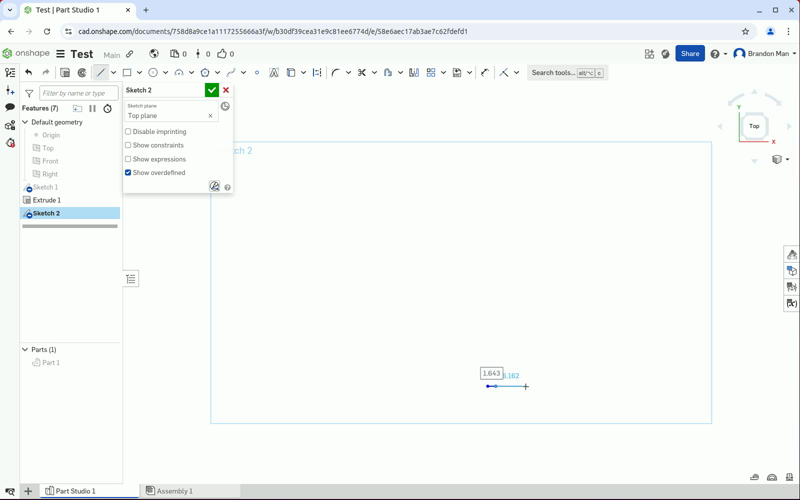
mouse_move(495, 378)
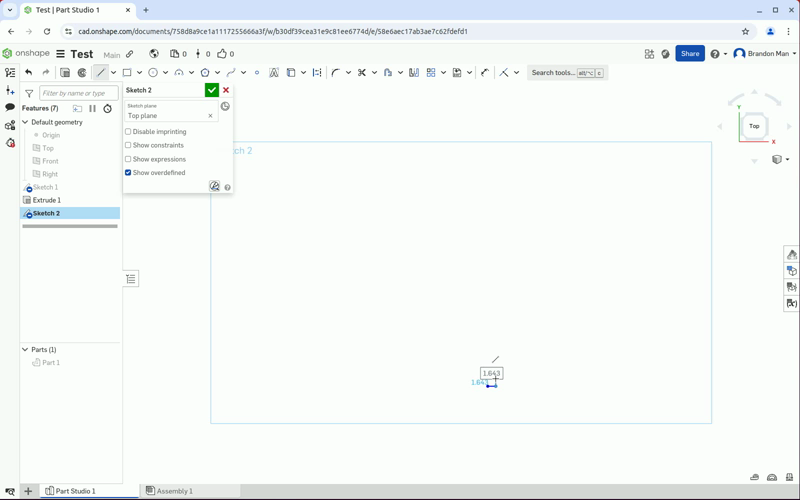
click(495, 378)
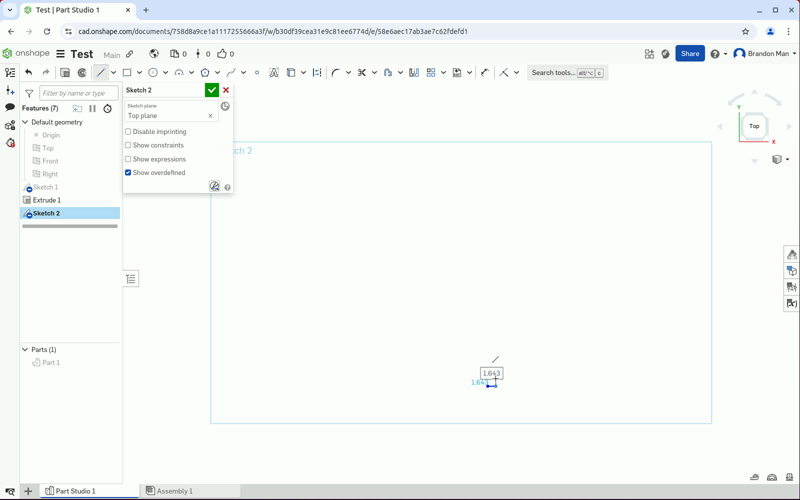
key_up(shift)
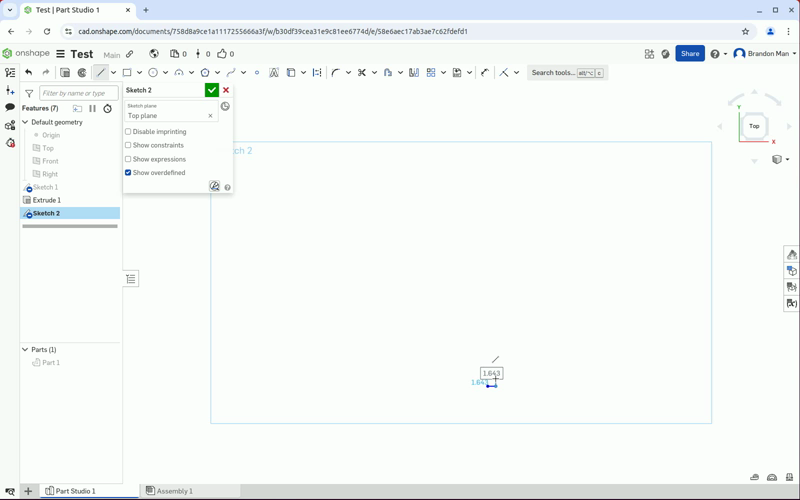
key_down(shift)
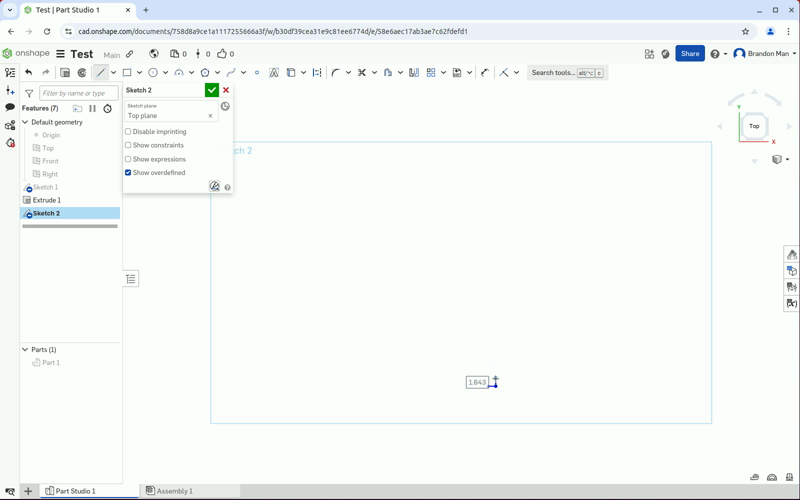
mouse_move(525, 378)
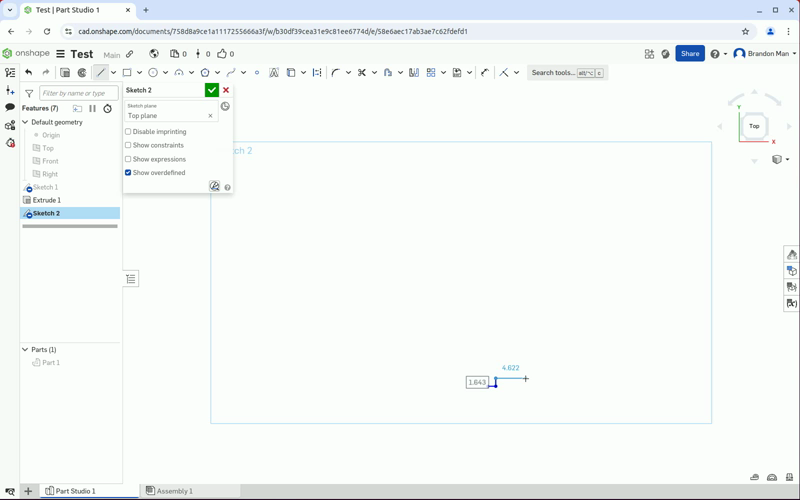
mouse_move(487, 378)
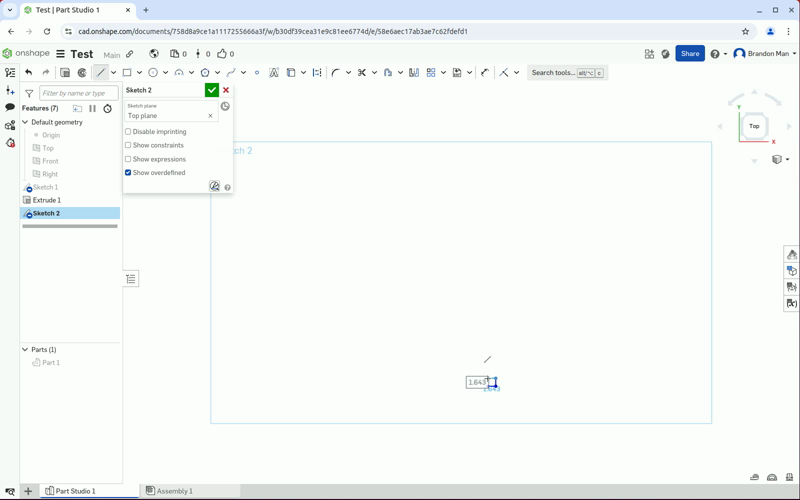
click(487, 378)
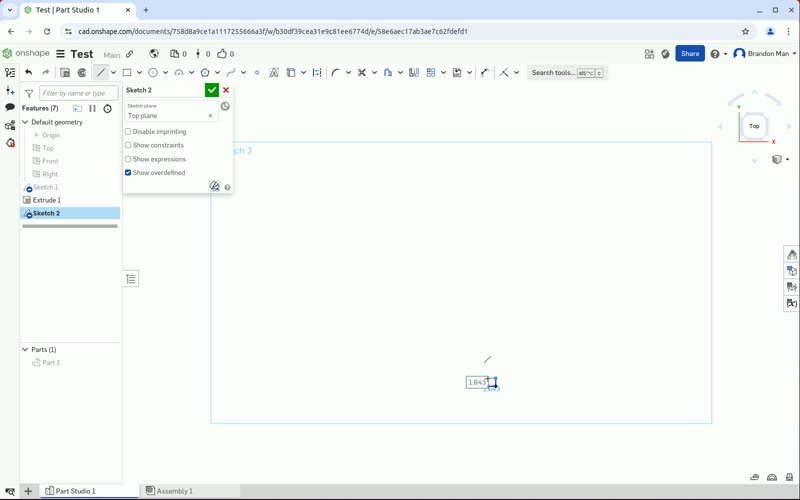
key_up(shift)
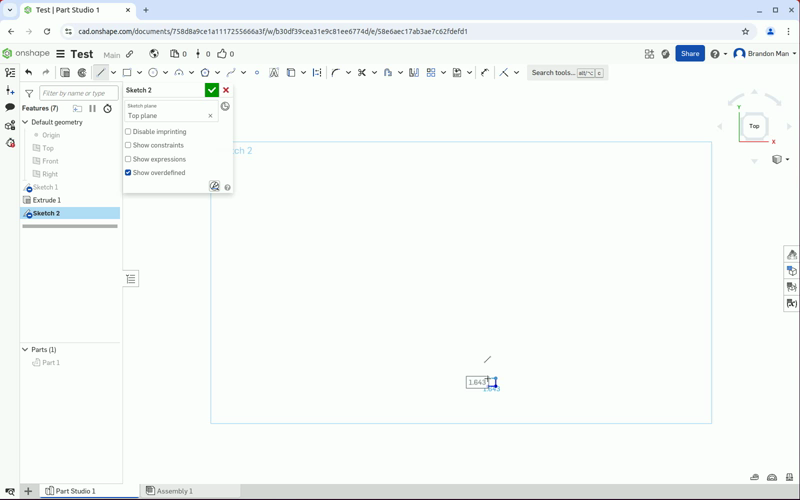
mouse_move(517, 378)
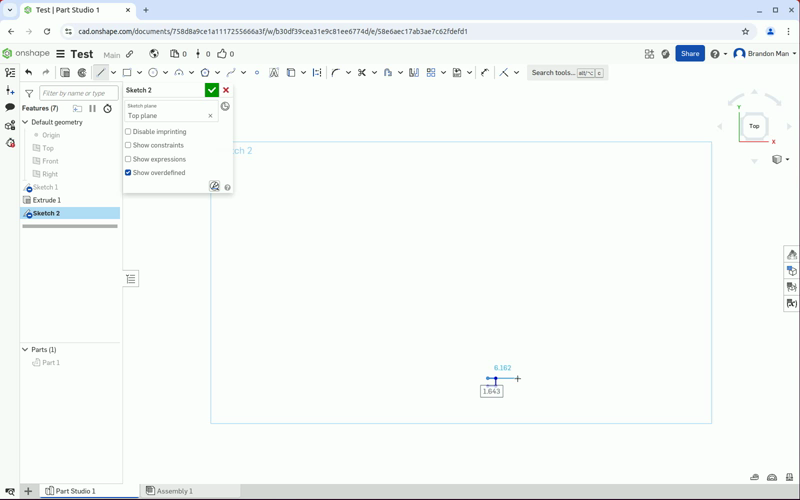
key_down(shift)
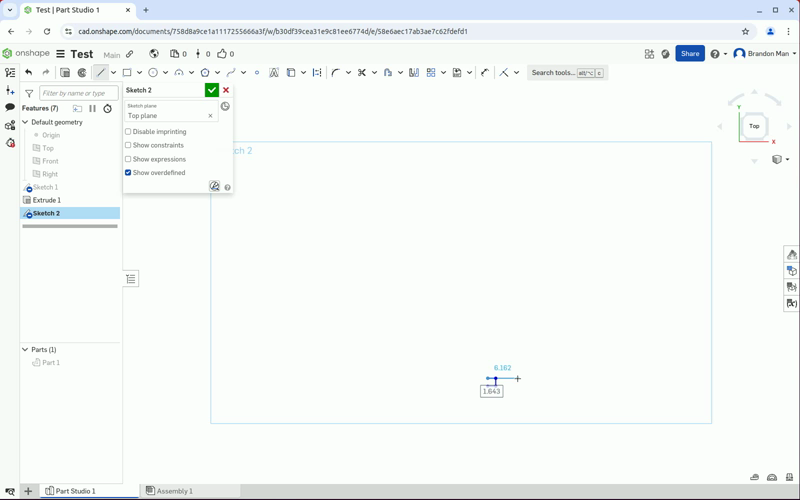
mouse_move(487, 386)
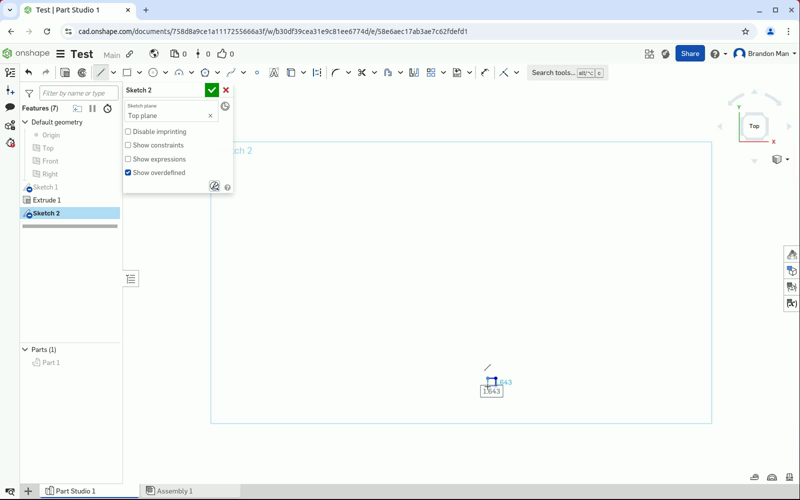
key_up(shift)
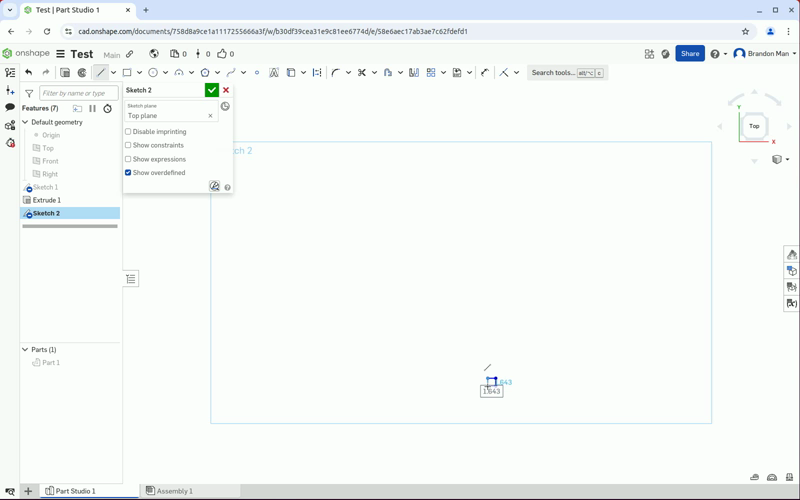
click(487, 386)
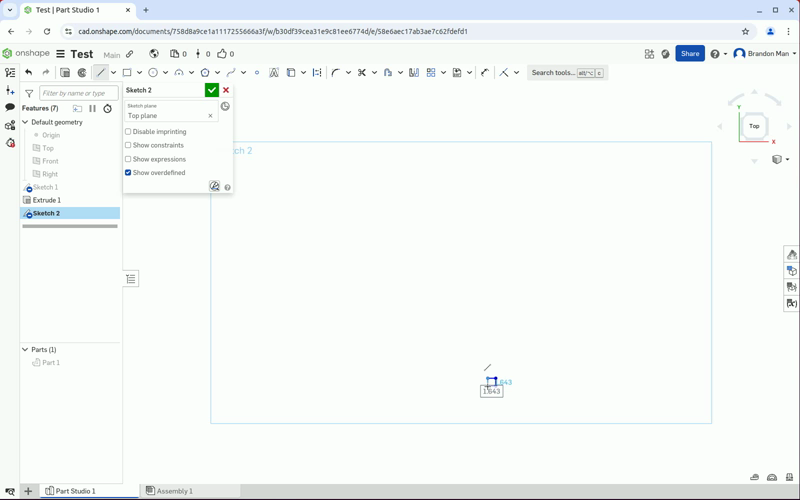
key(esc)
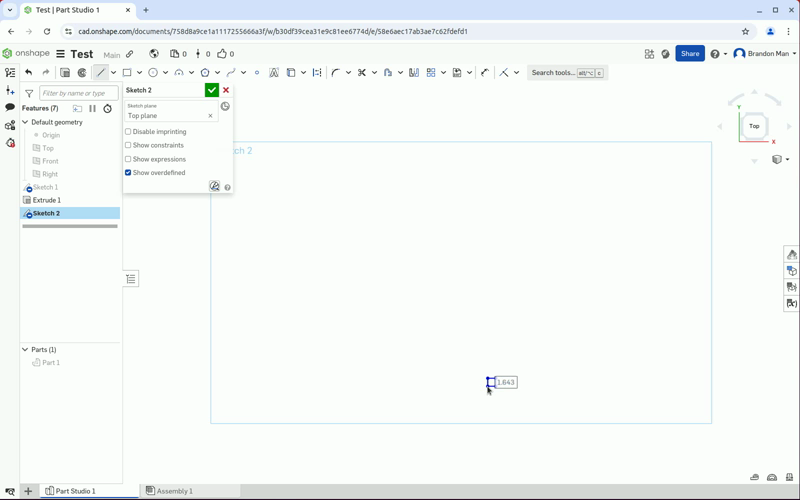
mouse_move(487, 378)
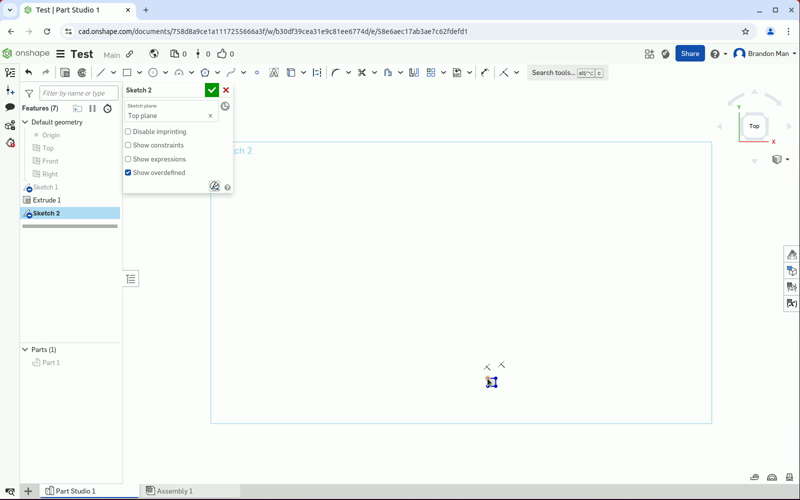
scroll(6)
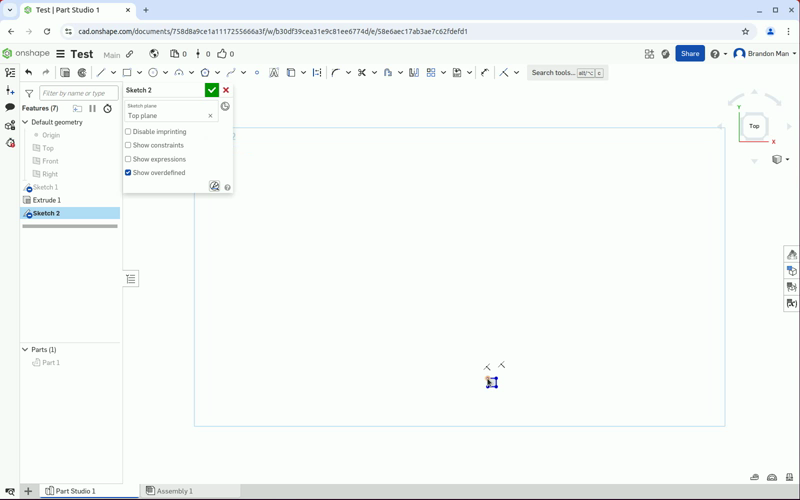
scroll(6)
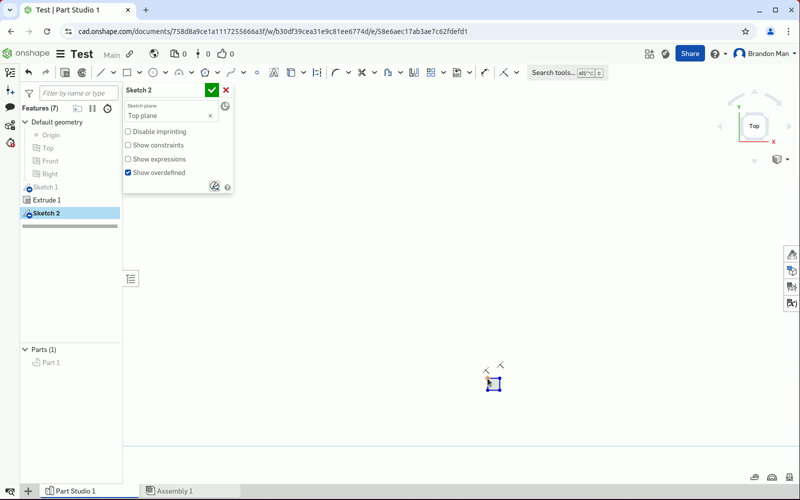
scroll(6)
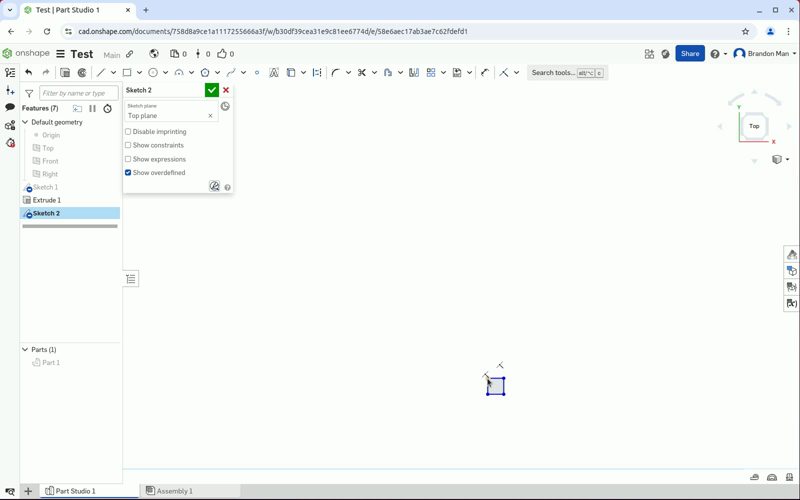
scroll(6)
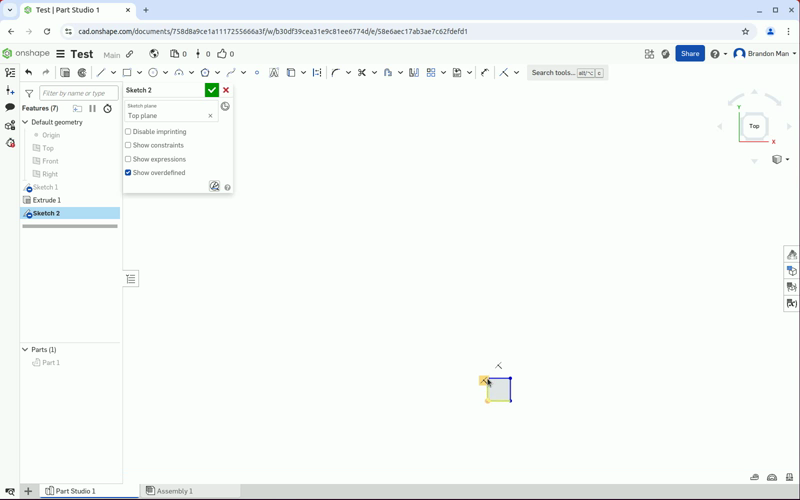
scroll(6)
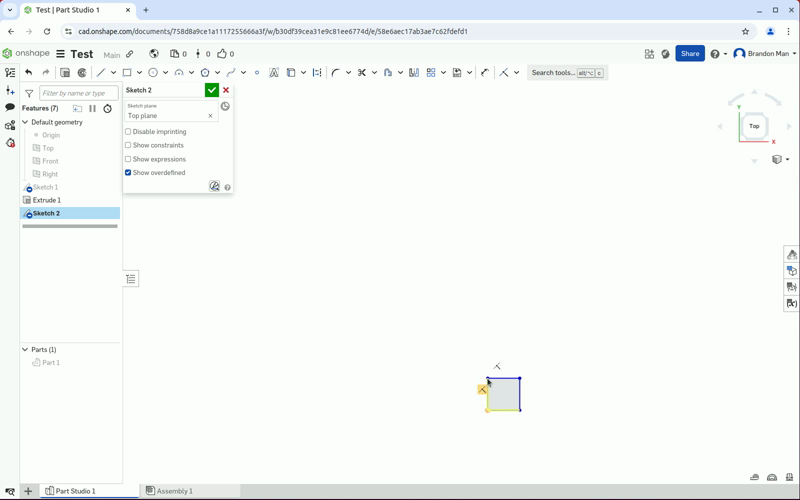
scroll(6)
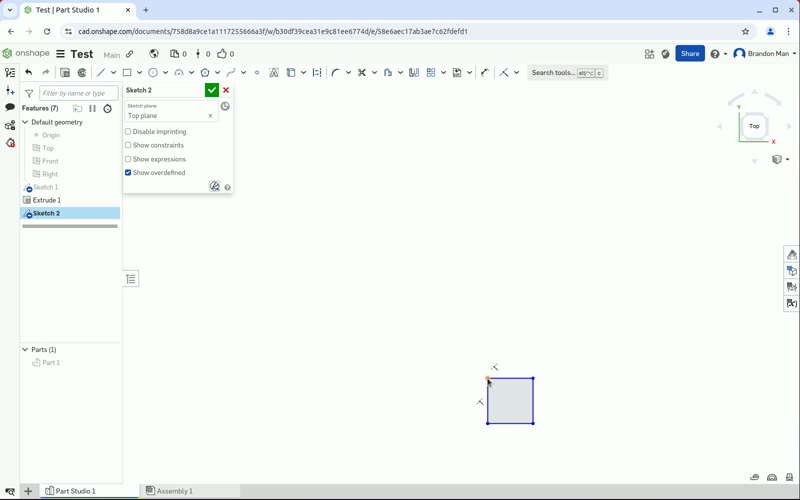
scroll(6)
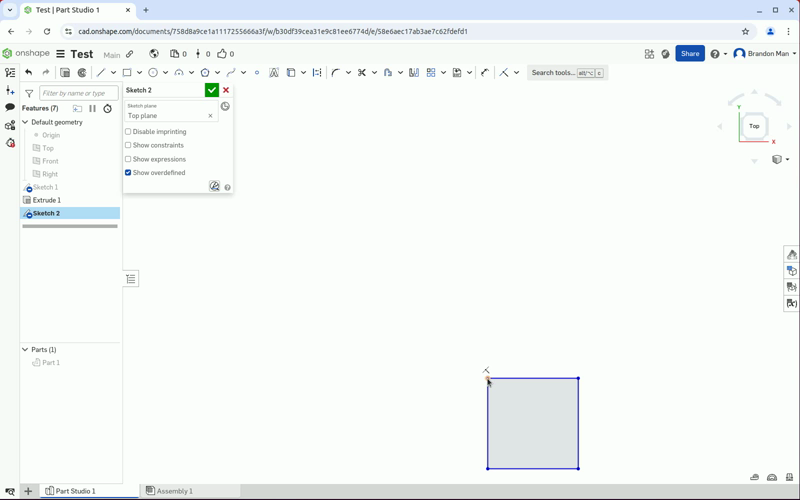
click(487, 378)
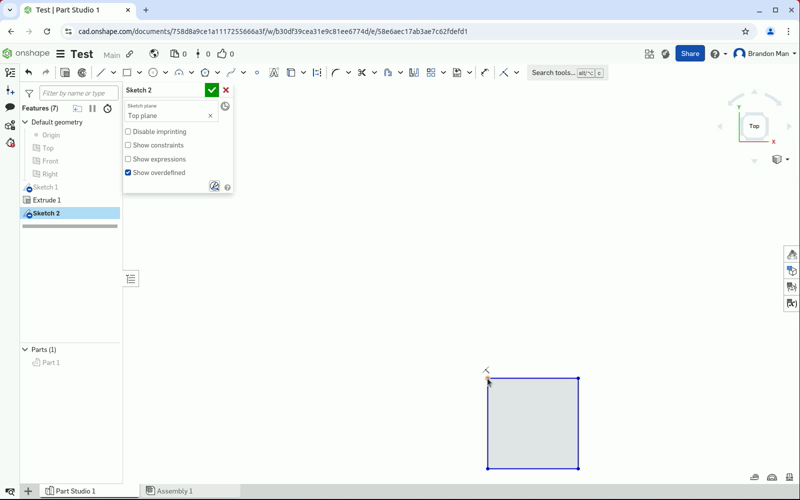
scroll(-6)
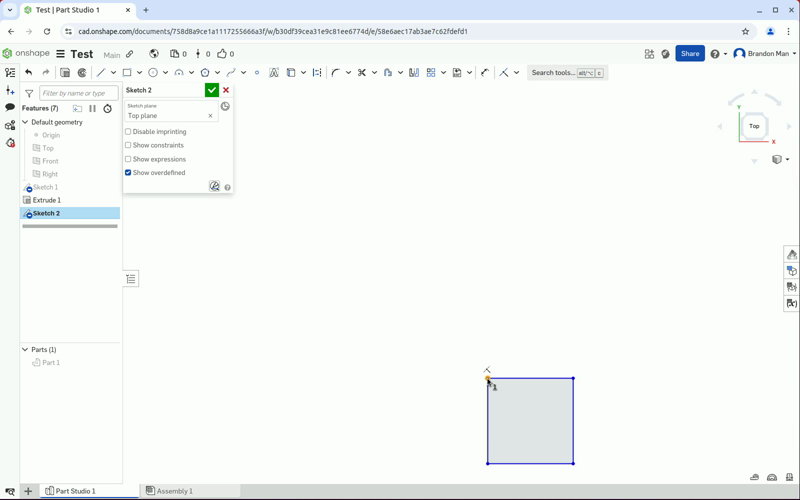
scroll(-6)
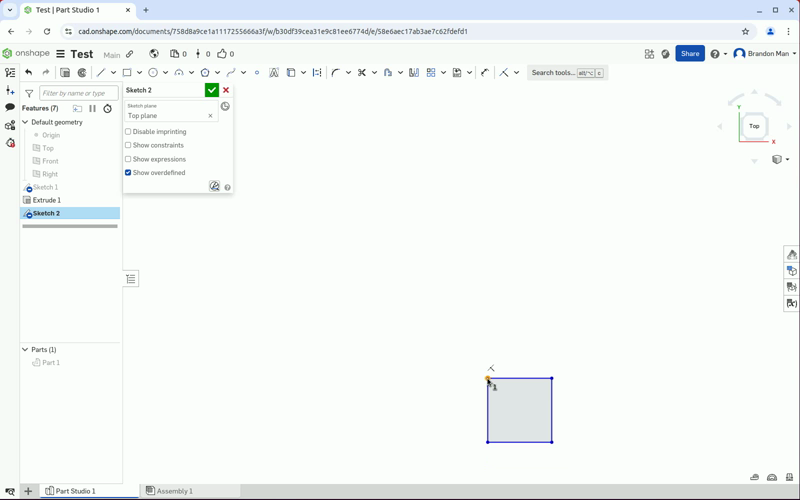
scroll(-6)
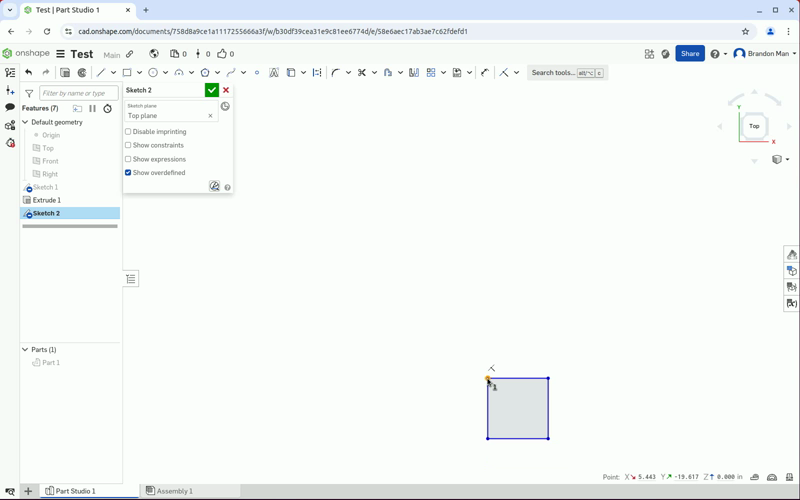
scroll(-6)
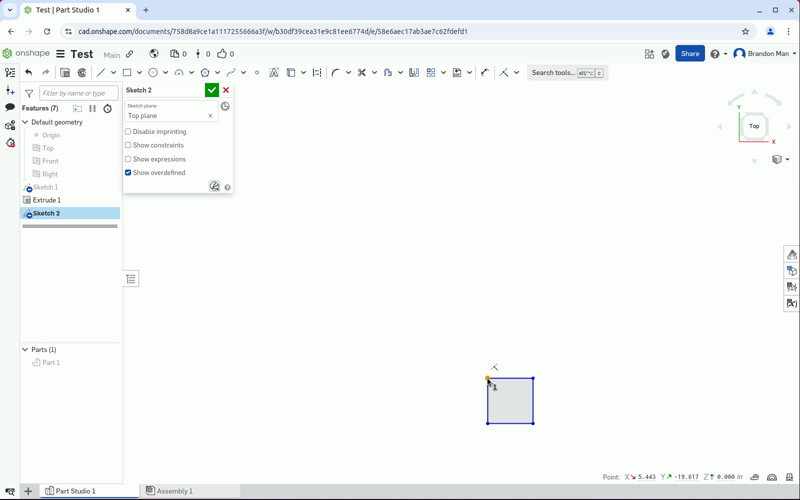
scroll(-6)
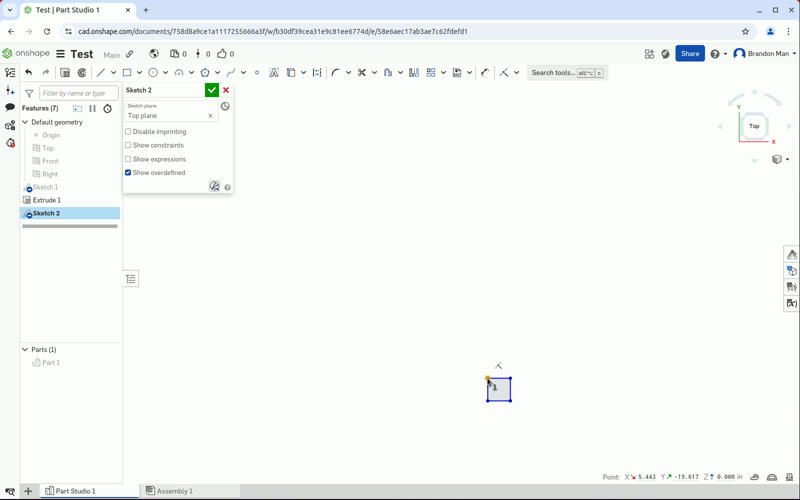
scroll(-6)
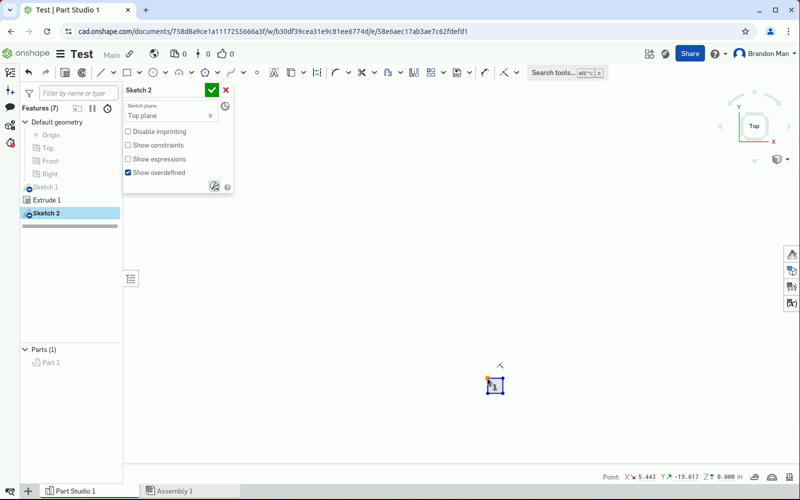
scroll(-6)
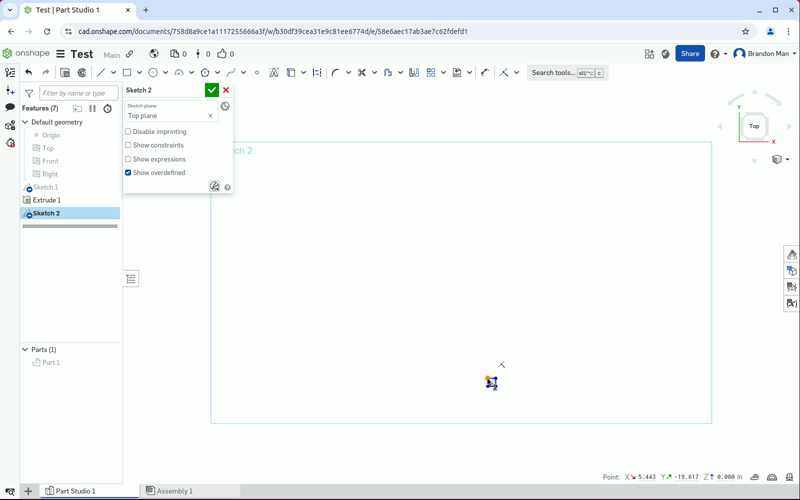
mouse_move(73, 352)
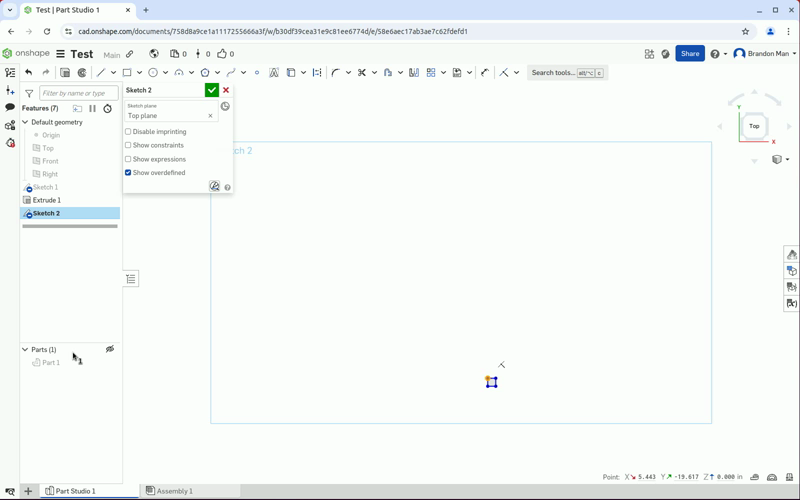
key(shift+y)
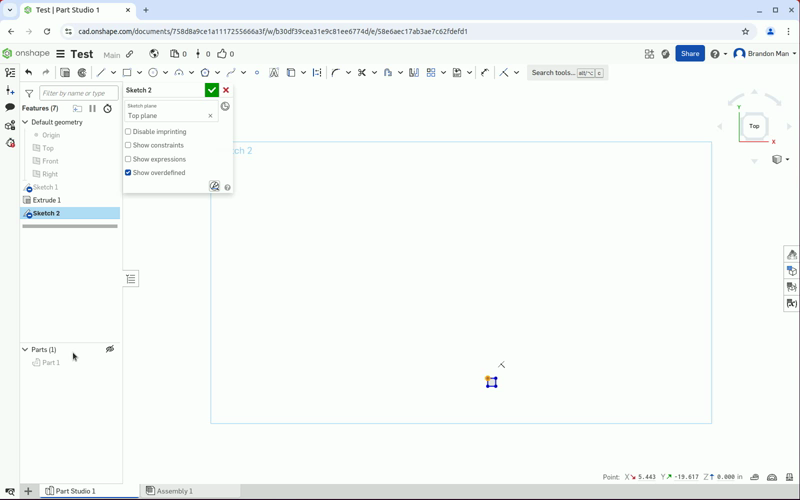
key(shift+e)
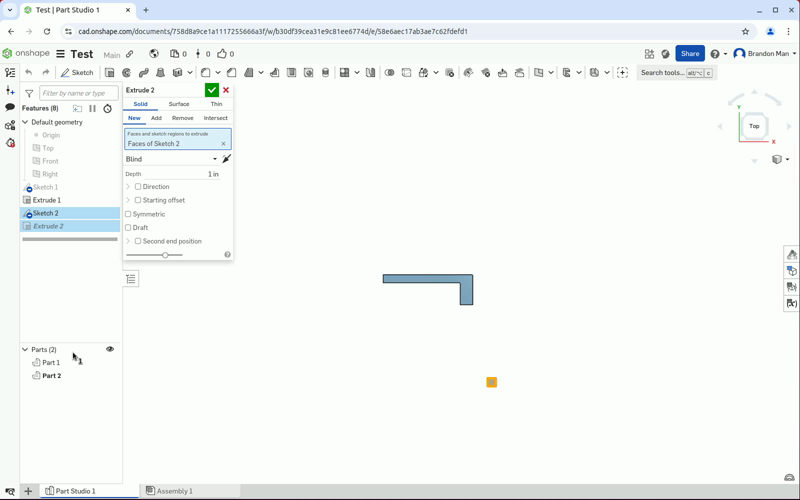
mouse_move(143, 106)
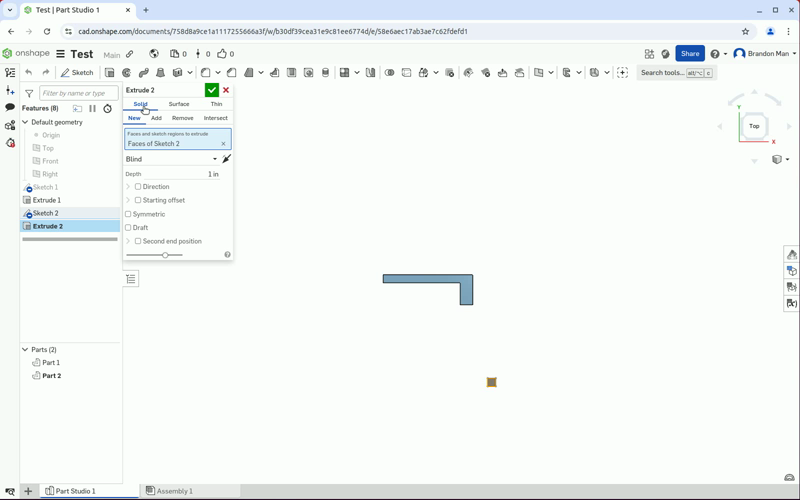
click(143, 106)
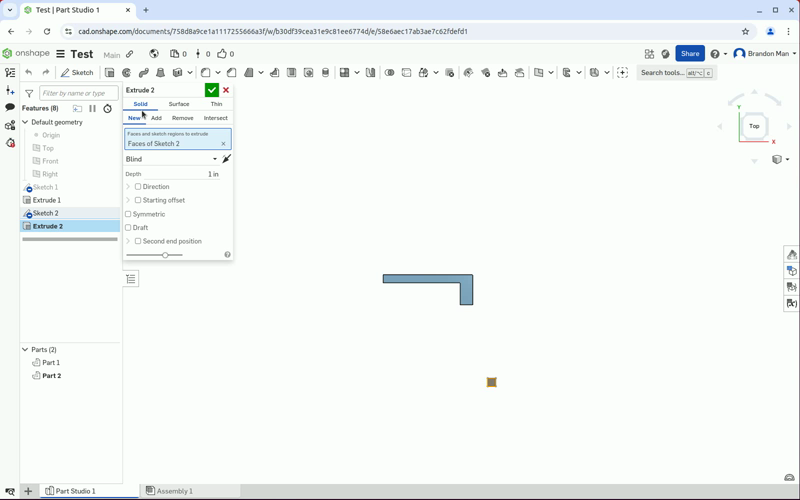
mouse_move(137, 120)
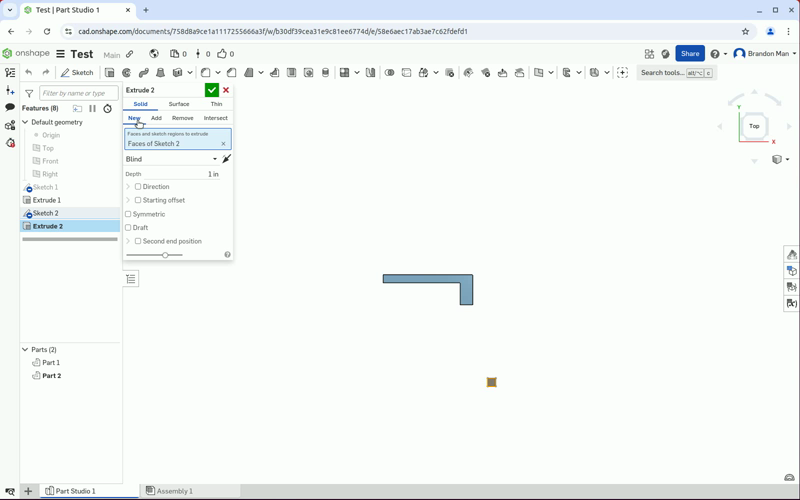
click(137, 120)
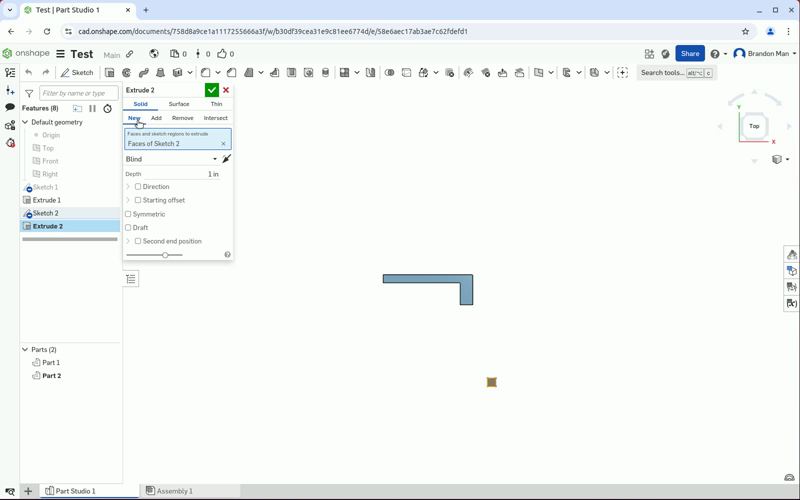
key(tab, 4)
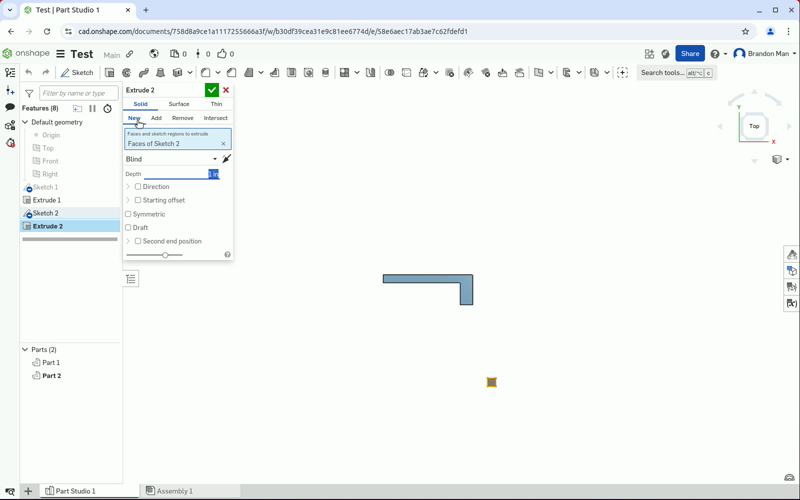
text(9.628)
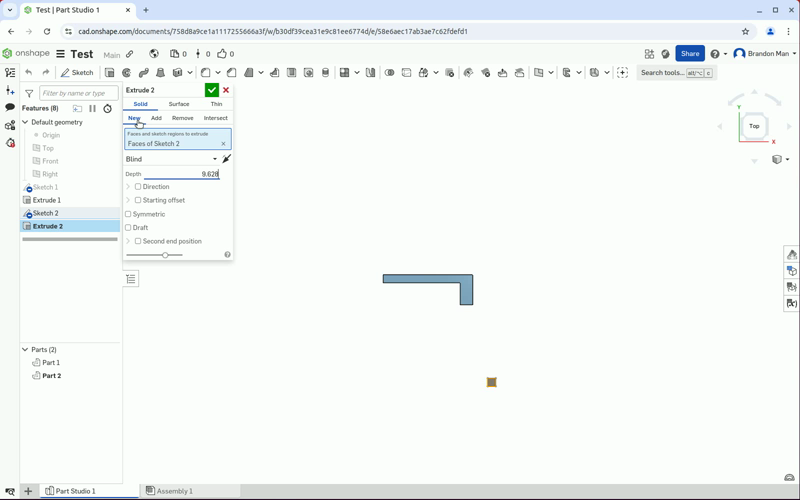
key(enter)
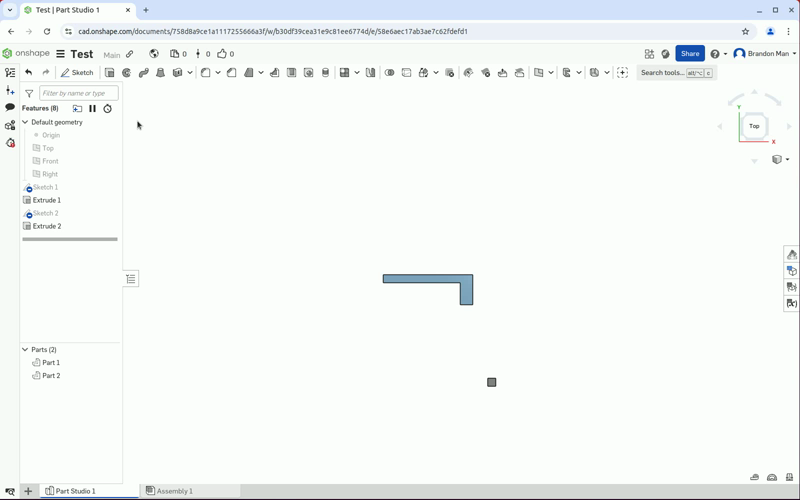
key(shift+h)
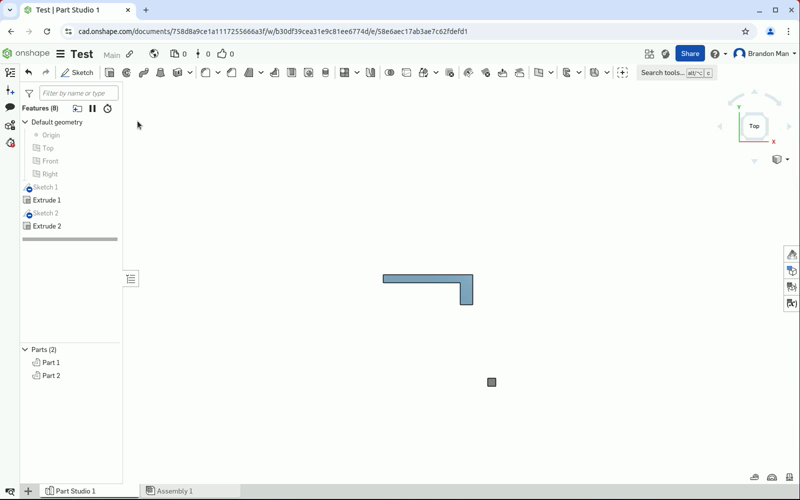
key(shift+h)
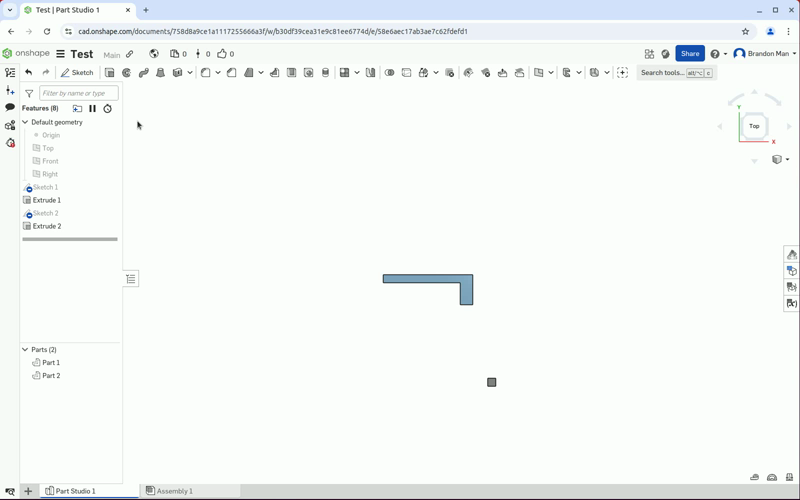
mouse_move(73, 189)
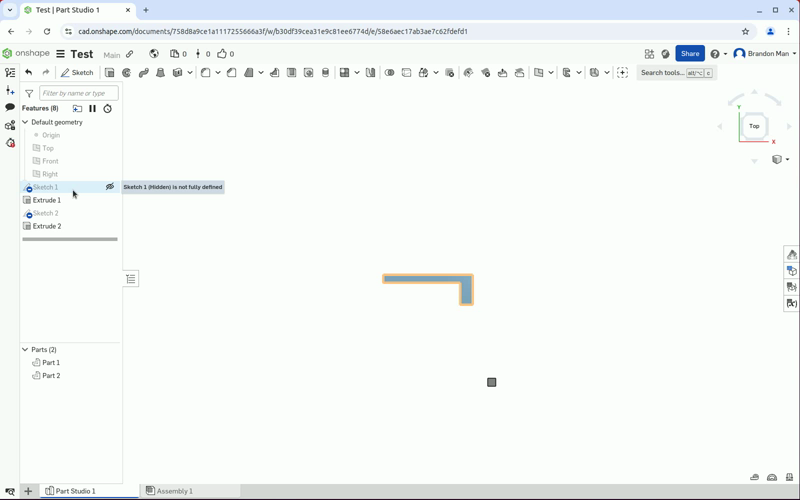
click(73, 189)
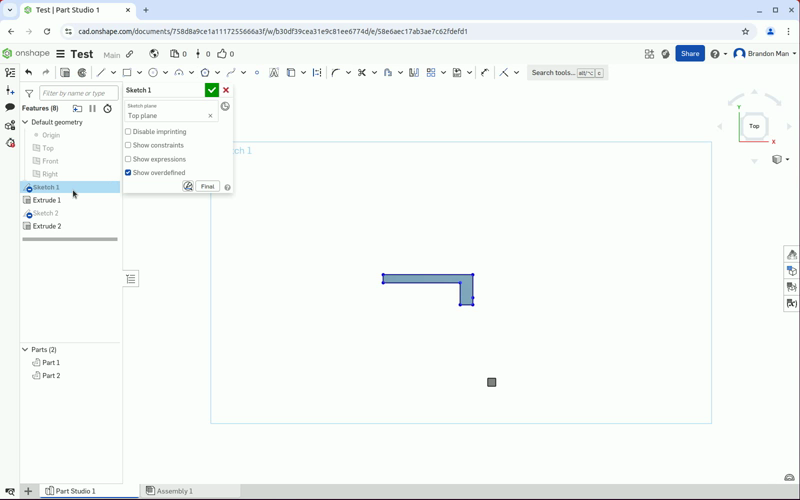
mouse_move(229, 92)
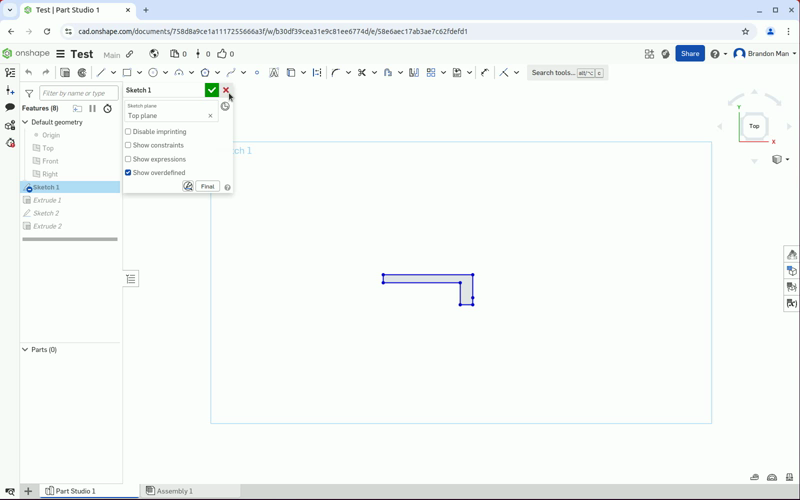
click(229, 92)
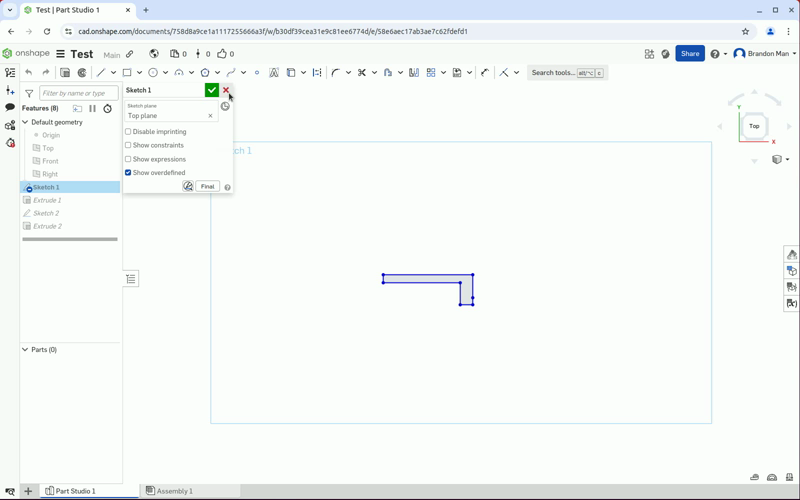
key(shift+s)
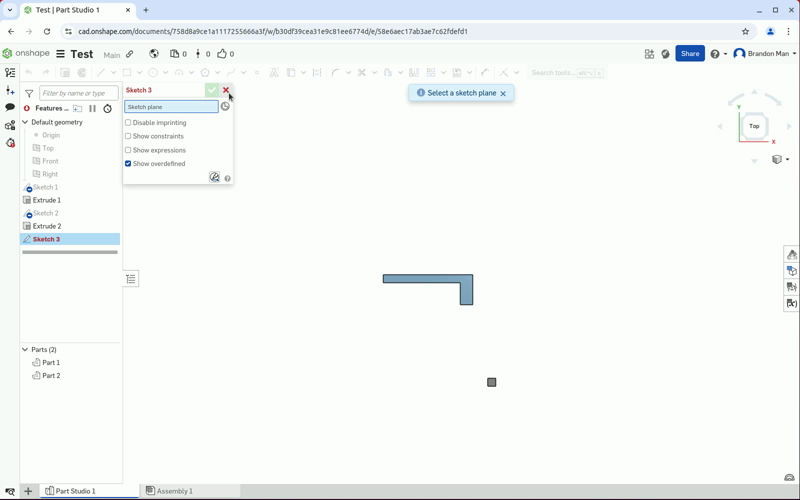
mouse_move(73, 150)
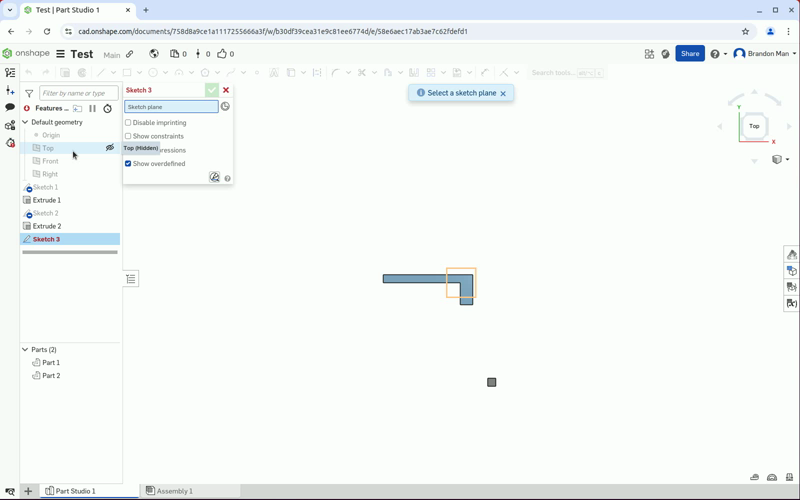
click(73, 150)
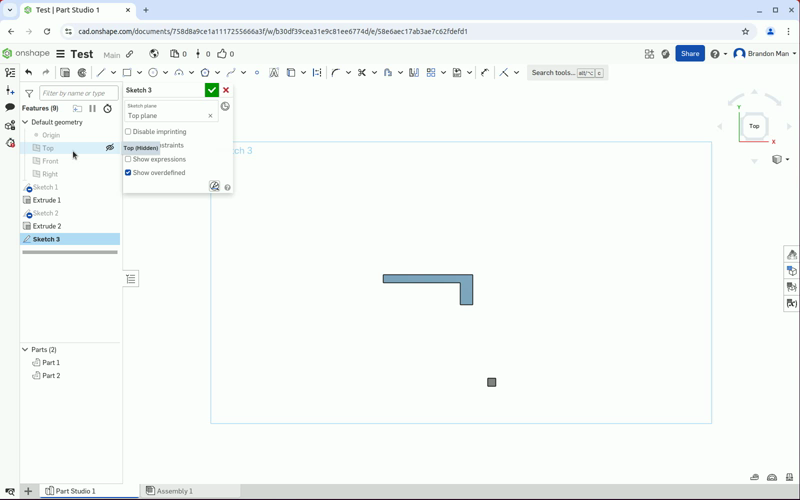
mouse_move(73, 352)
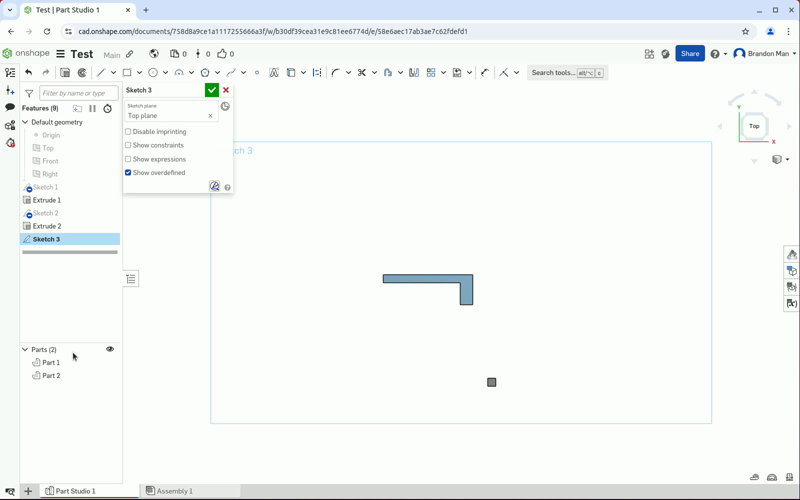
key(y)
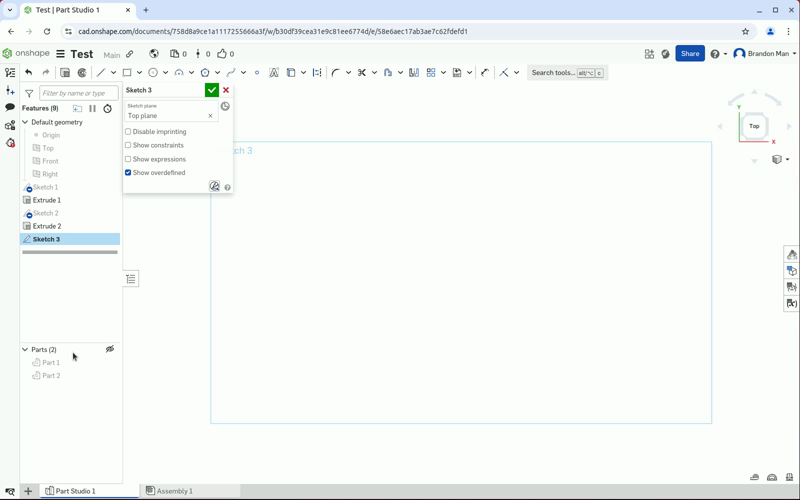
key(l)
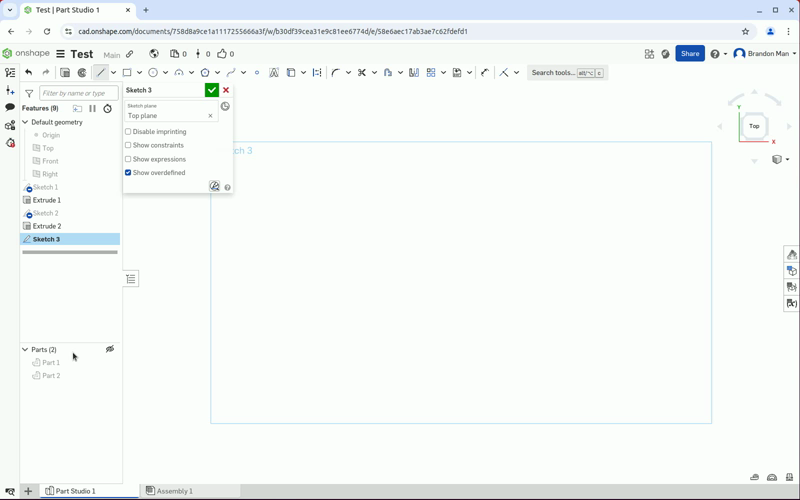
key_down(shift)
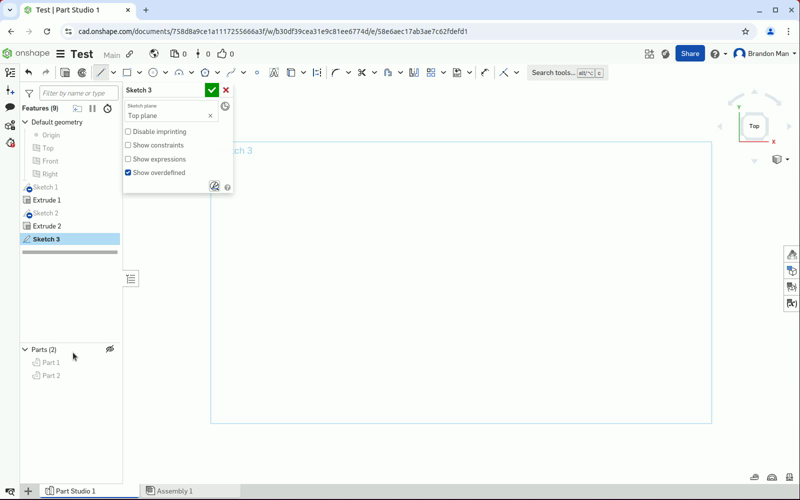
mouse_move(441, 316)
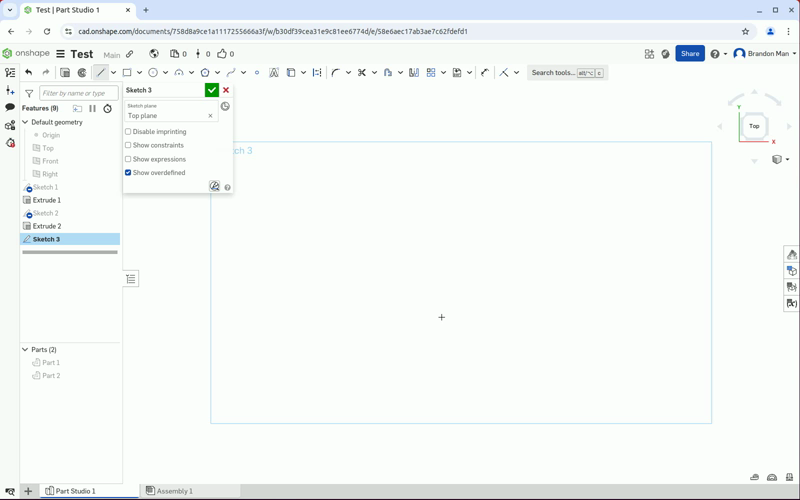
click(441, 316)
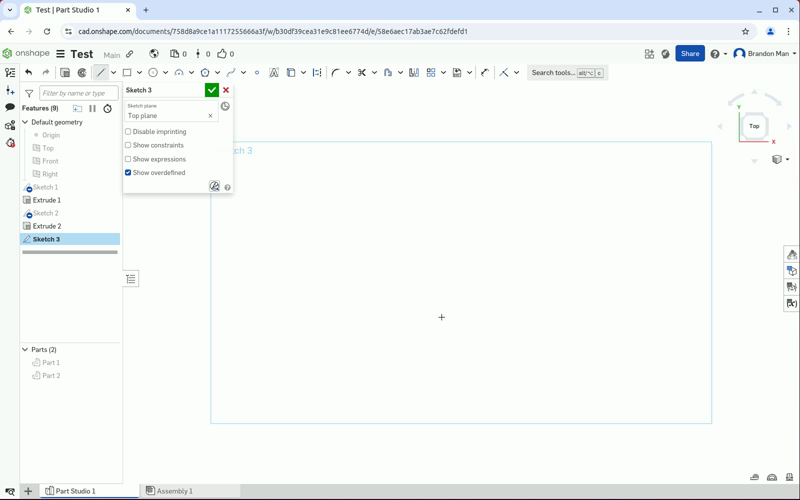
key_up(shift)
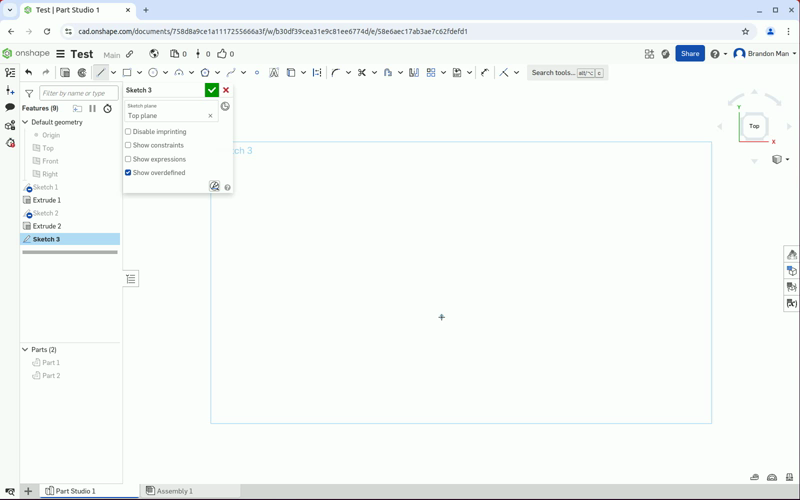
key_down(shift)
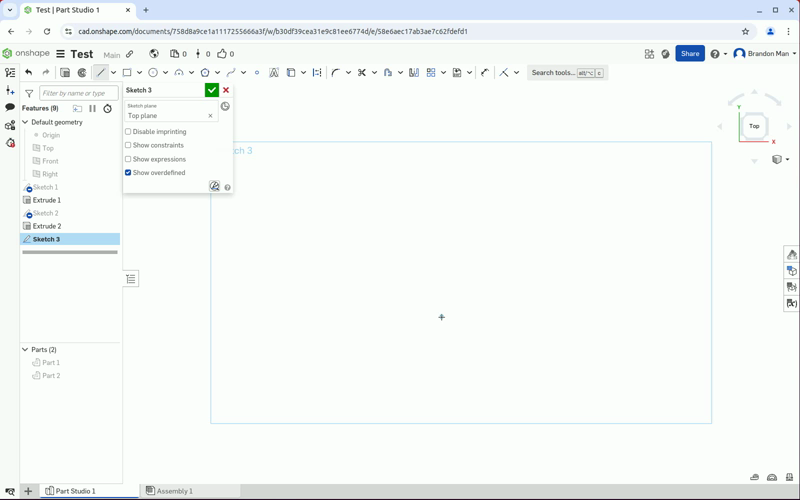
mouse_move(471, 316)
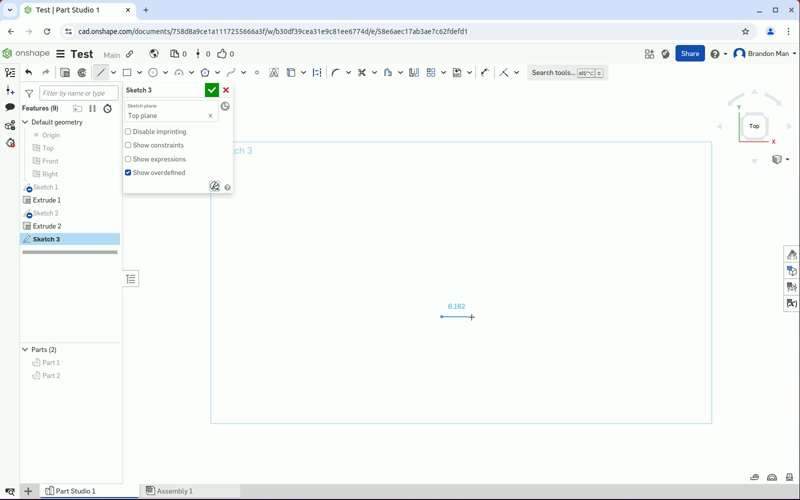
mouse_move(473, 316)
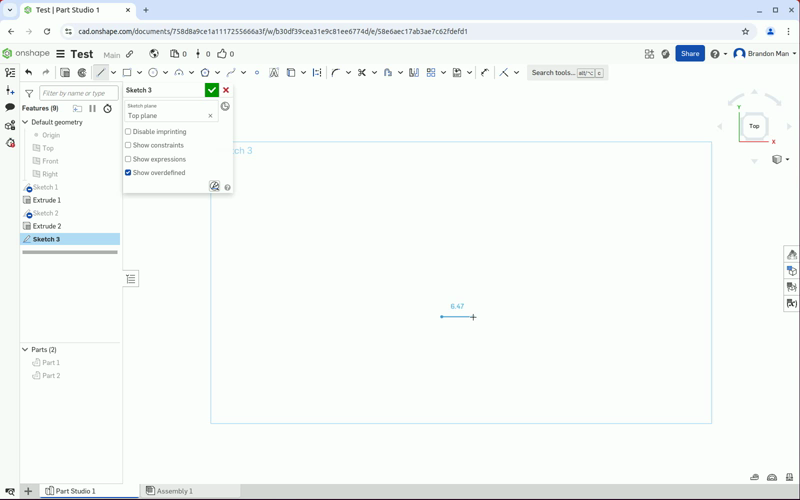
click(473, 316)
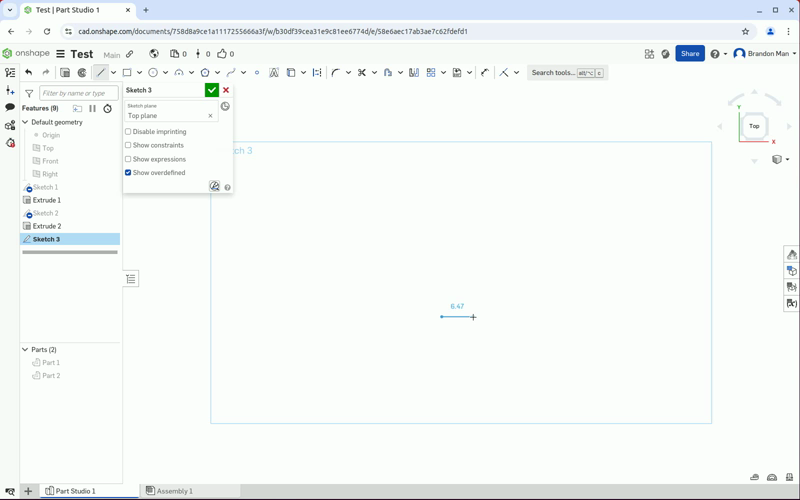
key_up(shift)
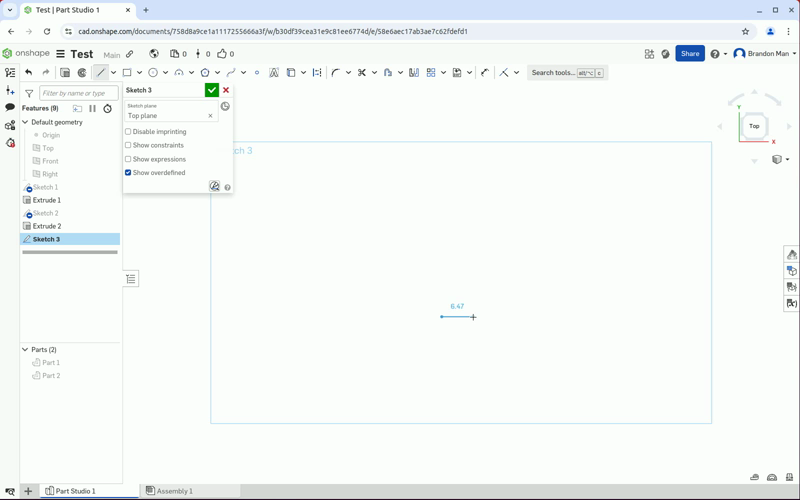
key_down(shift)
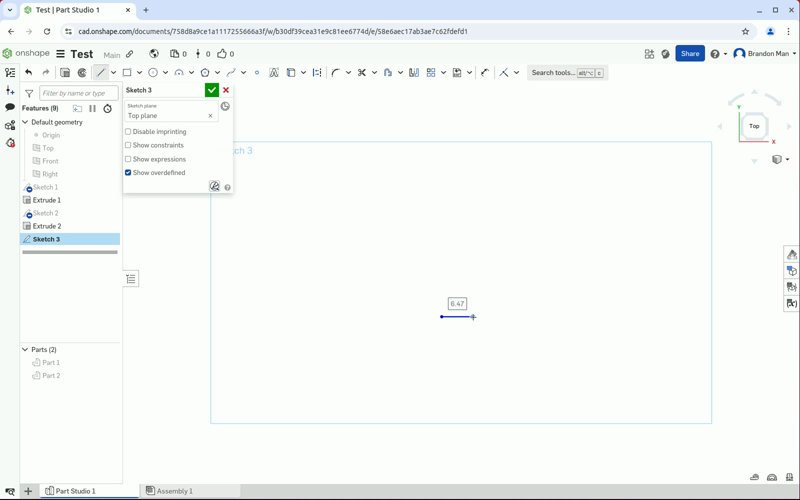
mouse_move(503, 316)
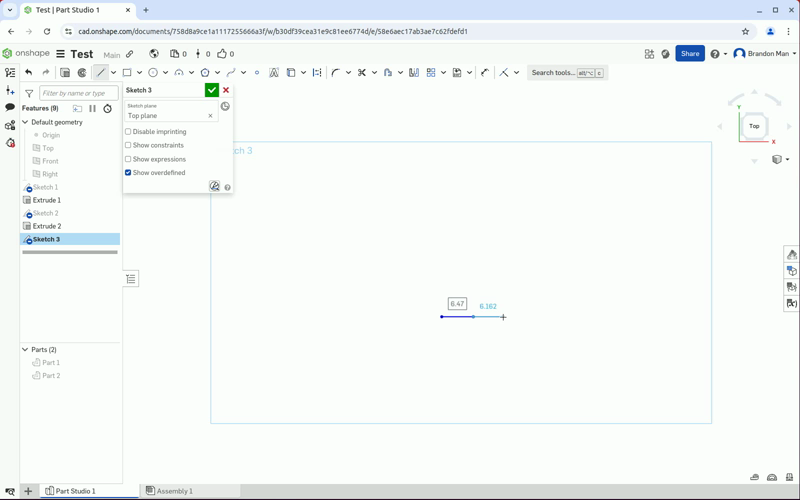
mouse_move(473, 304)
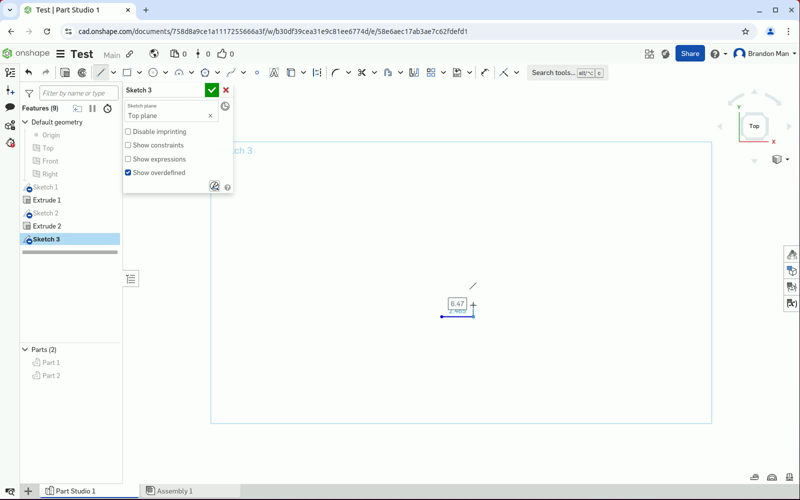
click(473, 304)
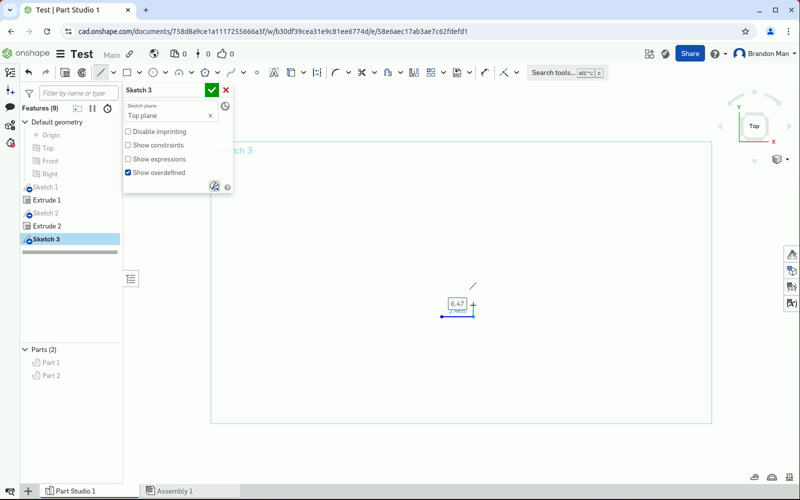
key_up(shift)
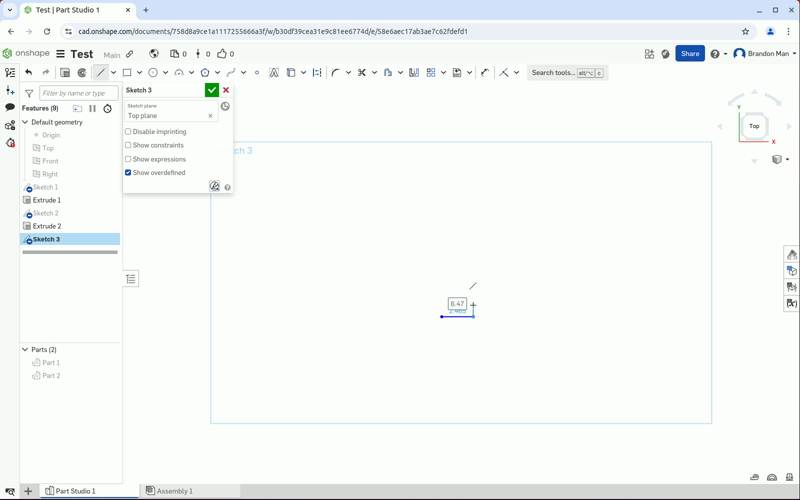
key_down(shift)
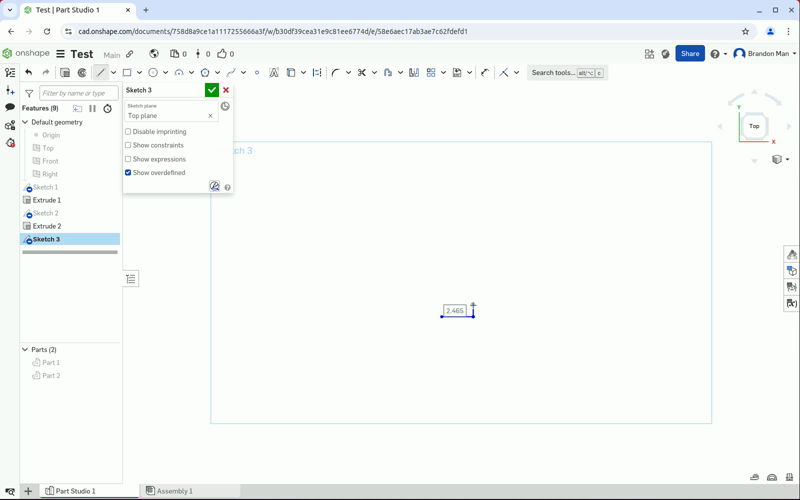
mouse_move(503, 304)
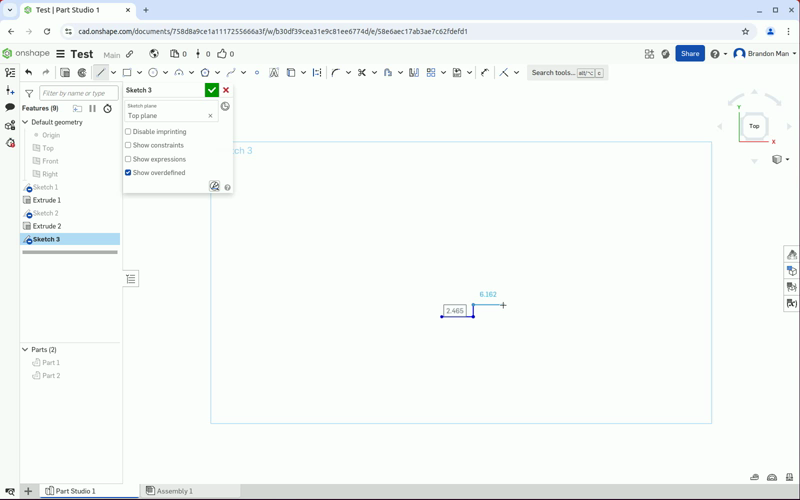
mouse_move(461, 304)
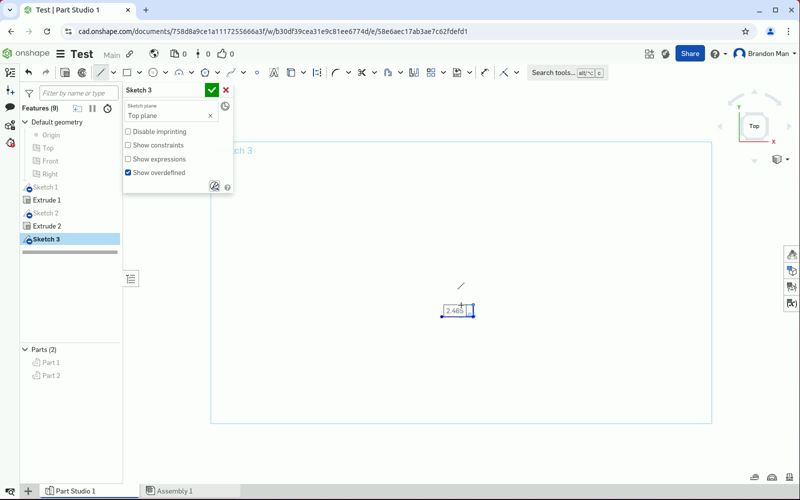
click(461, 304)
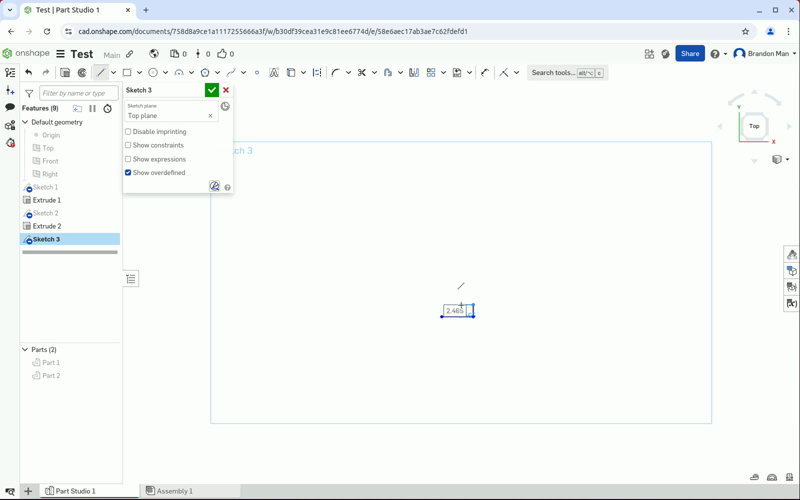
key_up(shift)
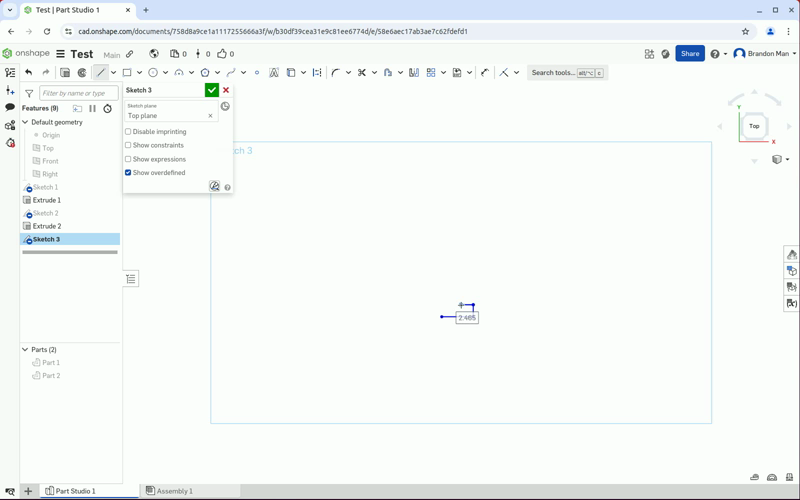
key_down(shift)
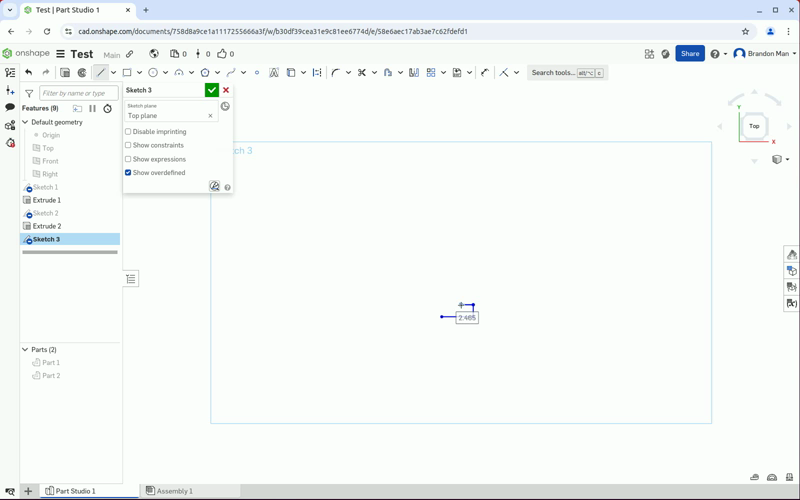
mouse_move(491, 304)
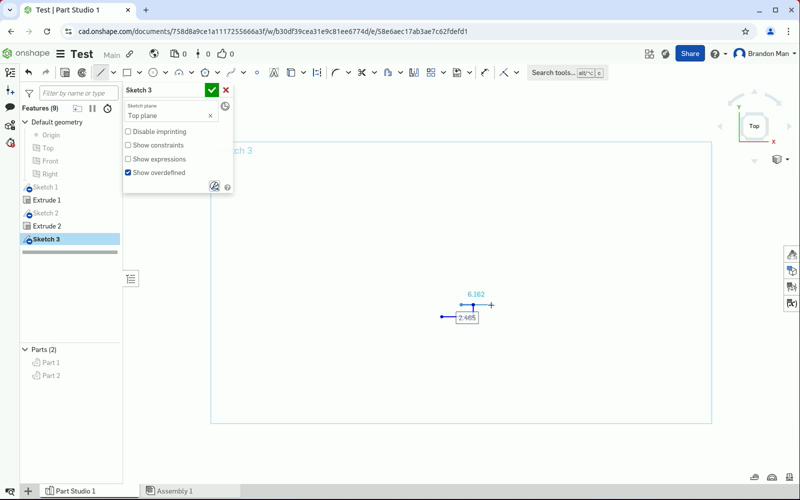
mouse_move(441, 304)
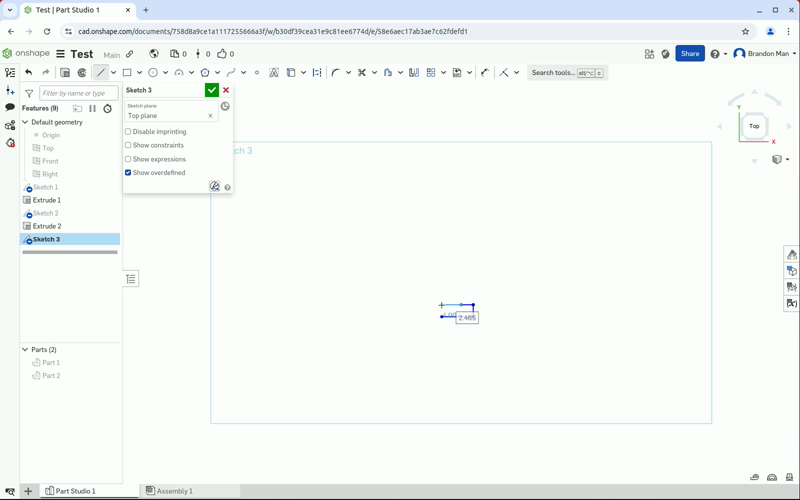
click(441, 304)
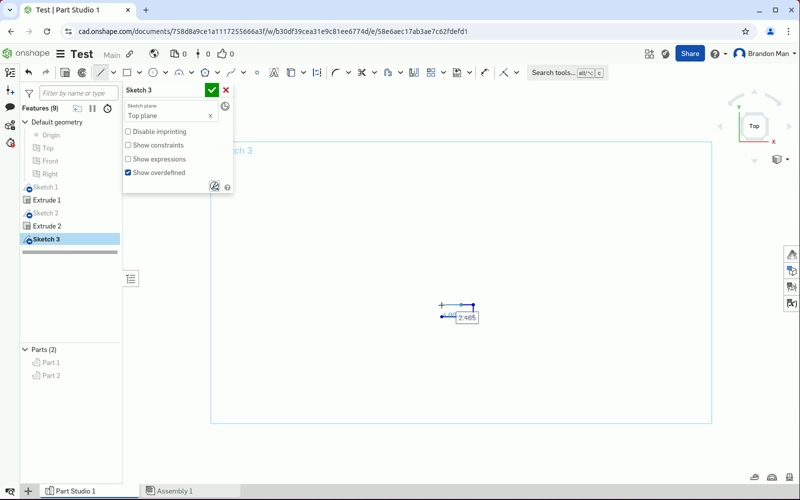
key_up(shift)
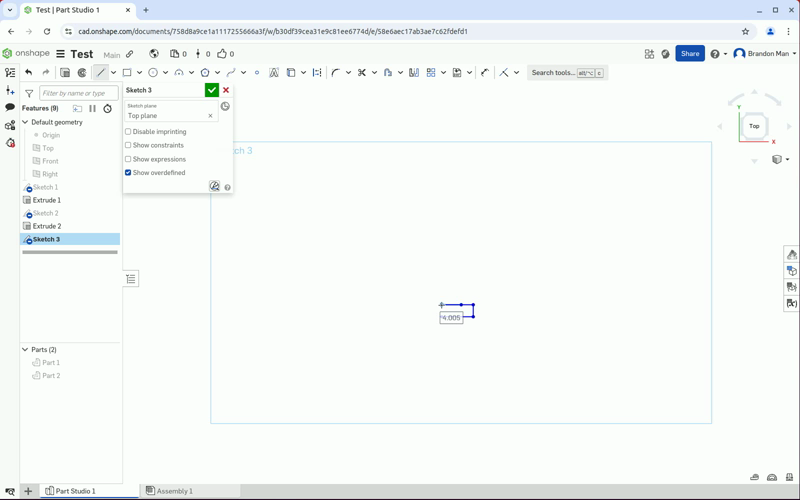
mouse_move(471, 304)
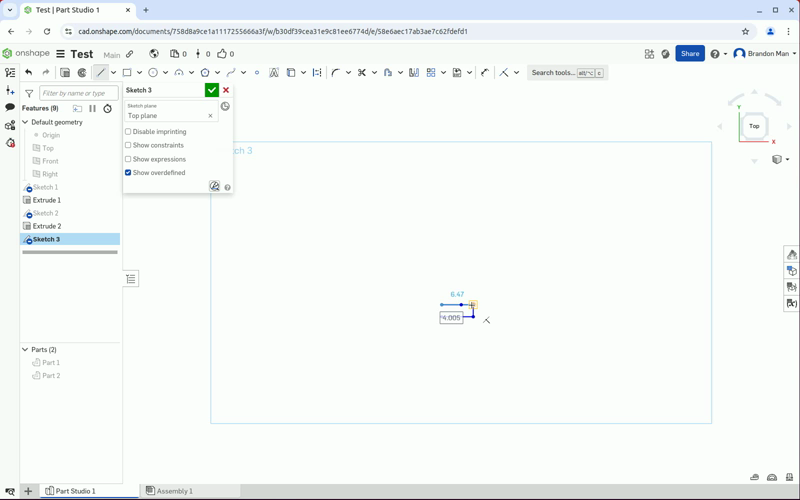
key_down(shift)
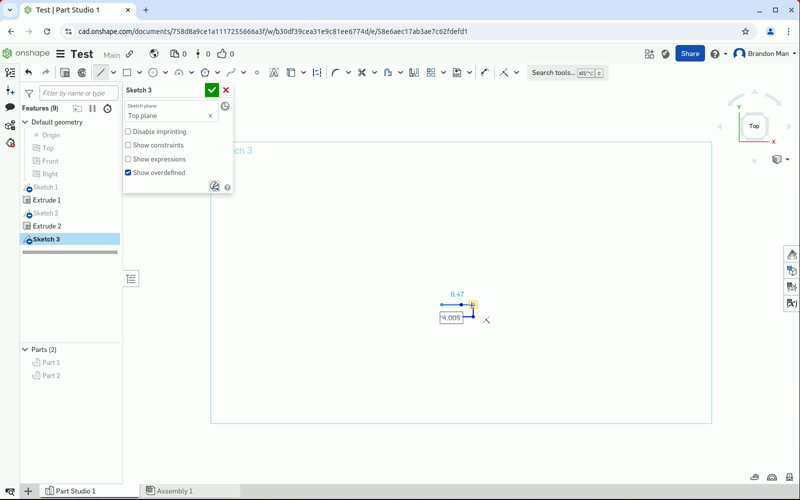
mouse_move(441, 316)
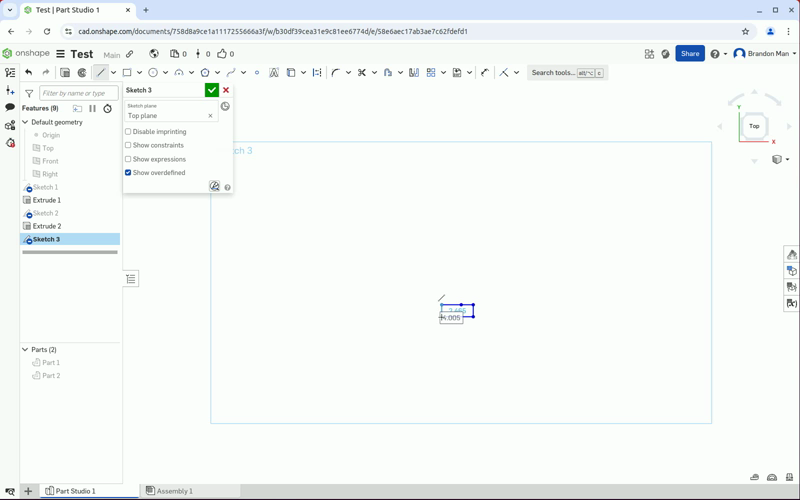
key_up(shift)
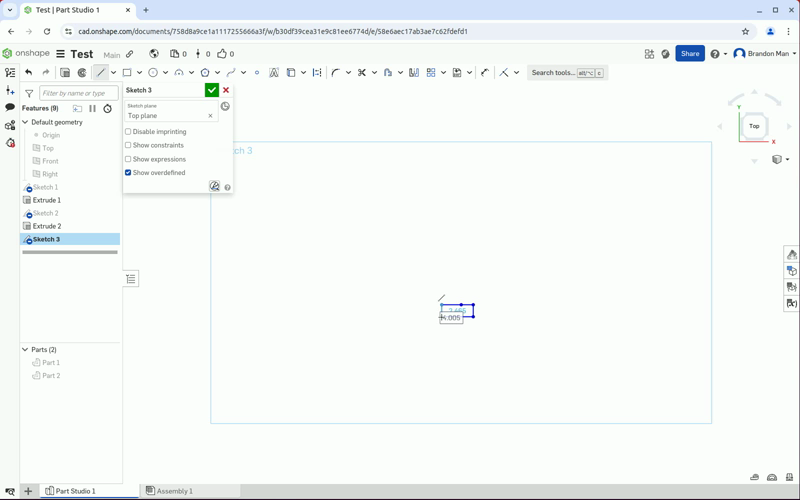
click(441, 316)
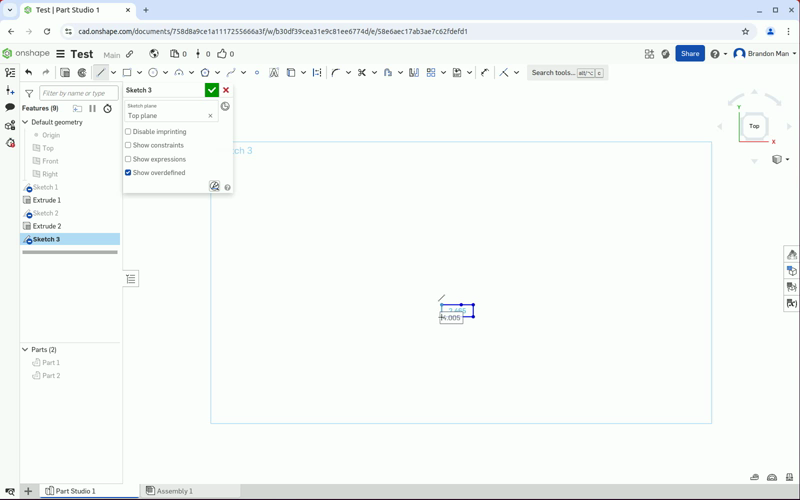
key(esc)
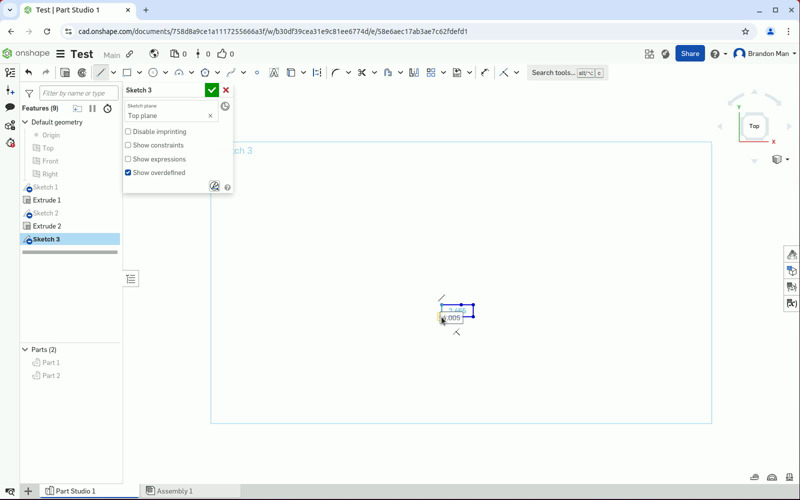
mouse_move(463, 312)
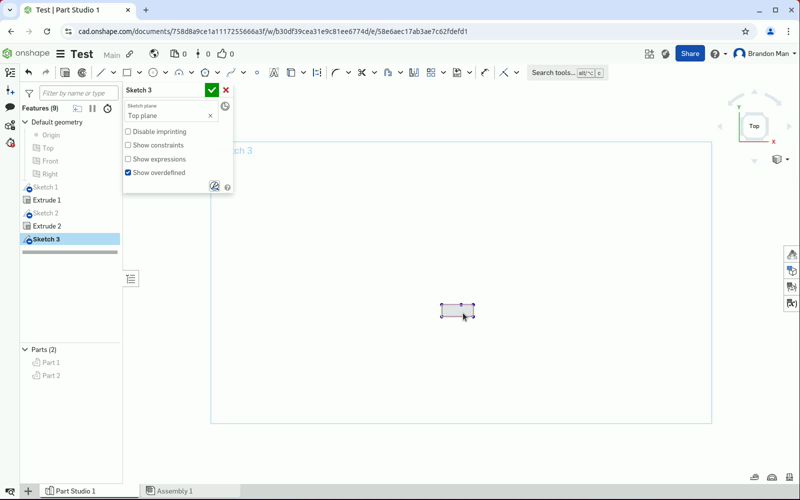
scroll(6)
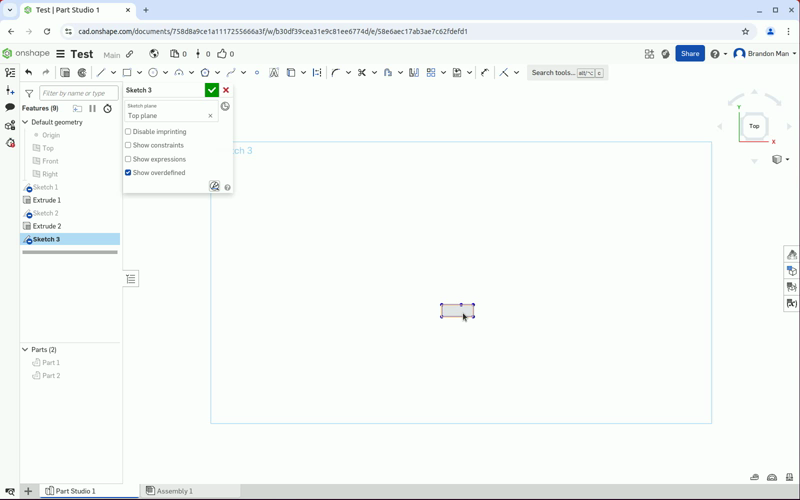
scroll(6)
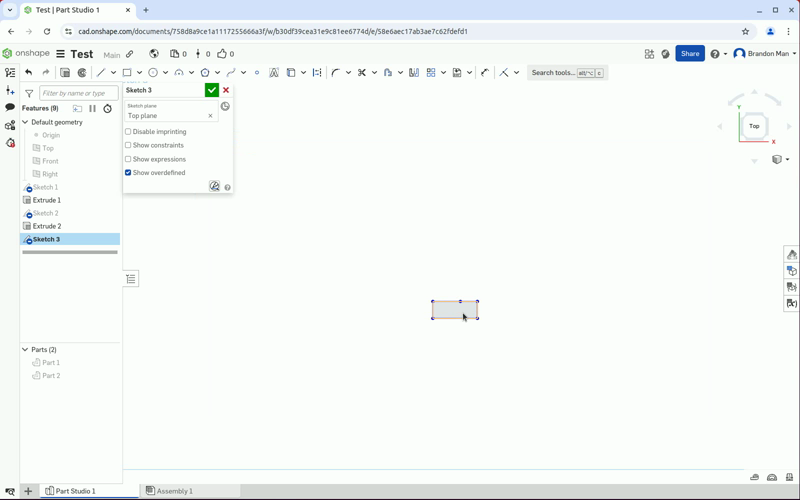
scroll(6)
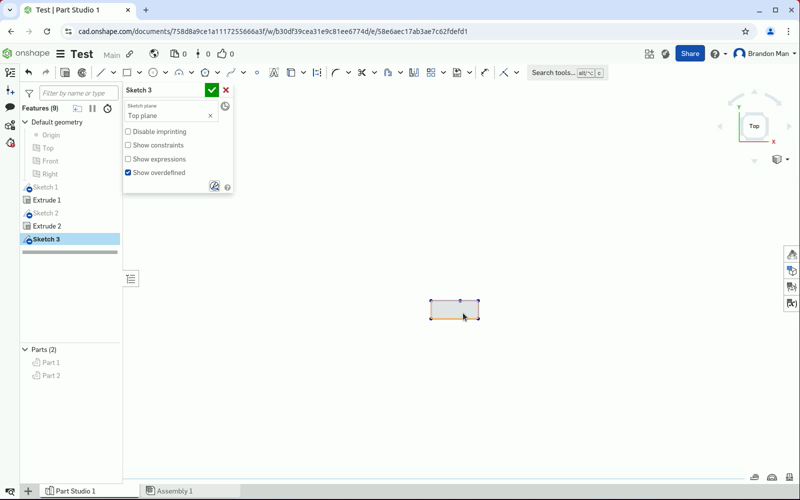
scroll(6)
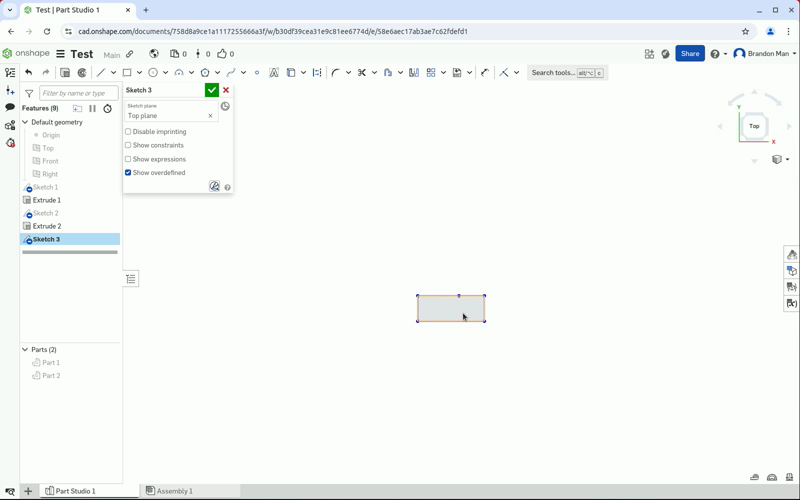
scroll(6)
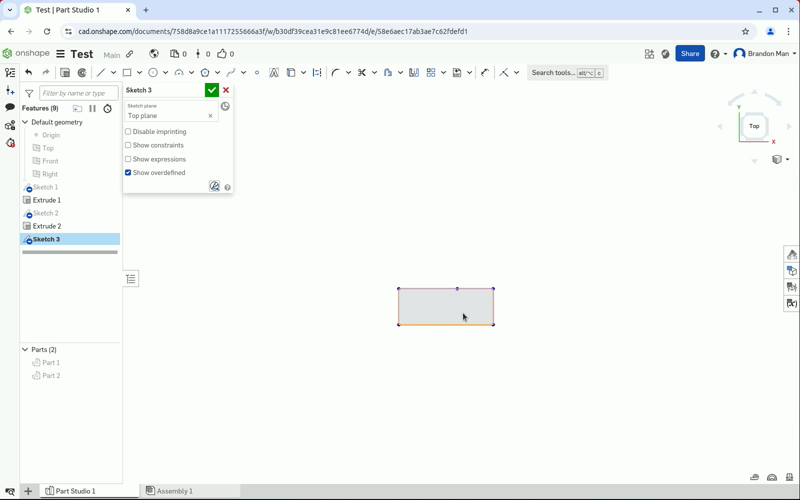
scroll(6)
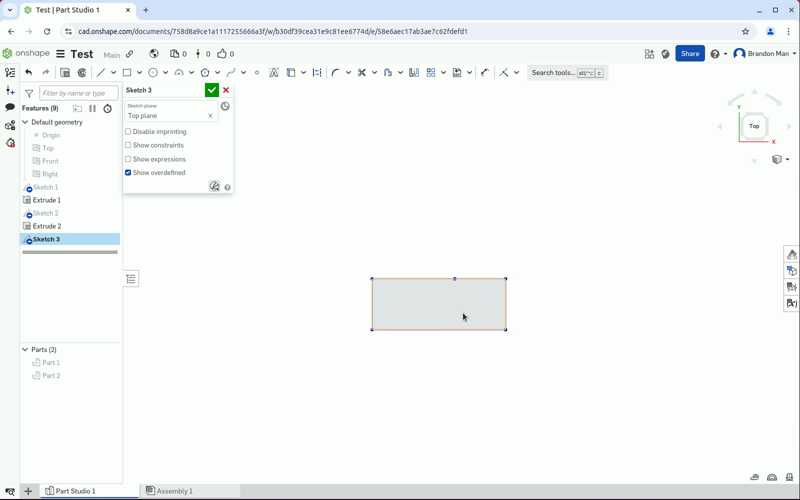
scroll(6)
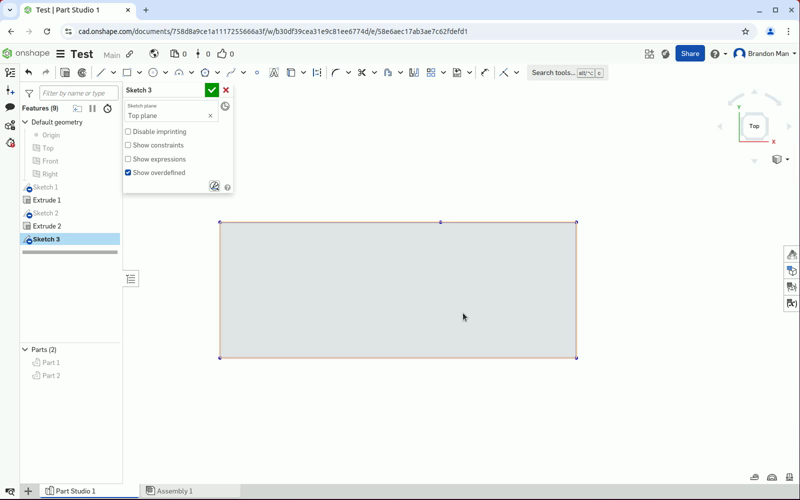
click(463, 312)
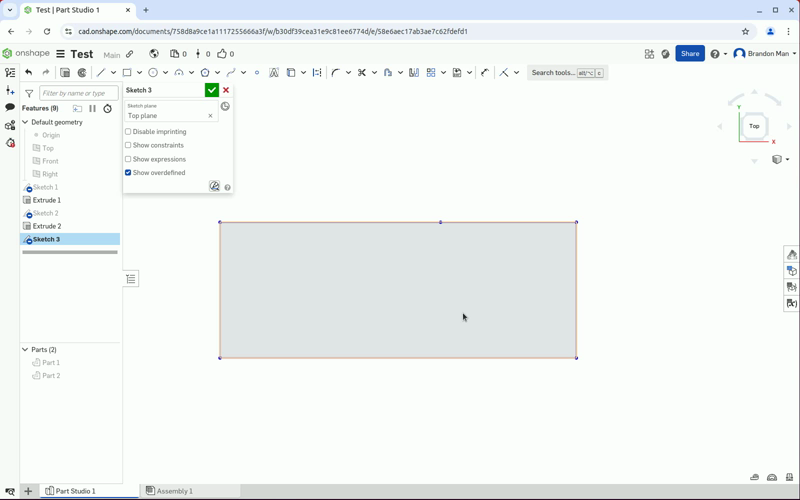
scroll(-6)
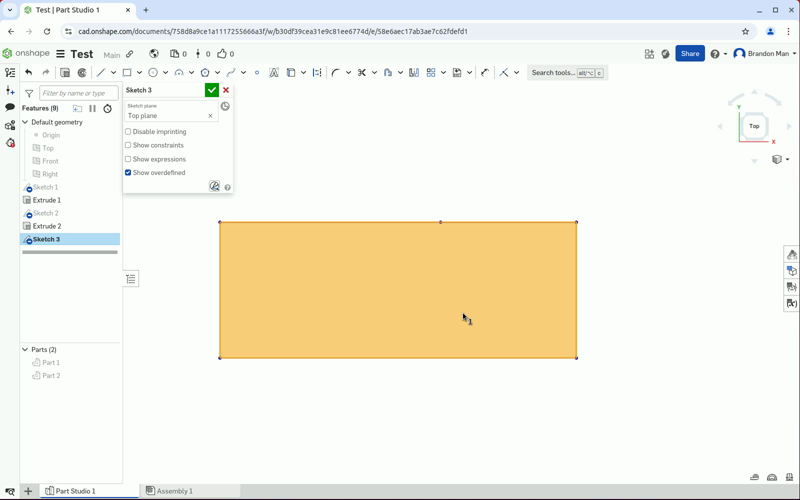
scroll(-6)
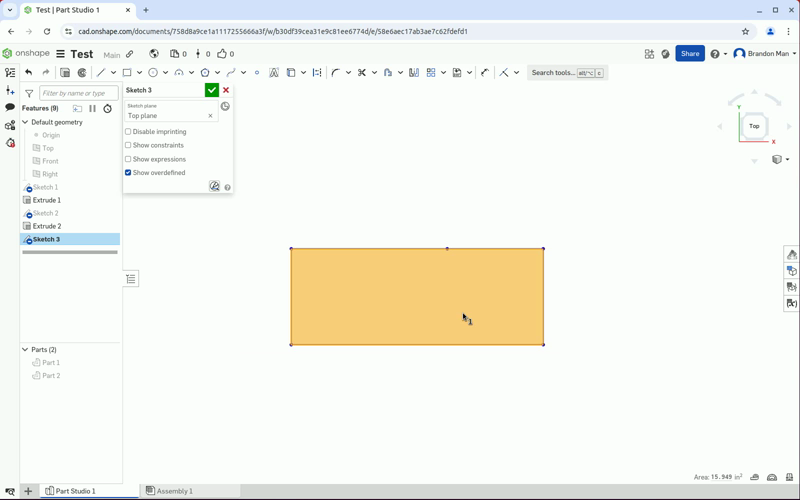
scroll(-6)
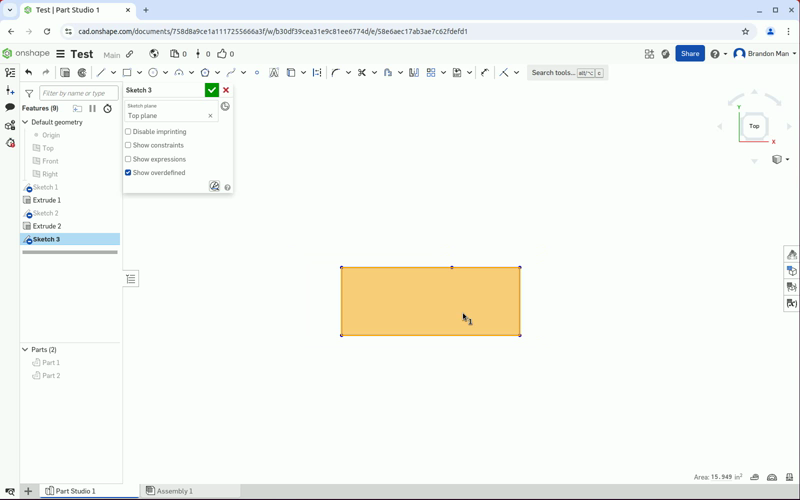
scroll(-6)
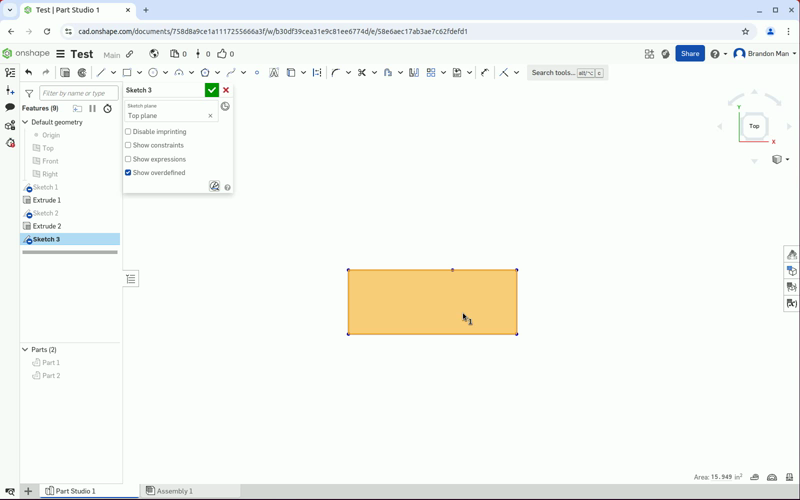
scroll(-6)
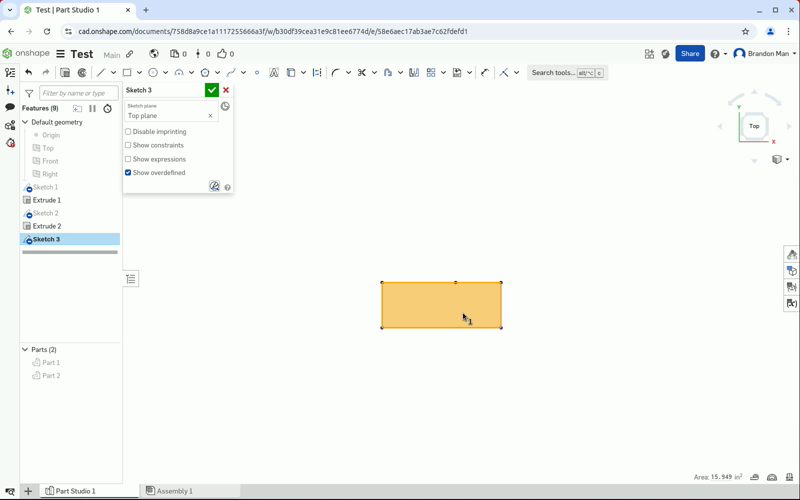
scroll(-6)
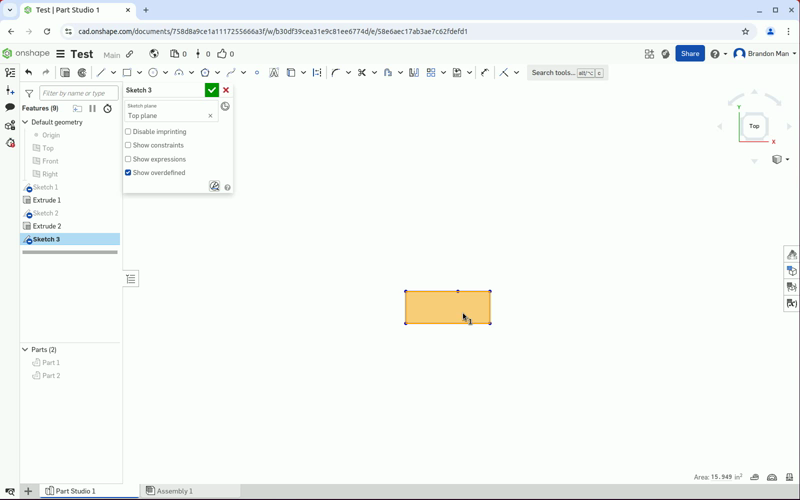
scroll(-6)
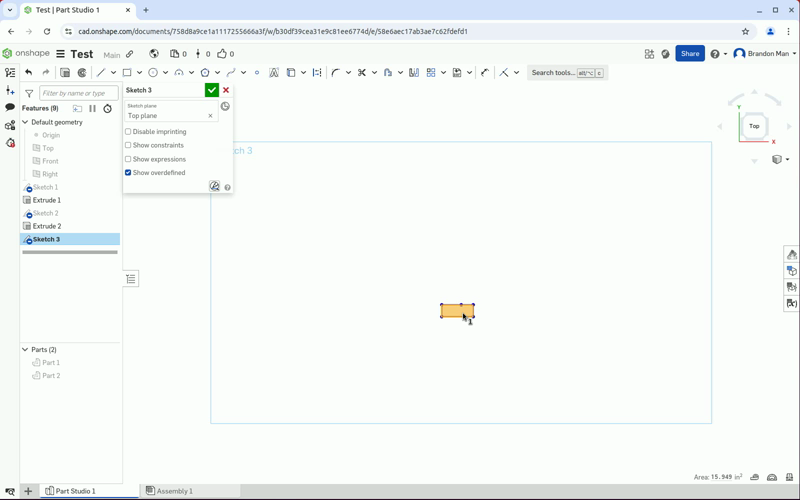
mouse_move(73, 352)
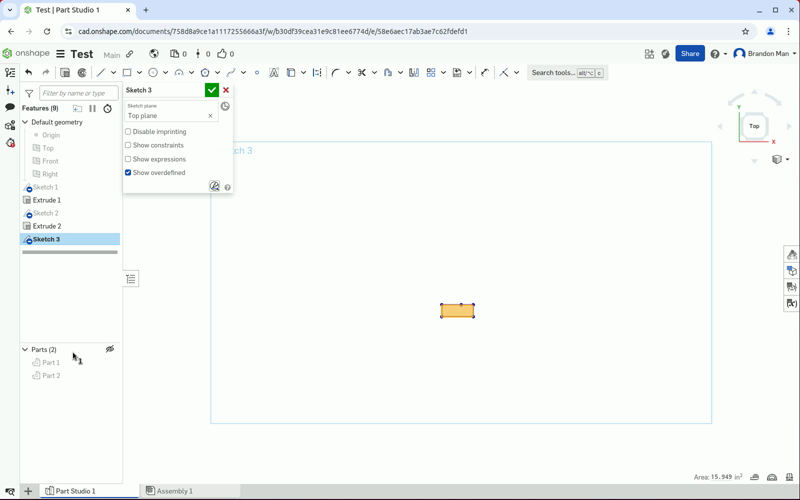
key(shift+y)
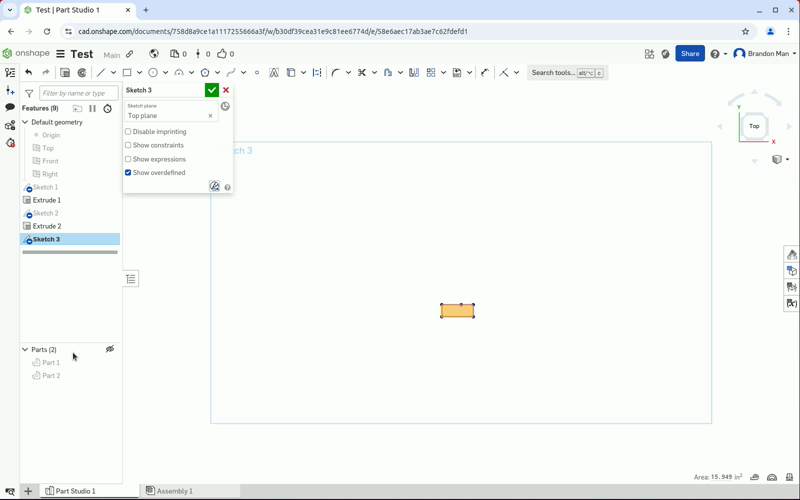
key(shift+e)
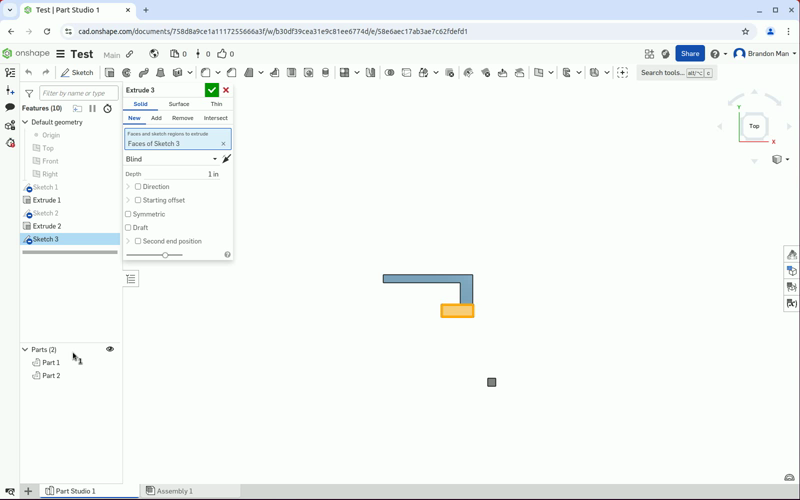
mouse_move(143, 106)
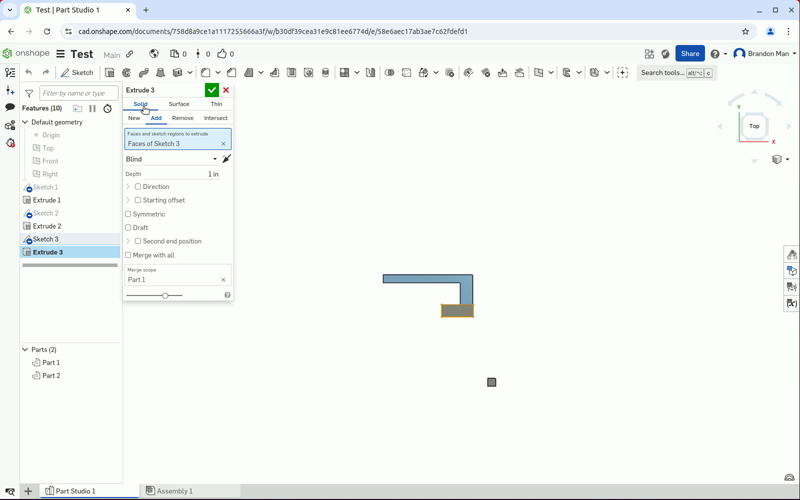
click(143, 106)
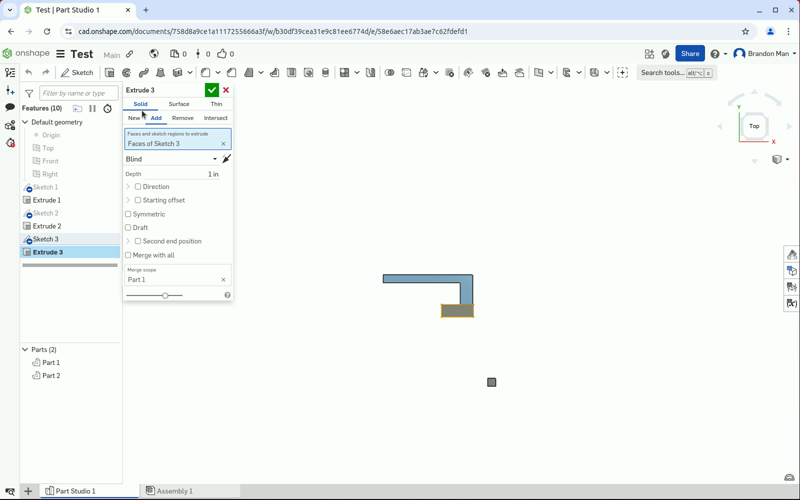
mouse_move(137, 120)
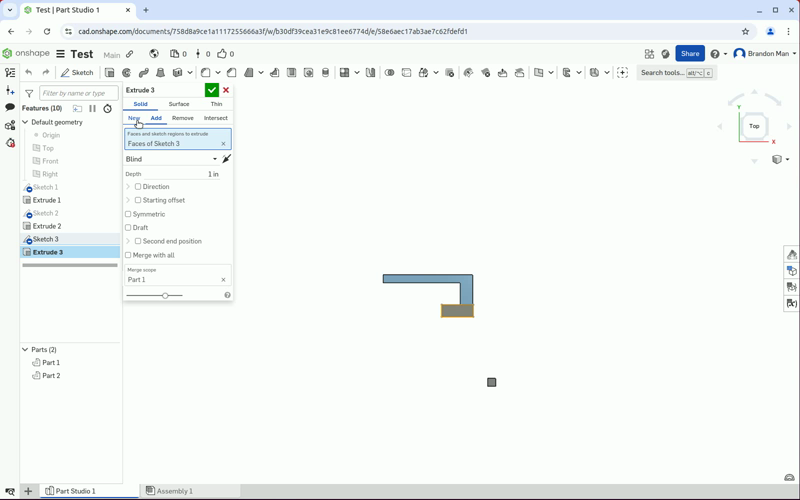
click(137, 120)
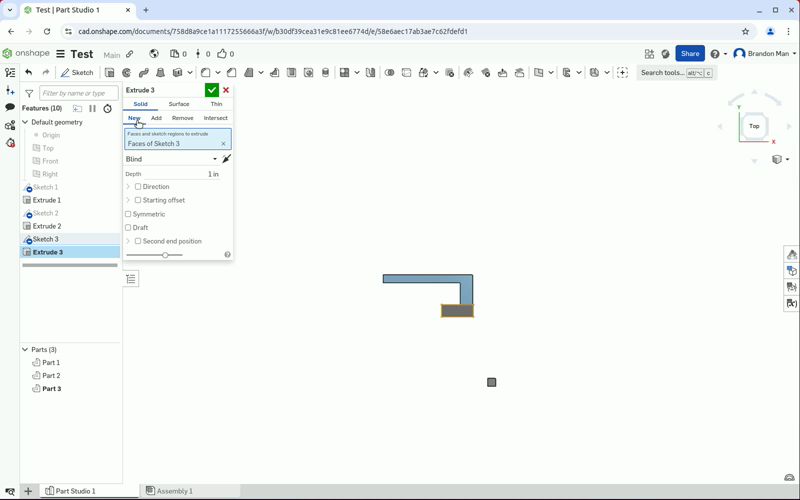
key(tab, 4)
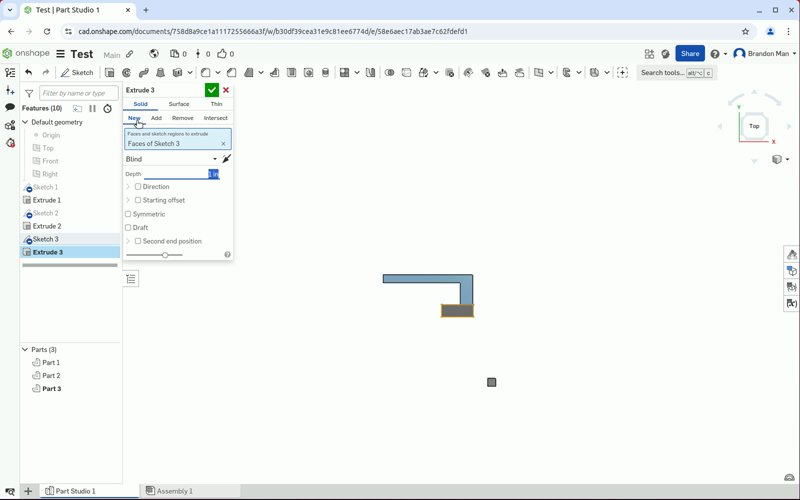
text(9.628)
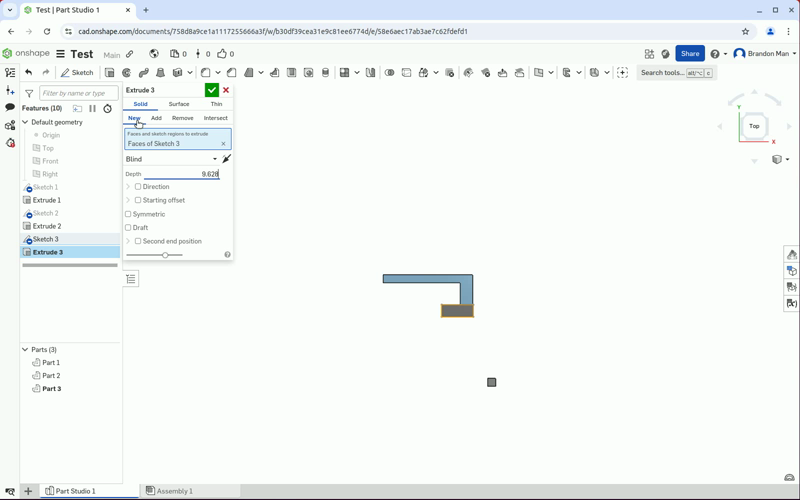
key(enter)
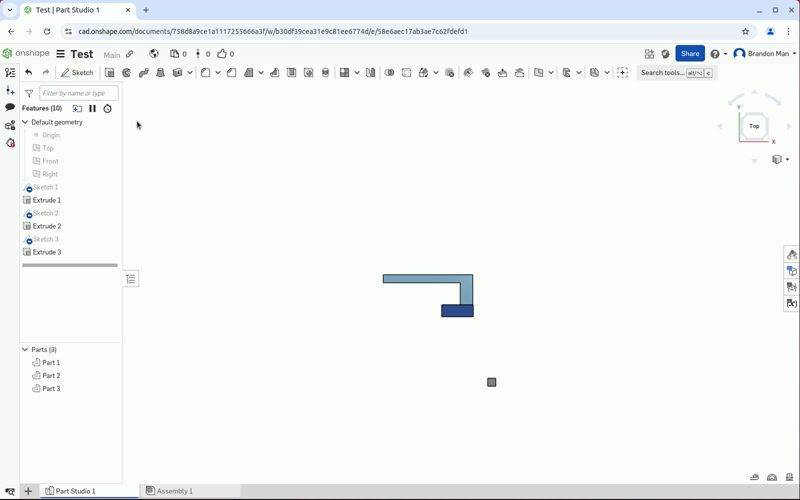
key(shift+h)
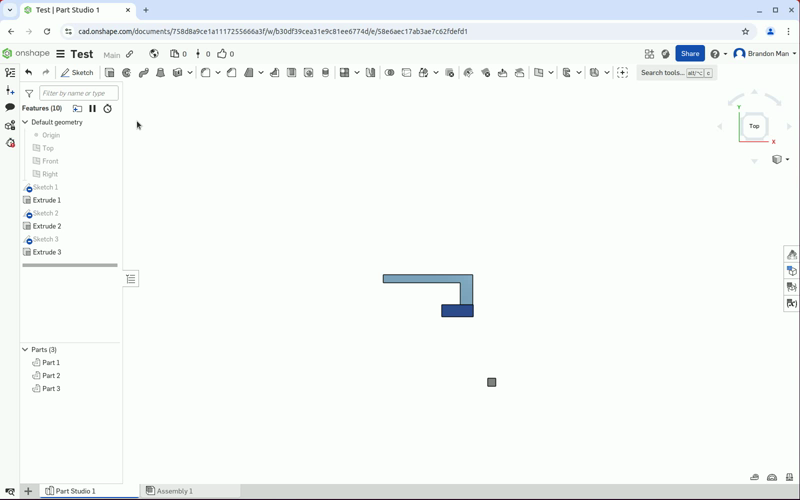
key(shift+h)
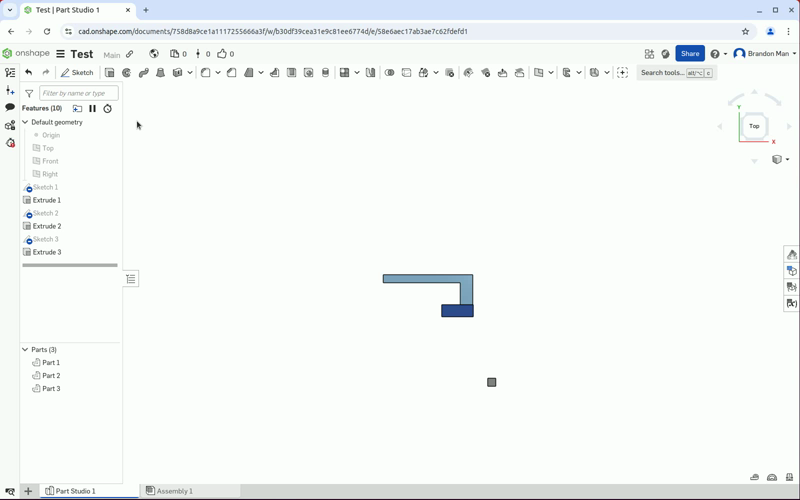
mouse_move(73, 189)
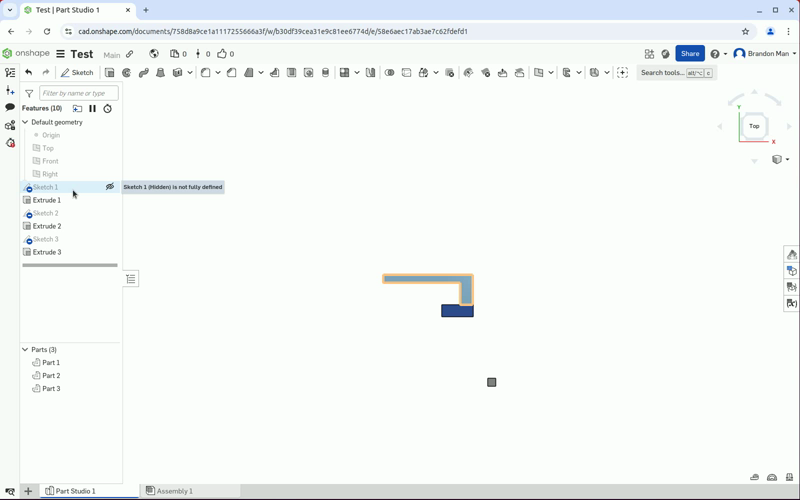
click(73, 189)
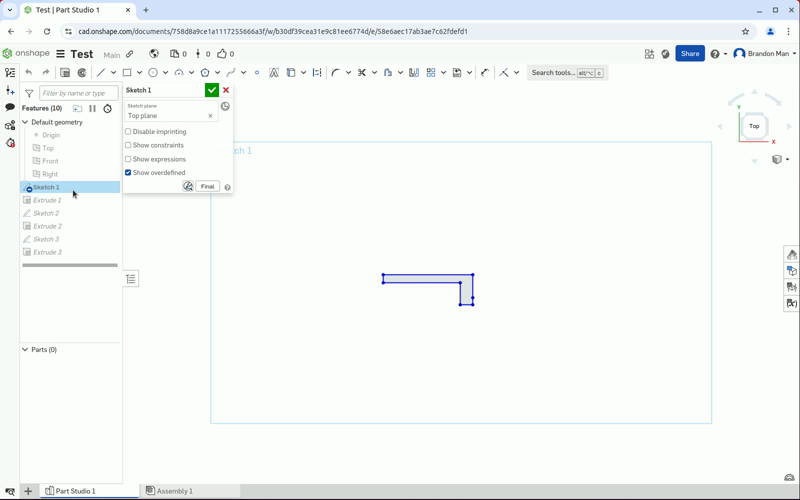
mouse_move(229, 92)
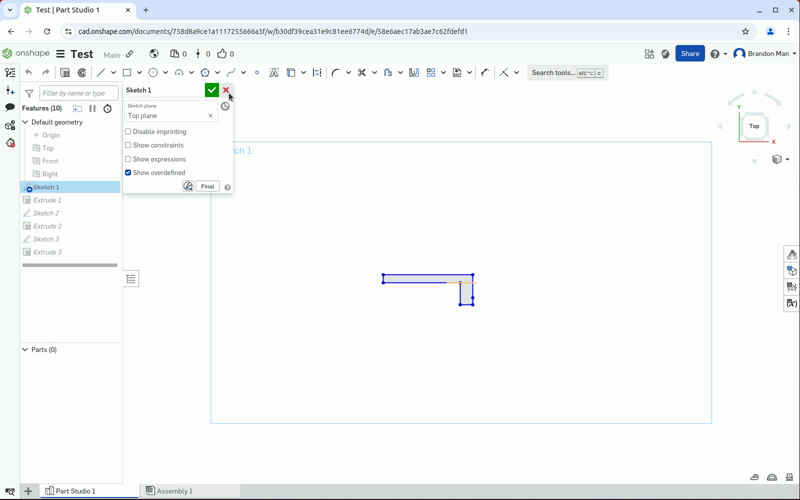
click(229, 92)
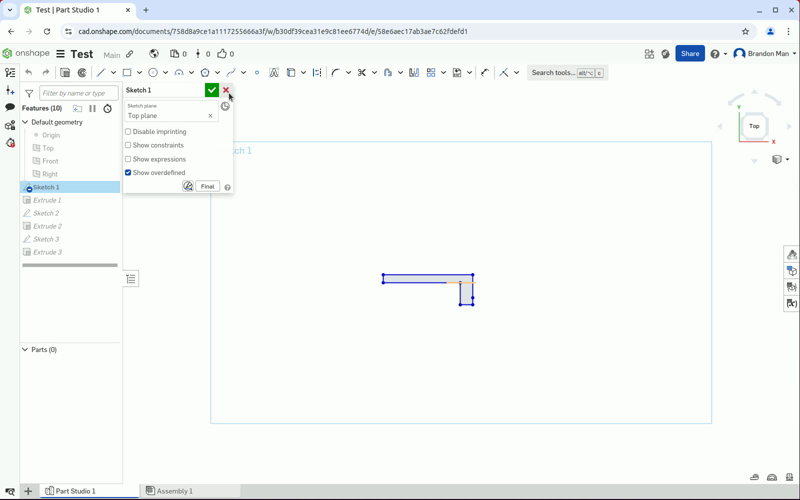
key(shift+s)
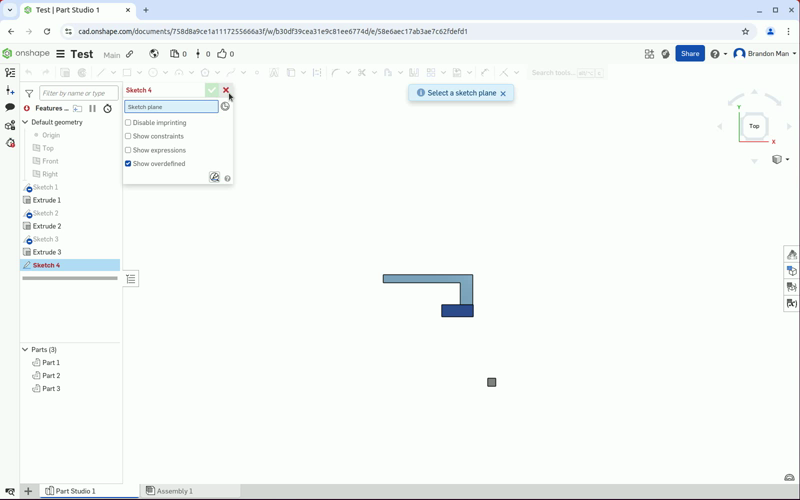
mouse_move(73, 150)
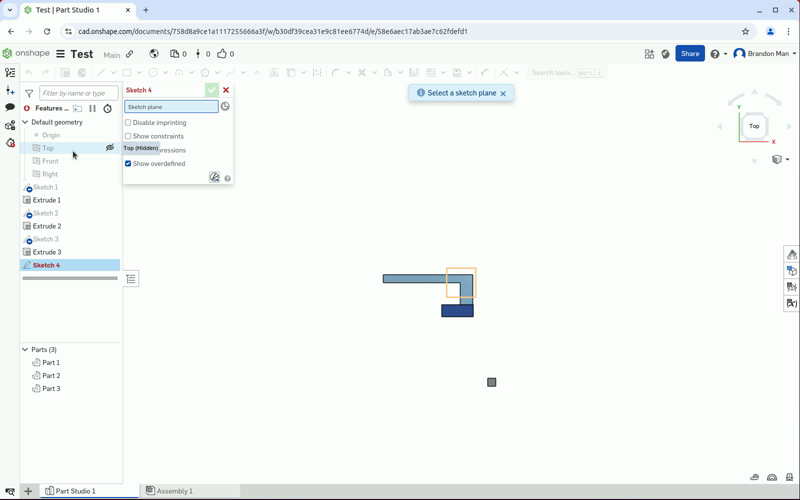
click(73, 150)
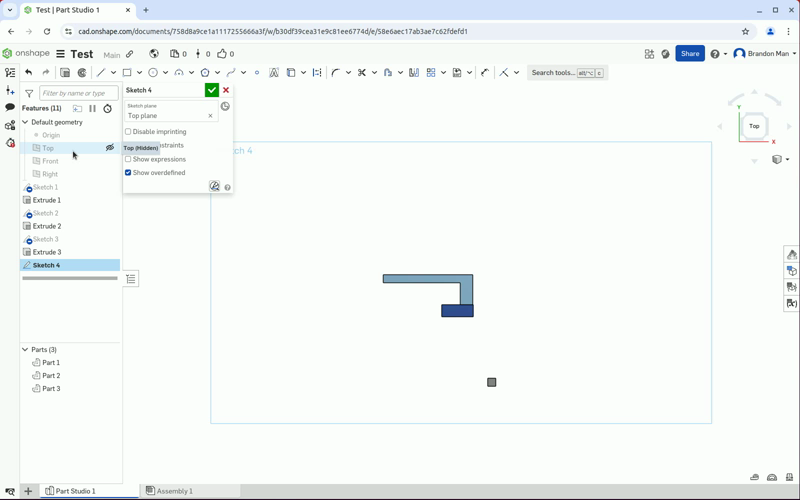
mouse_move(73, 352)
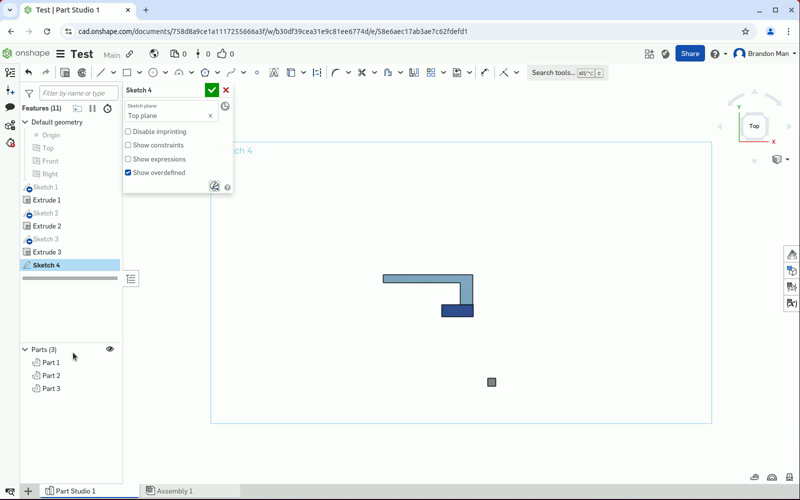
key(y)
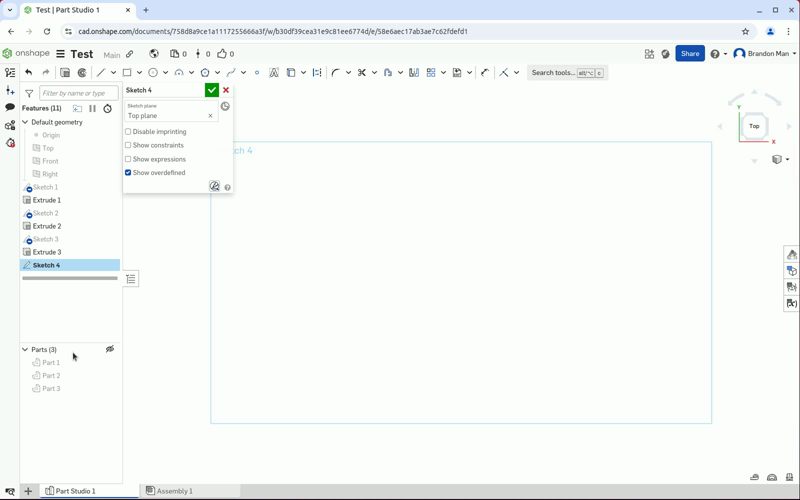
key(l)
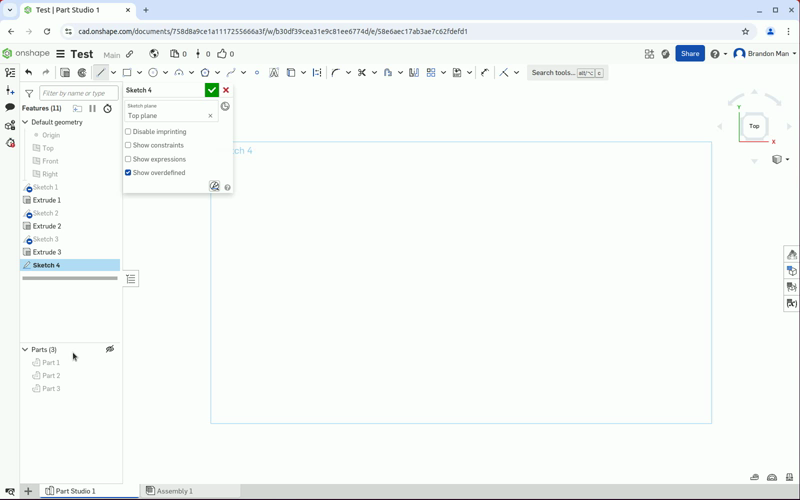
key_down(shift)
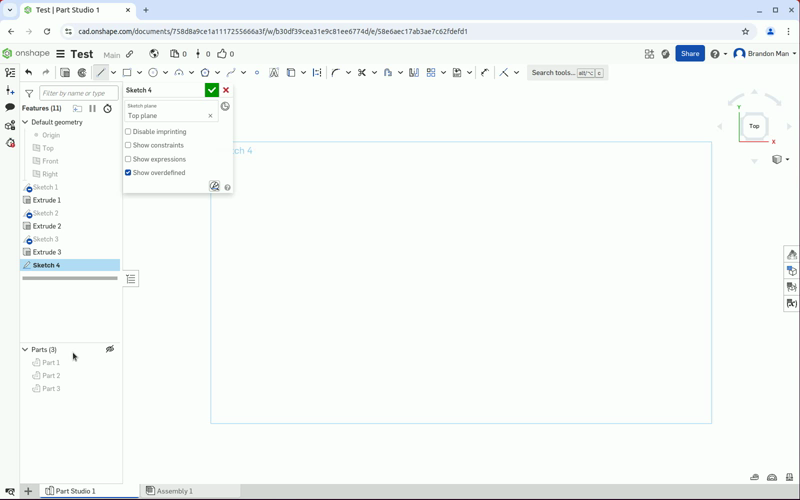
mouse_move(426, 395)
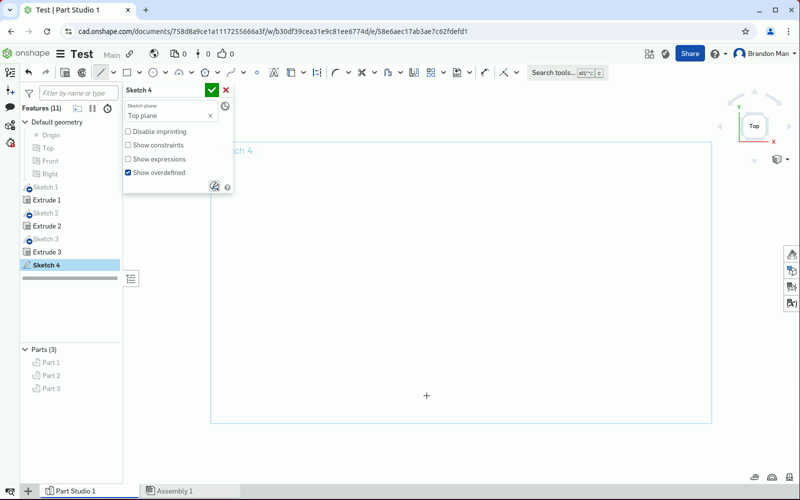
click(426, 395)
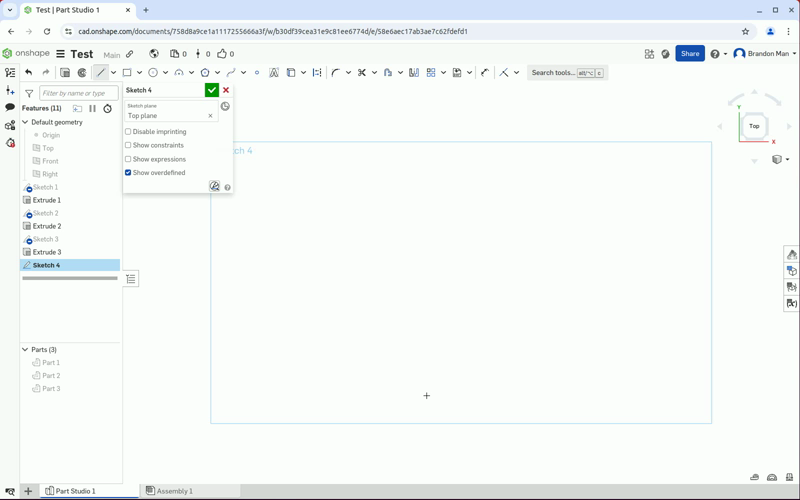
key_up(shift)
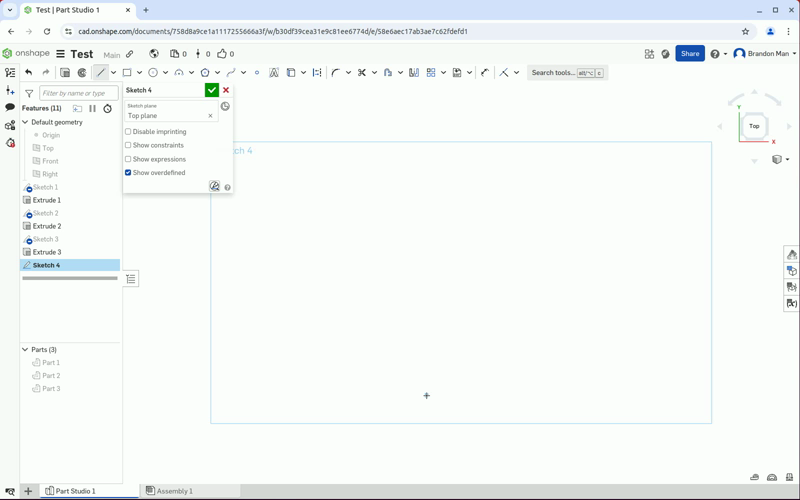
key_down(shift)
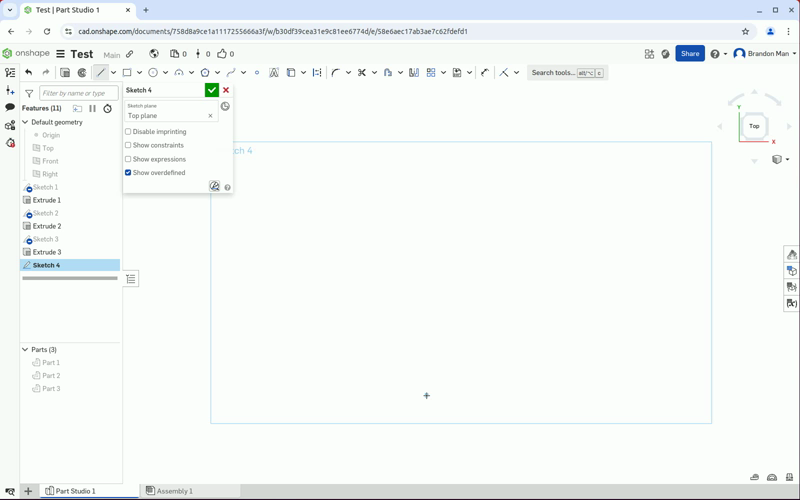
mouse_move(494, 395)
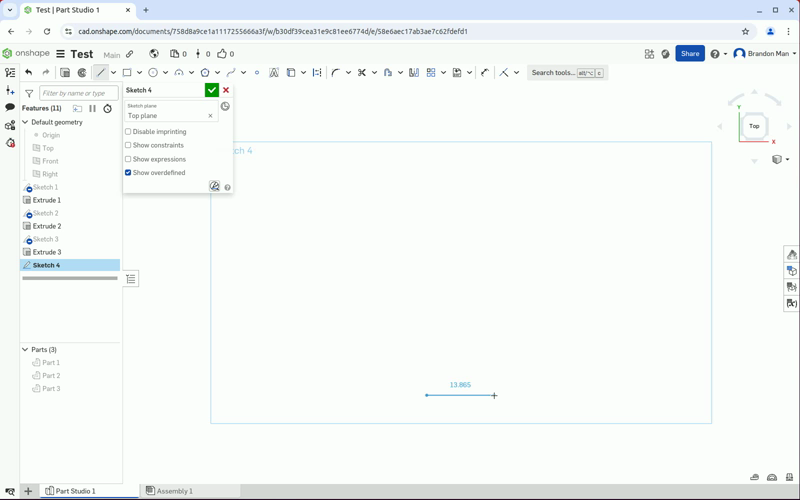
click(494, 395)
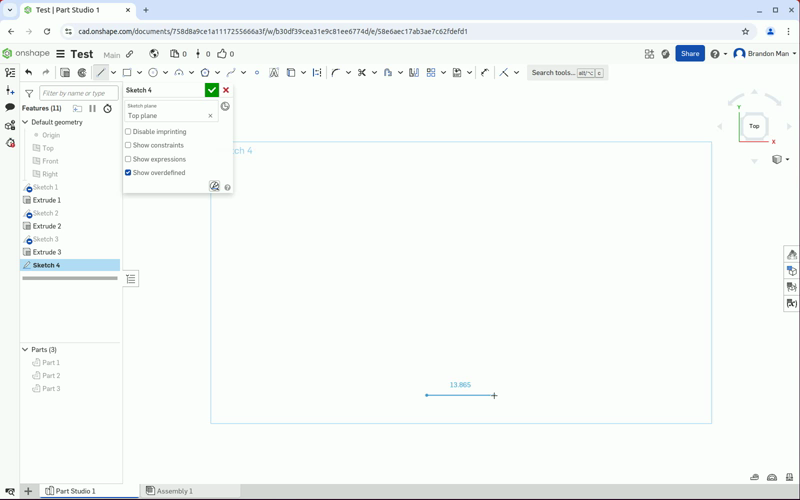
key_up(shift)
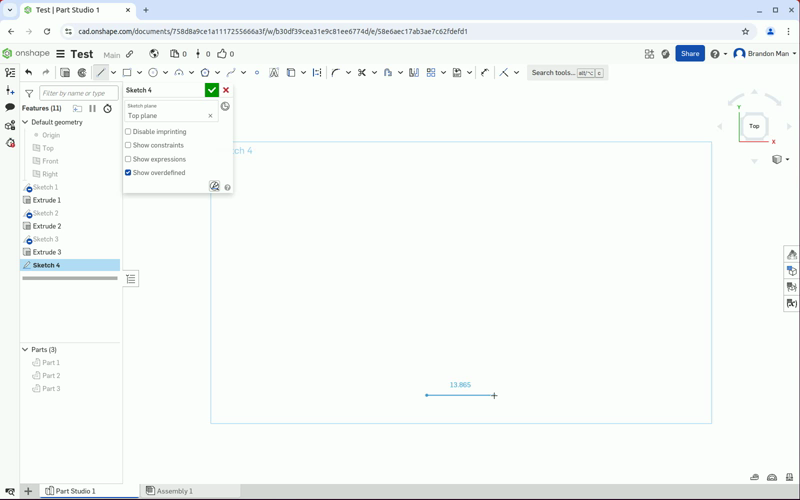
key_down(shift)
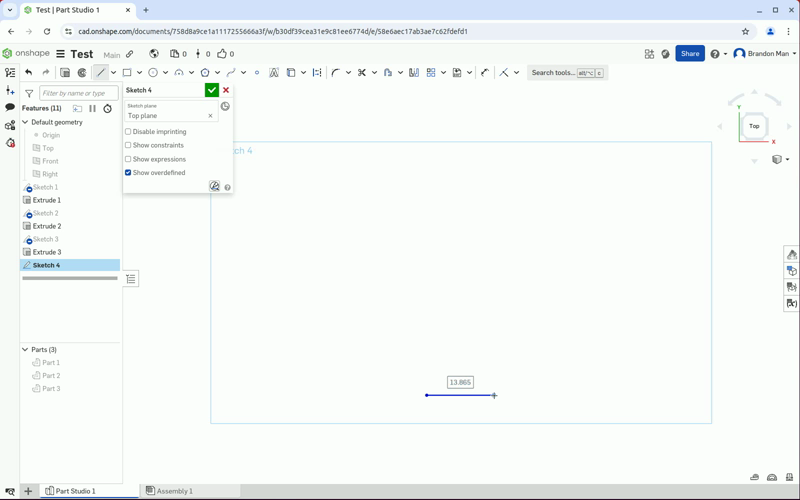
mouse_move(524, 395)
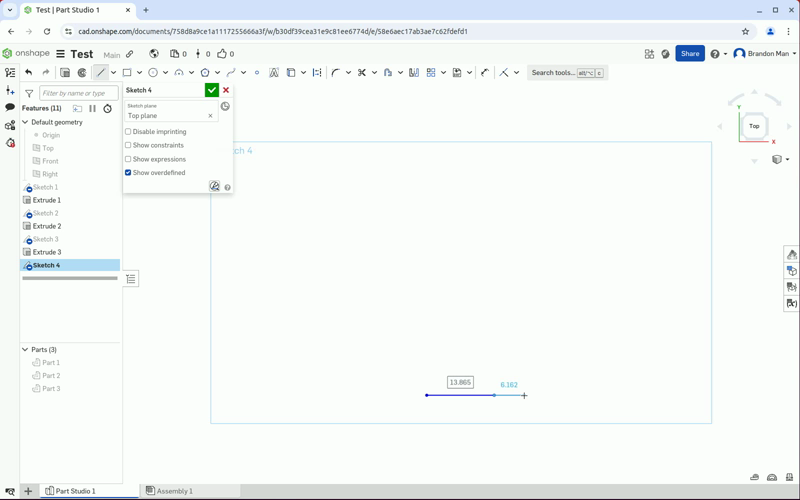
mouse_move(494, 385)
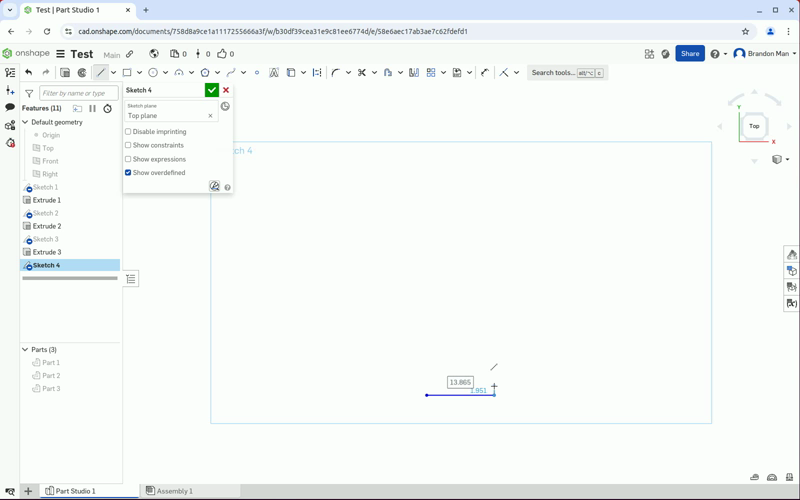
click(494, 385)
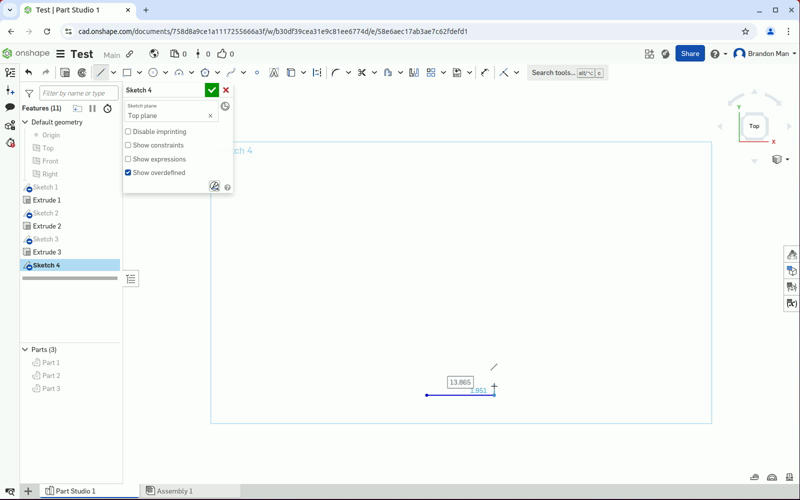
key_up(shift)
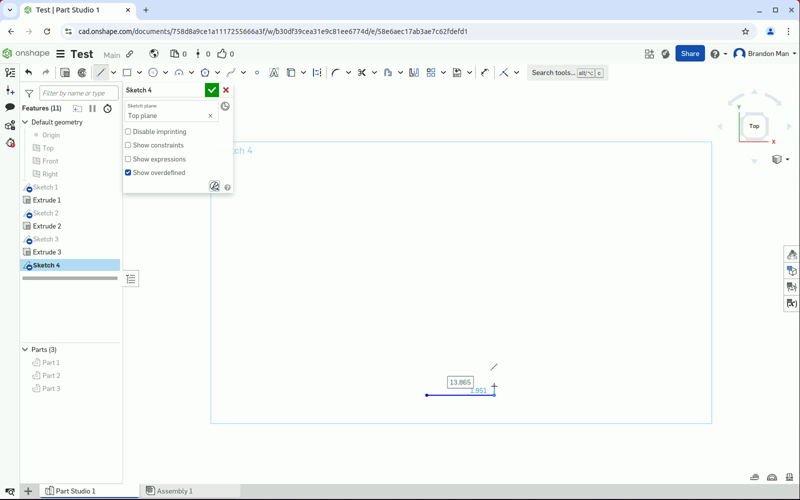
key_down(shift)
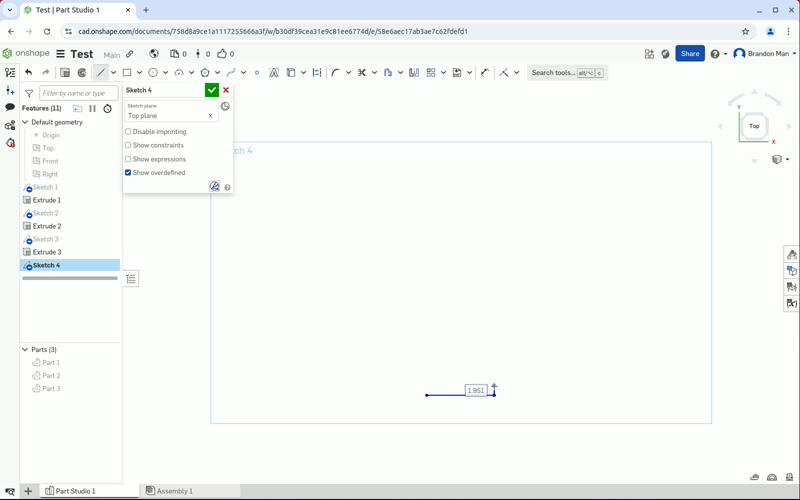
mouse_move(524, 385)
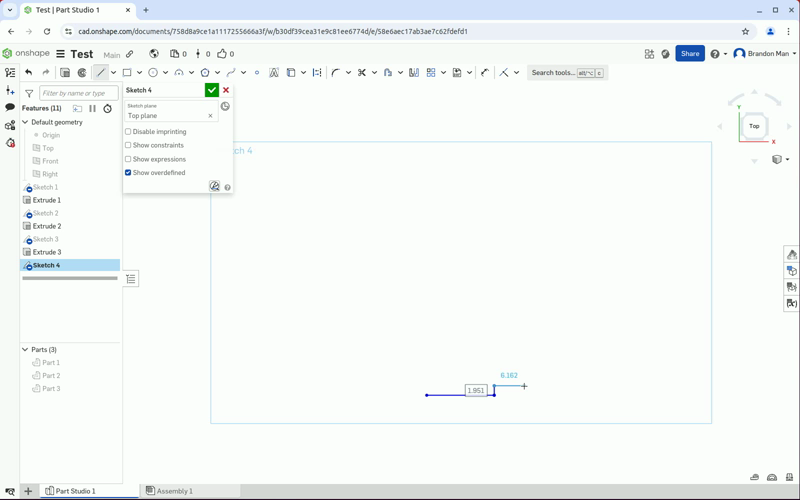
mouse_move(486, 385)
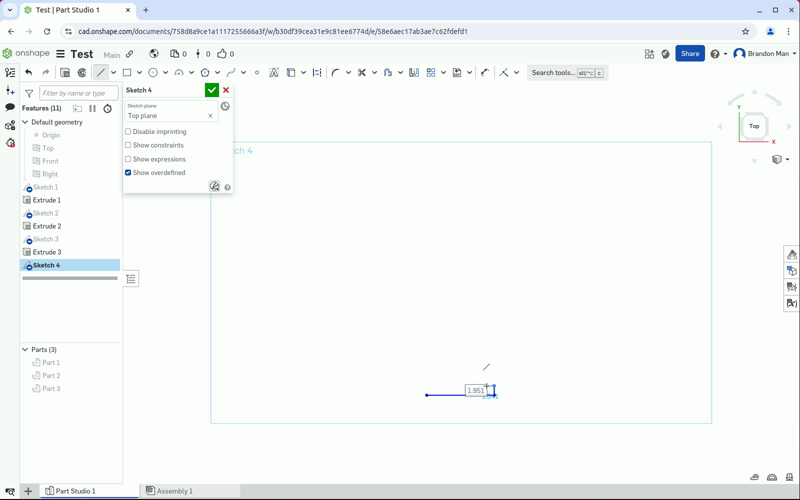
click(486, 385)
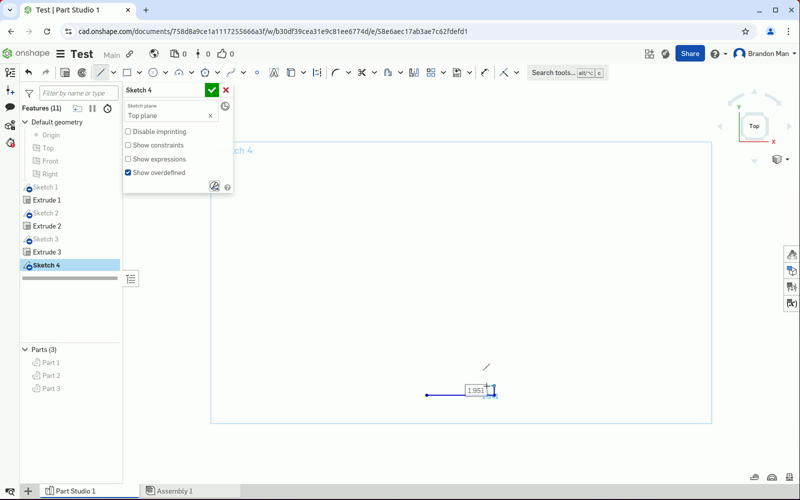
key_up(shift)
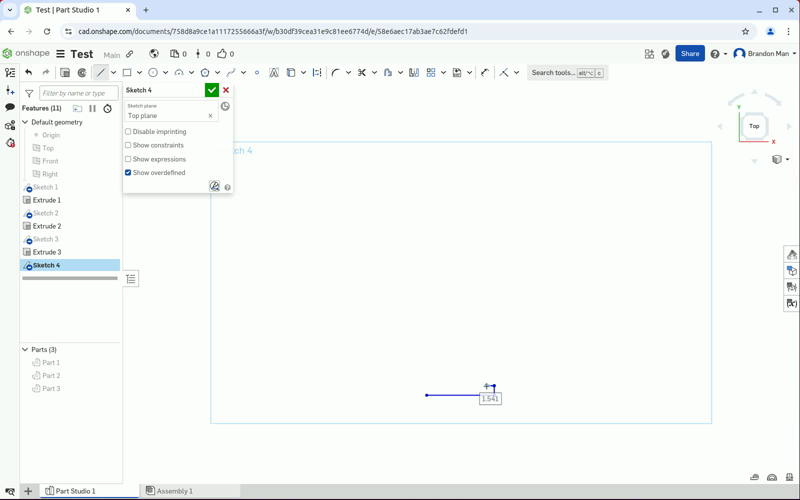
key_down(shift)
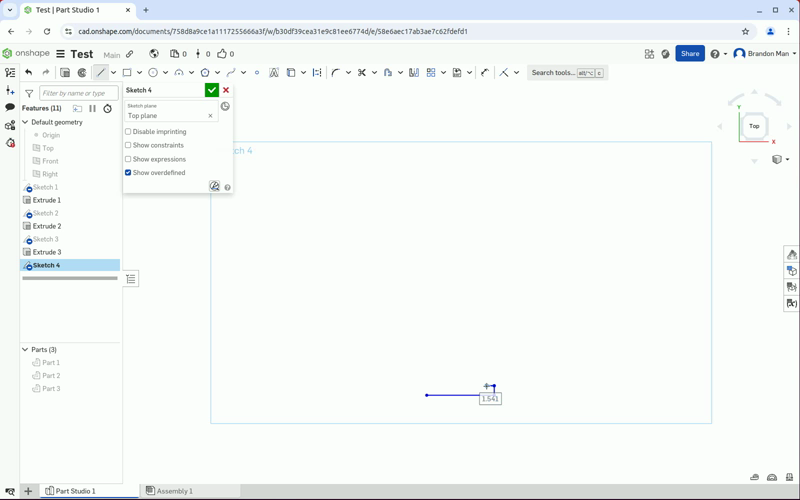
mouse_move(516, 385)
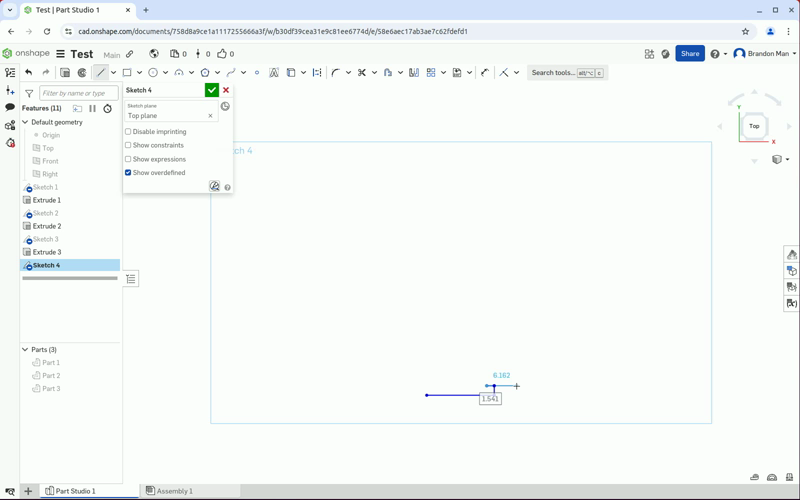
mouse_move(441, 385)
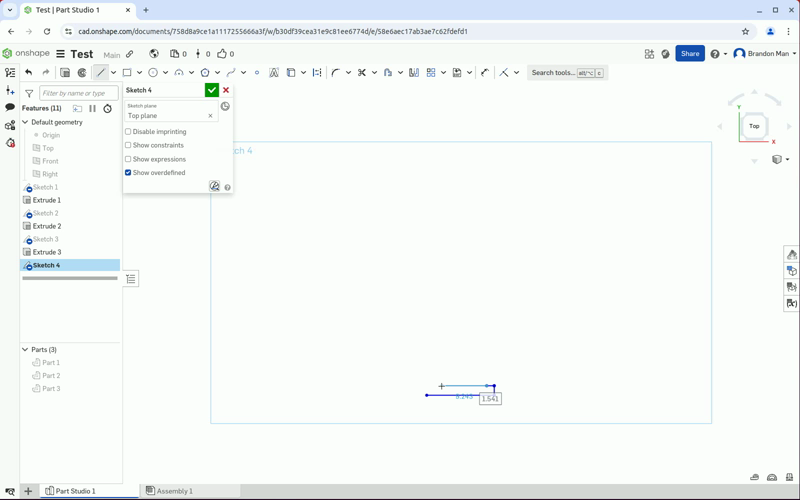
click(441, 385)
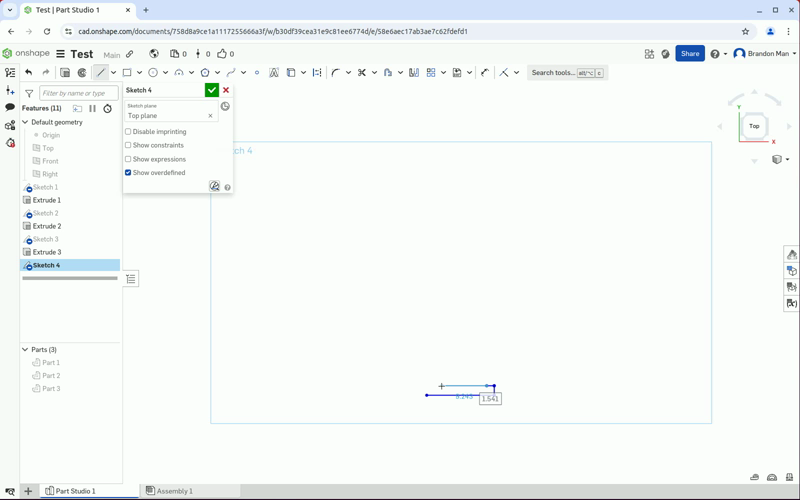
key_up(shift)
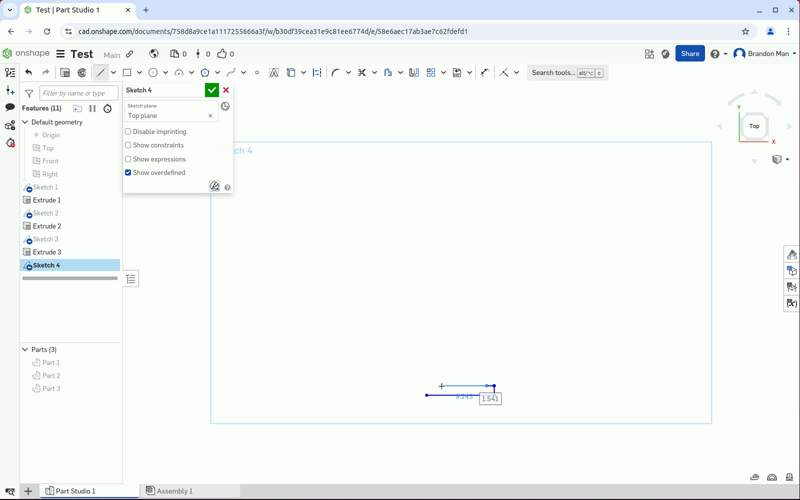
key_down(shift)
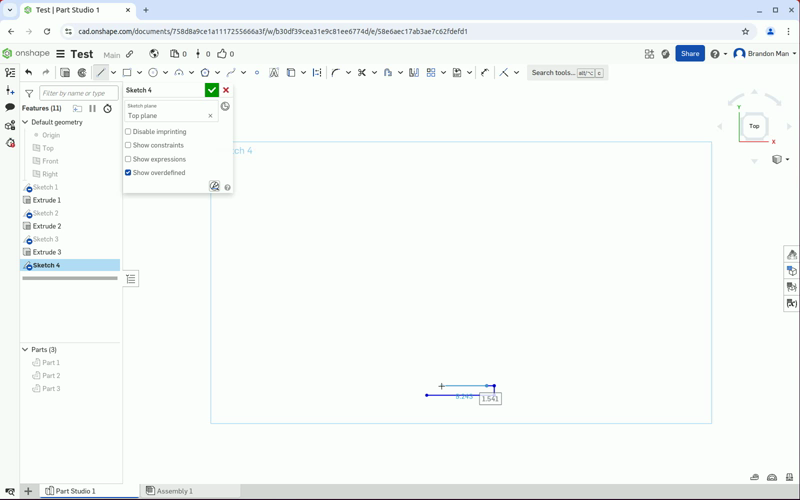
mouse_move(441, 317)
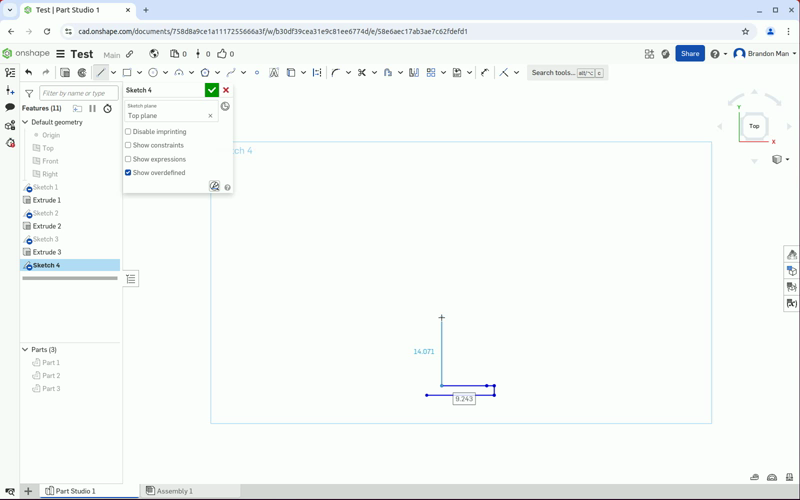
click(441, 317)
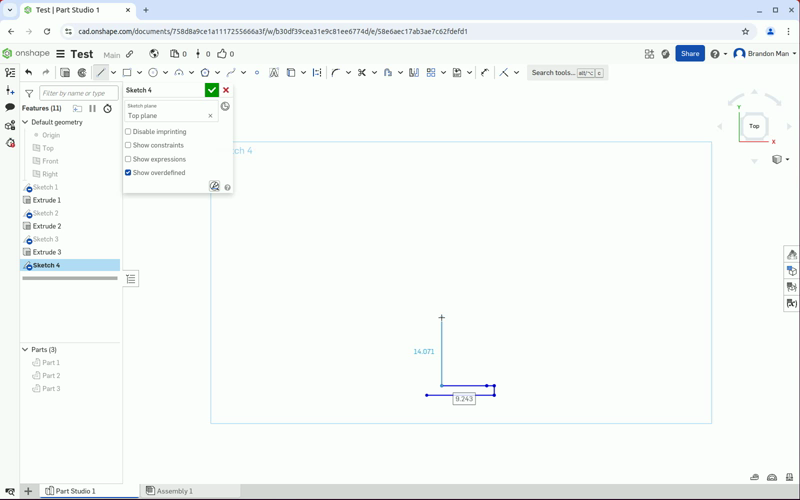
key_up(shift)
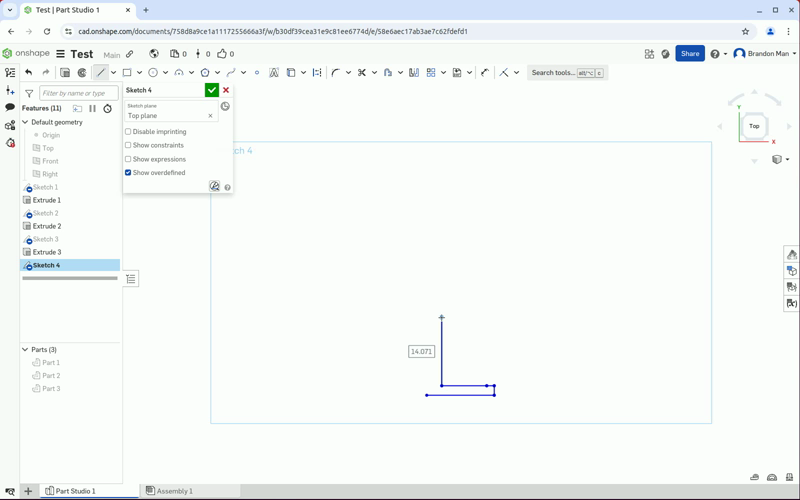
key_down(shift)
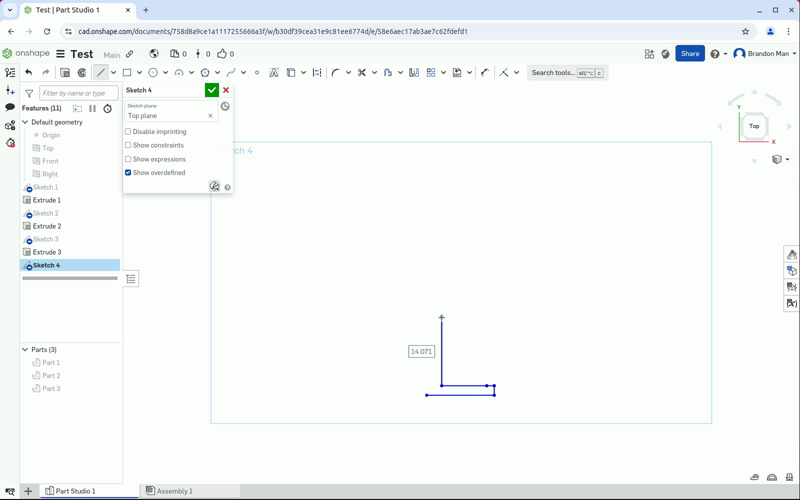
mouse_move(471, 317)
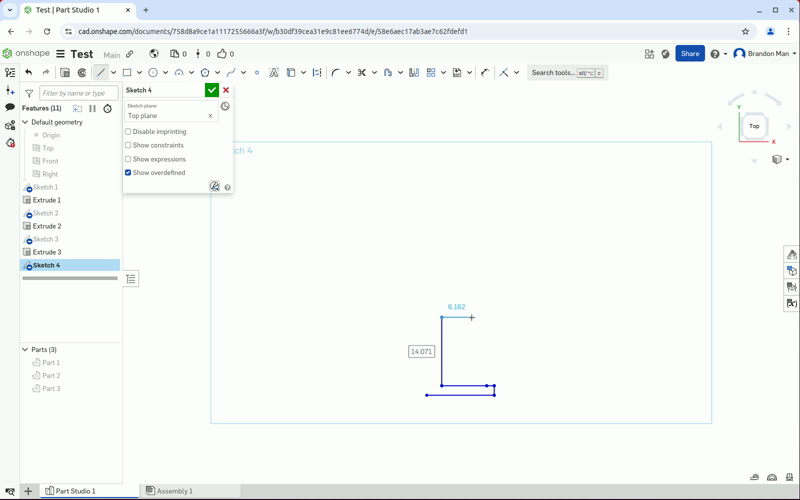
mouse_move(441, 304)
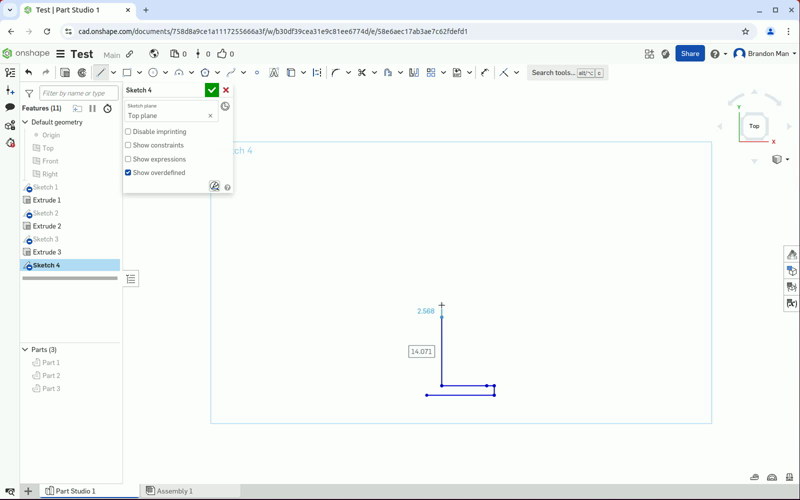
click(441, 304)
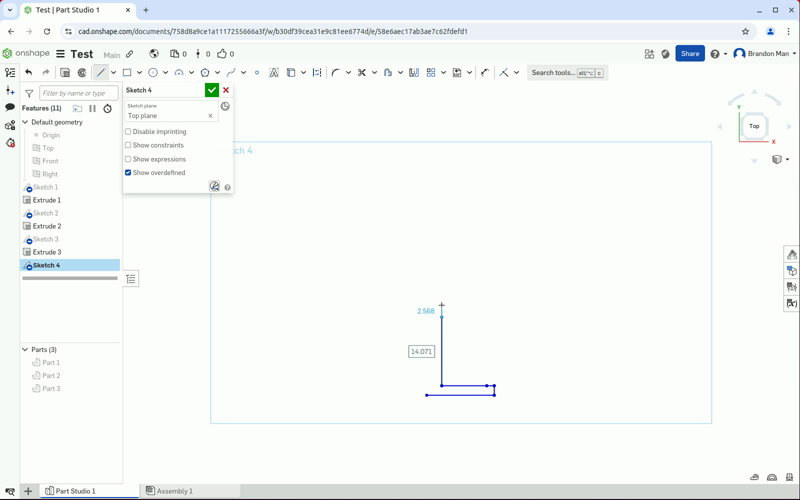
key_up(shift)
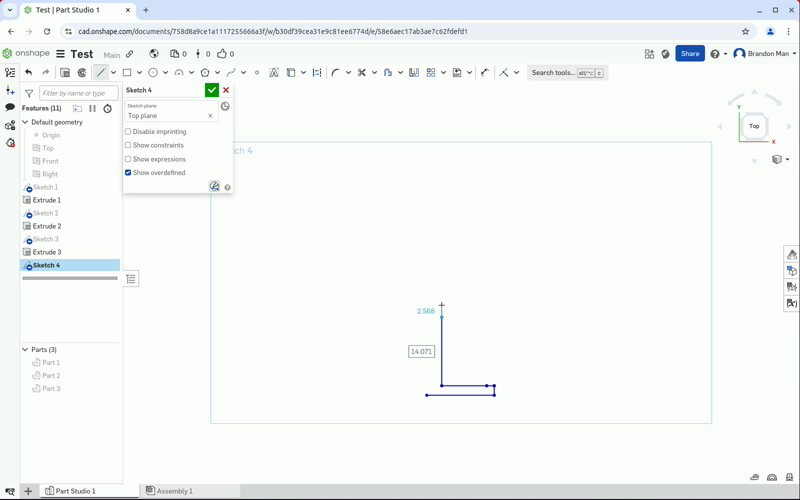
key_down(shift)
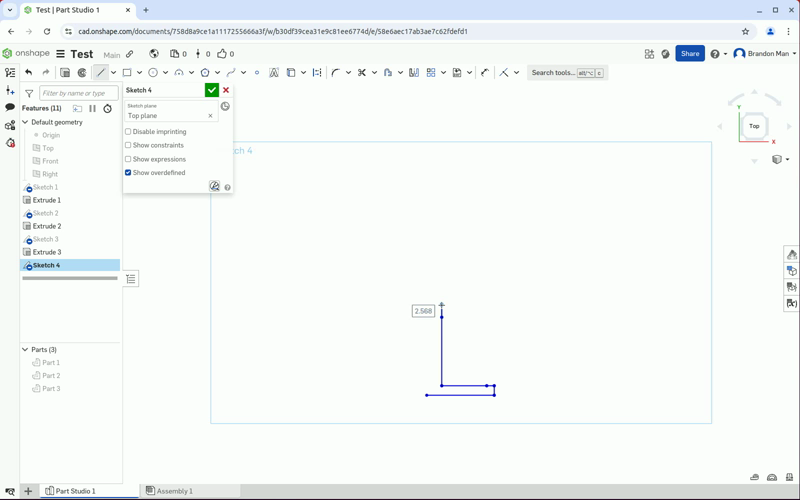
mouse_move(471, 304)
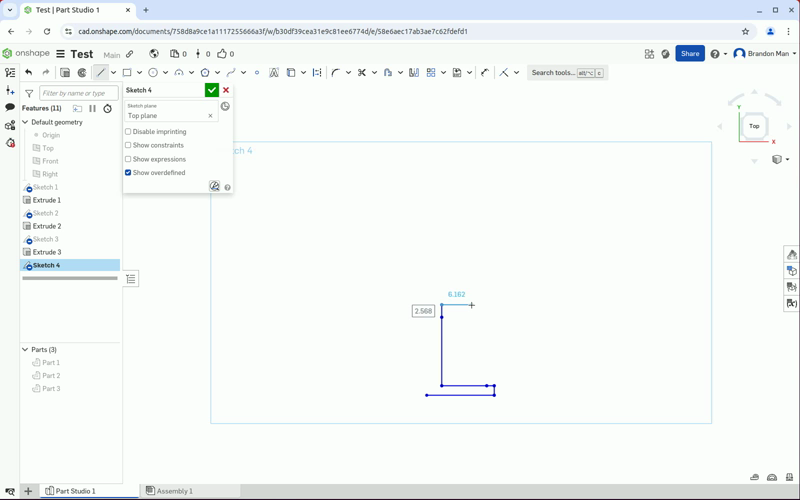
mouse_move(426, 304)
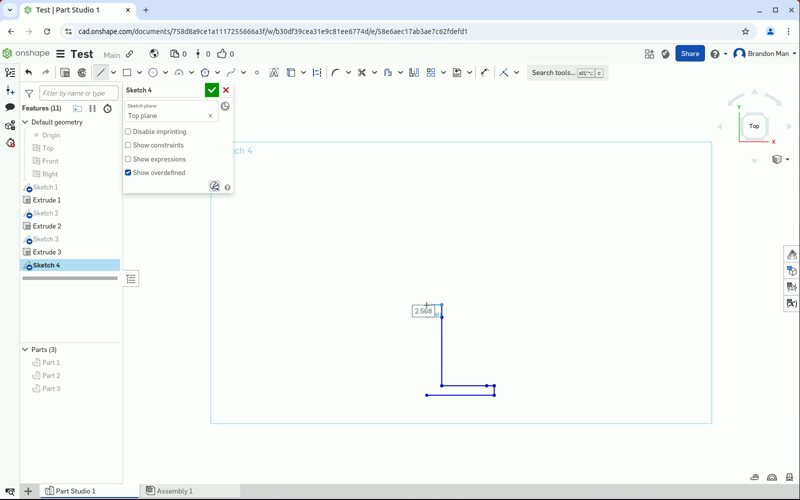
click(426, 304)
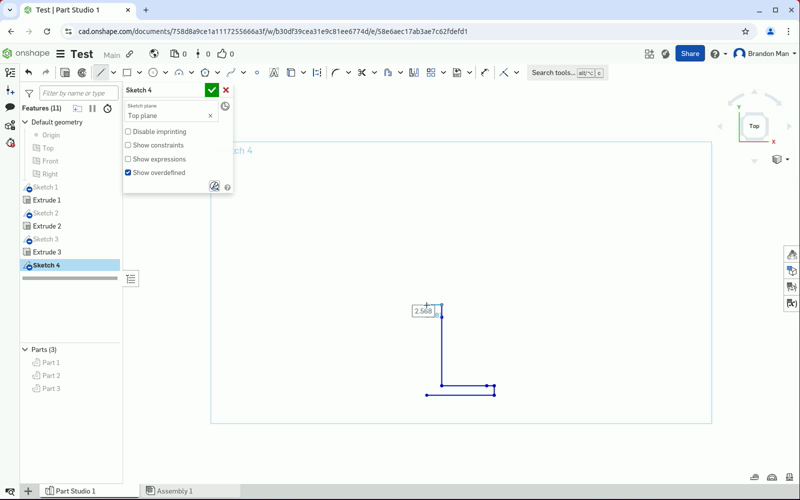
key_up(shift)
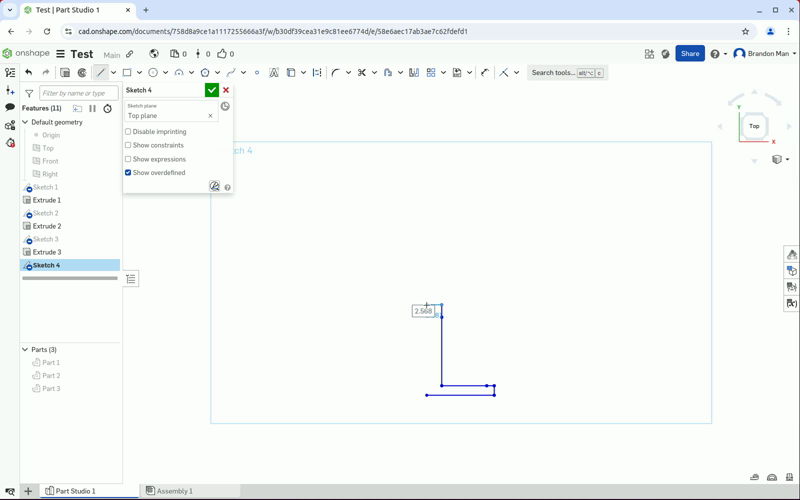
key_down(shift)
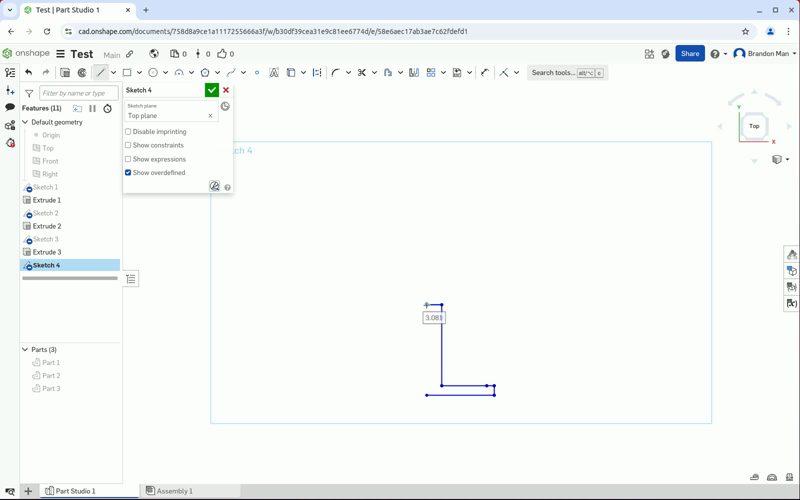
mouse_move(426, 395)
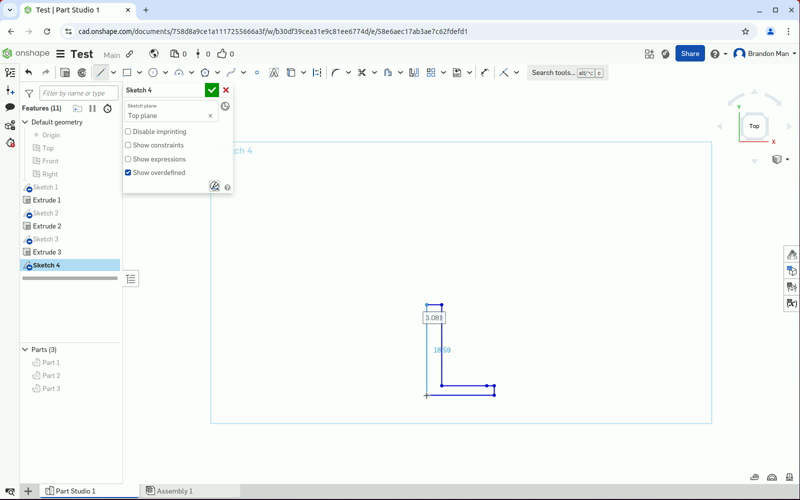
key_up(shift)
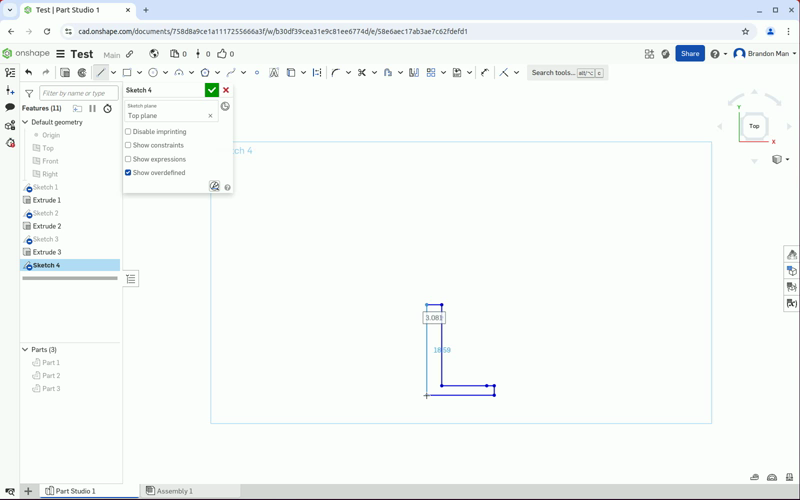
click(426, 395)
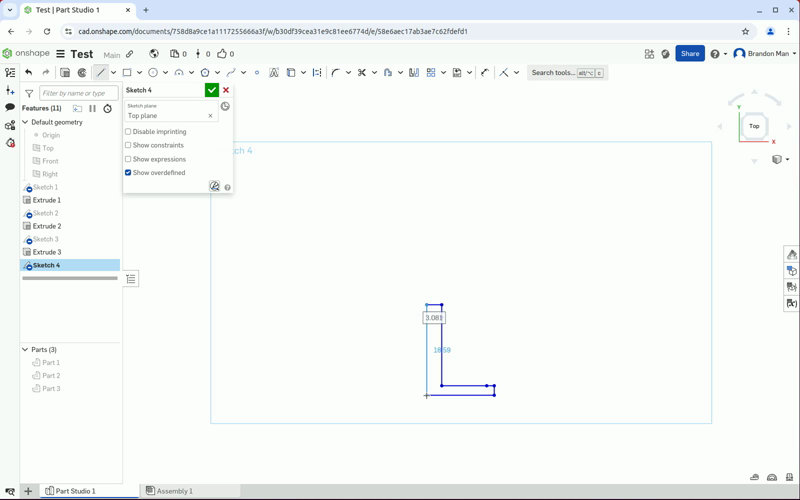
key(esc)
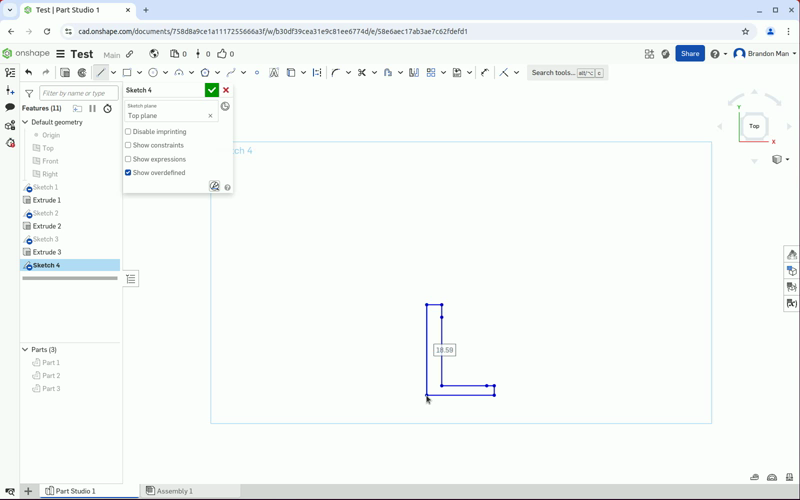
mouse_move(434, 317)
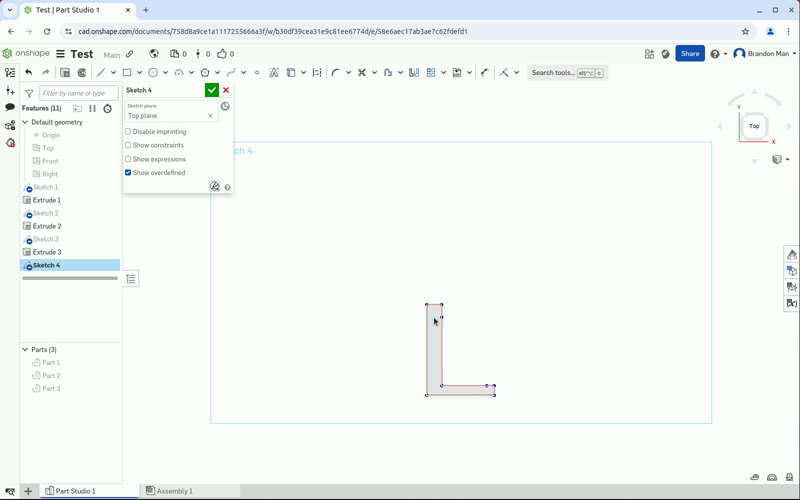
click(434, 317)
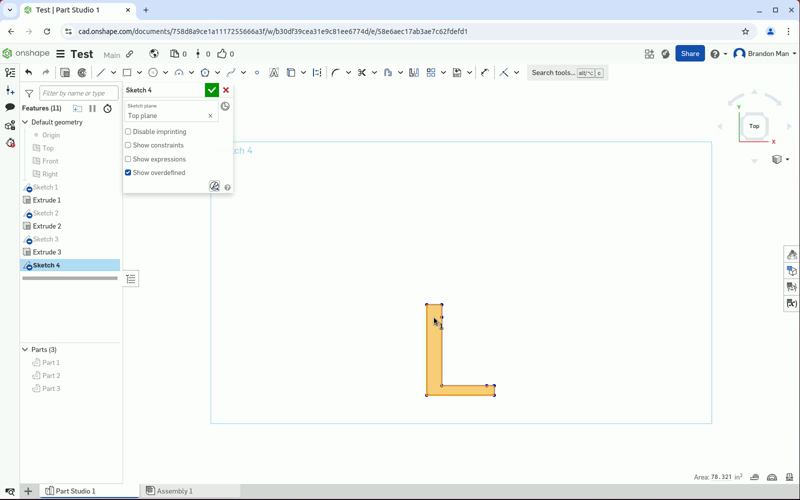
mouse_move(73, 352)
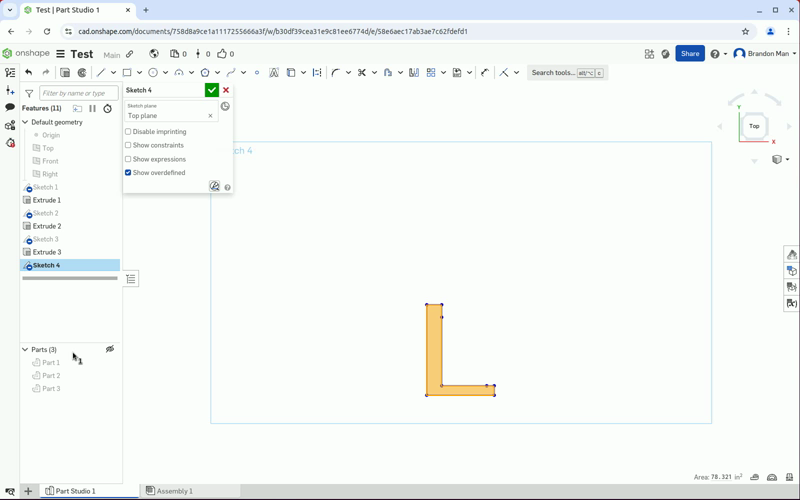
key(shift+y)
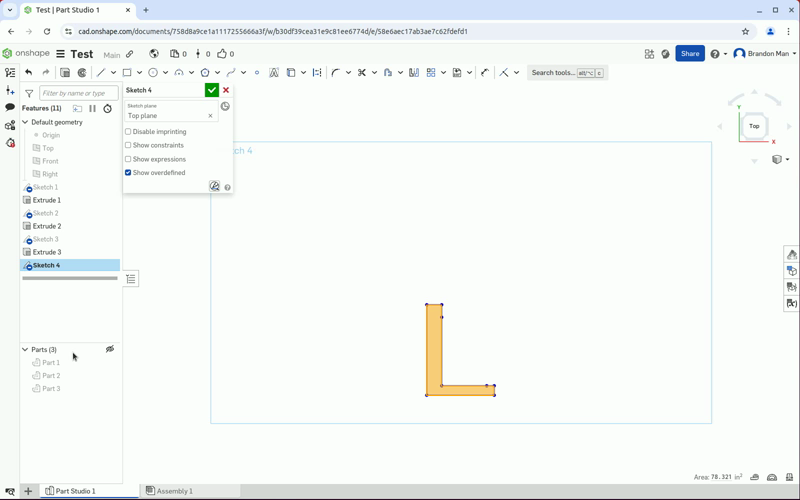
key(shift+e)
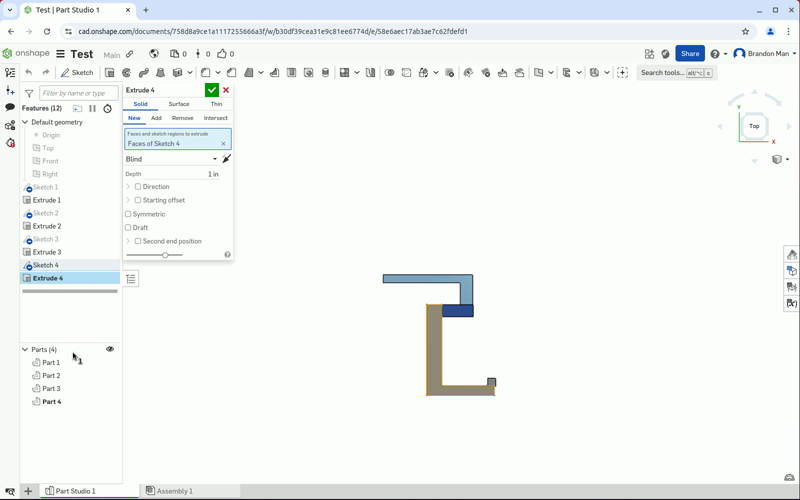
mouse_move(143, 106)
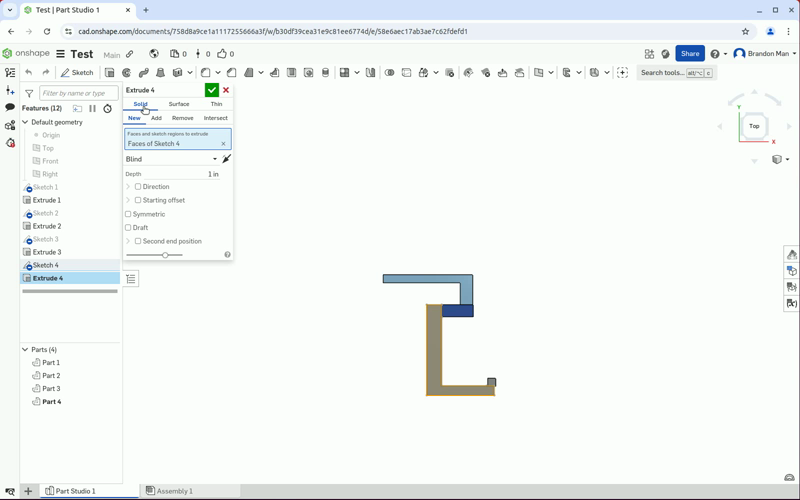
click(143, 106)
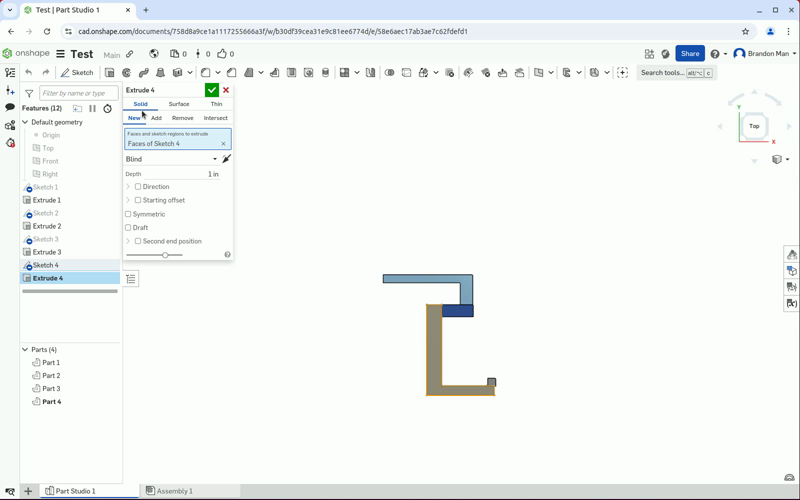
mouse_move(137, 120)
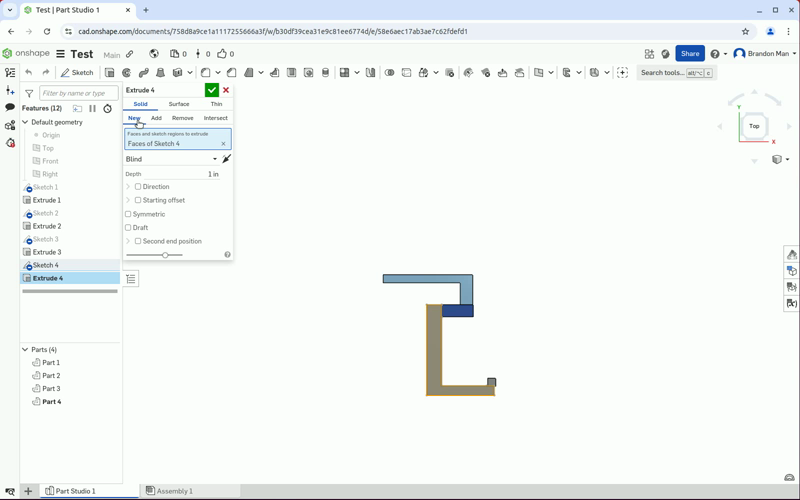
click(137, 120)
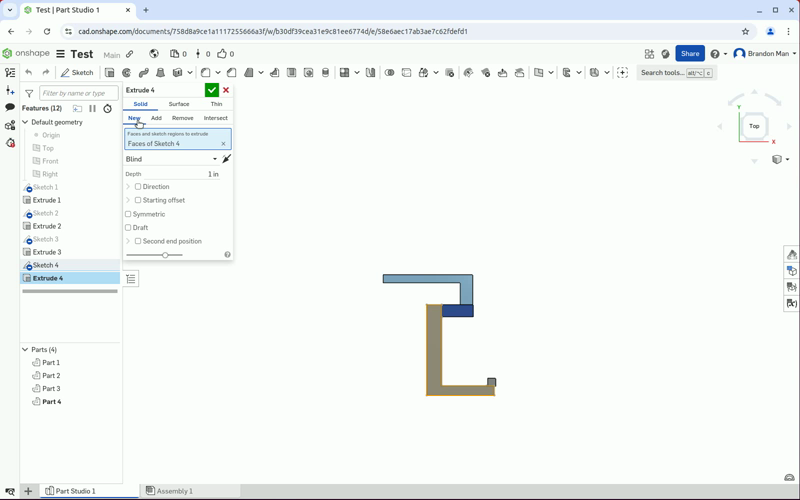
key(tab, 4)
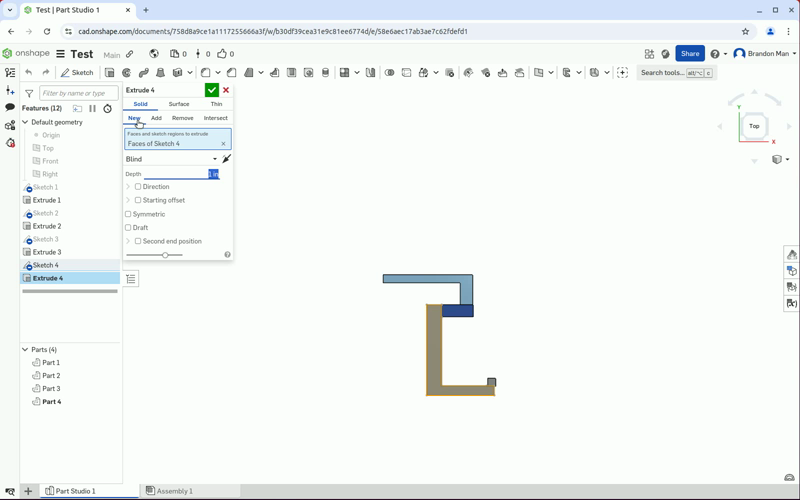
text(9.628)
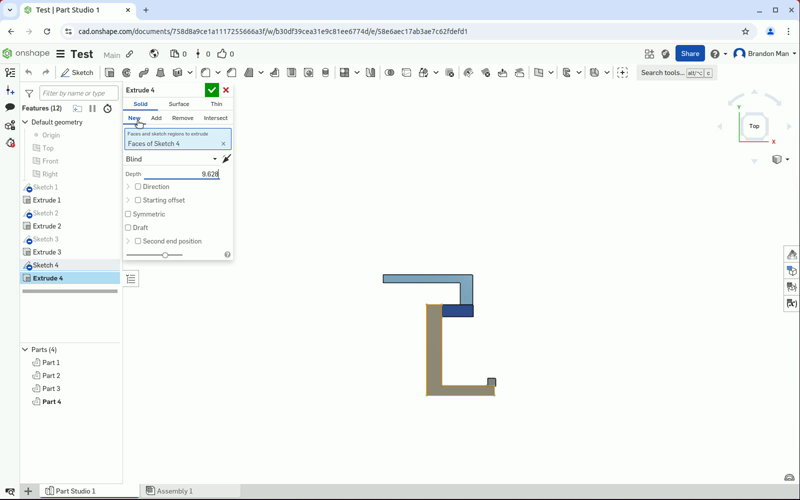
key(enter)
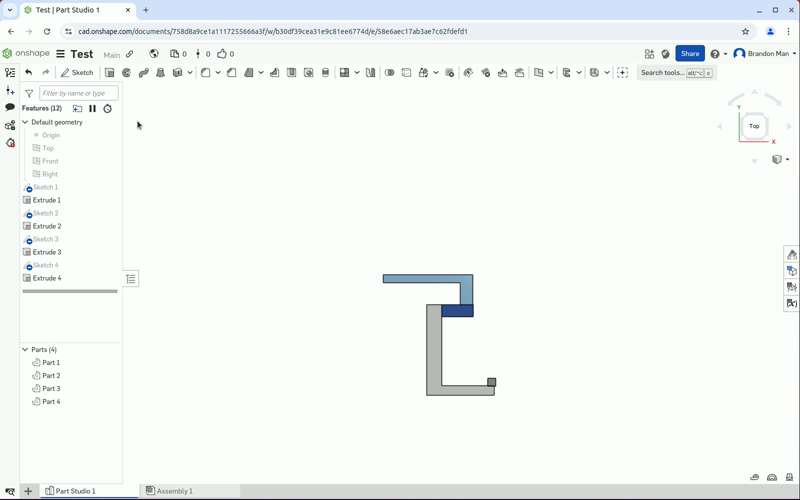
key(shift+h)
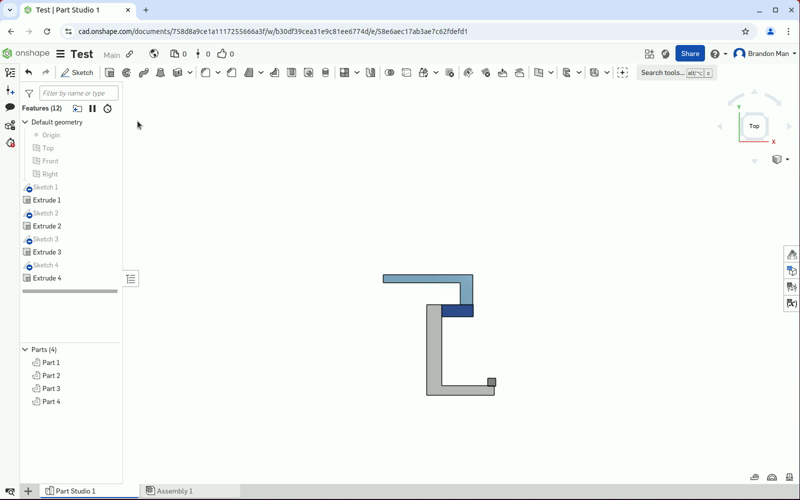
key(shift+h)
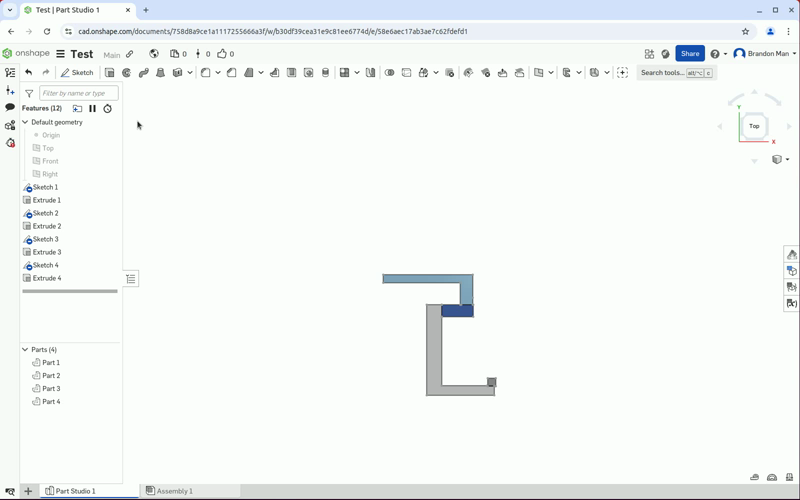
key(shift+7)
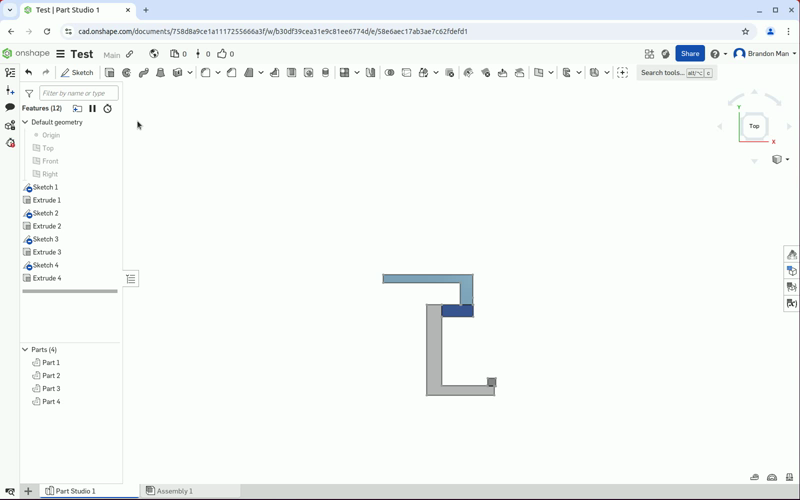
key(up, 3)
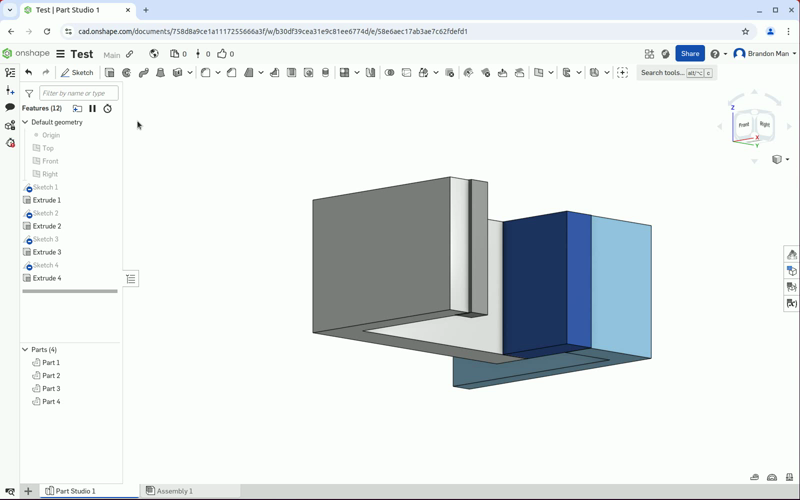
key(left, 3)
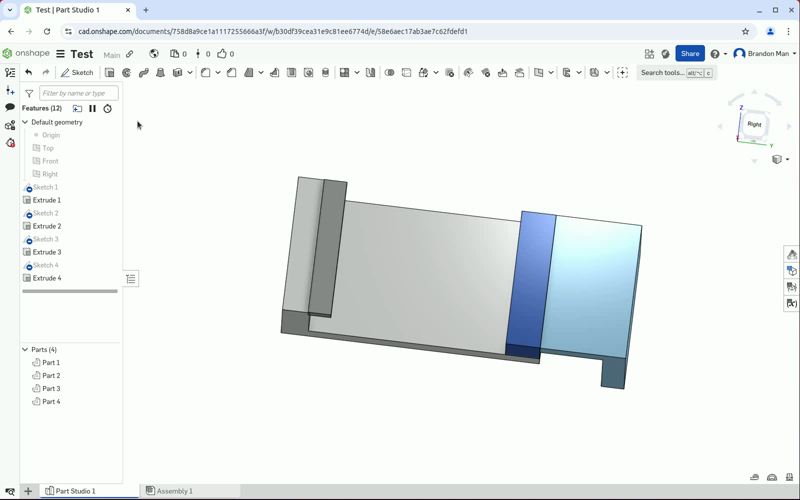
key(right, 3)
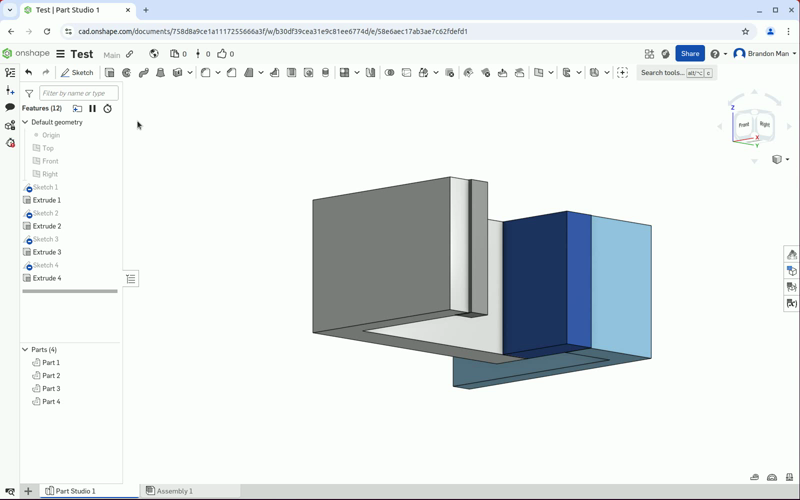
key(down, 3)
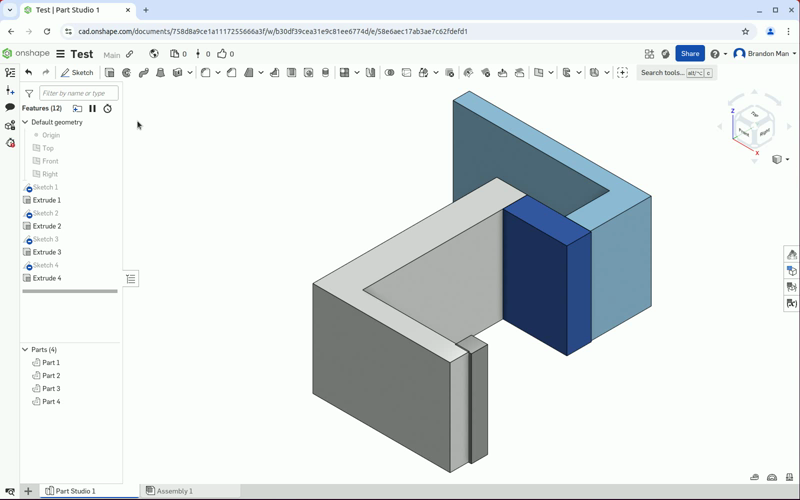
mouse_move(73, 189)
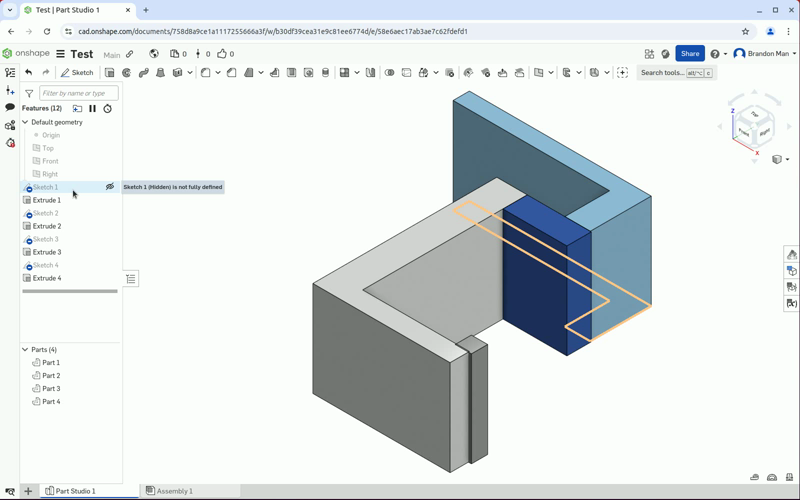
click(73, 189)